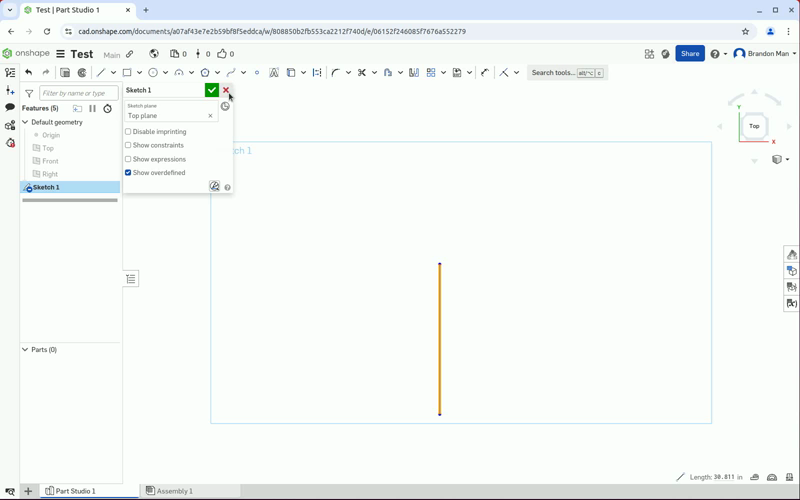
key(shift+h)
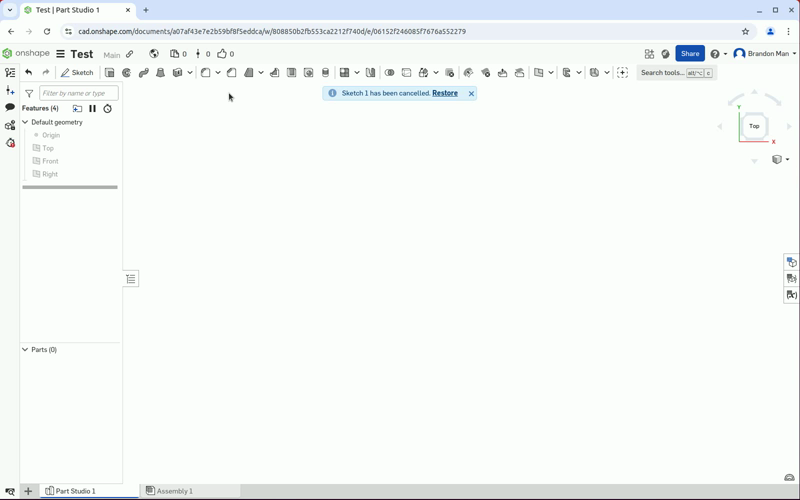
mouse_move(73, 352)
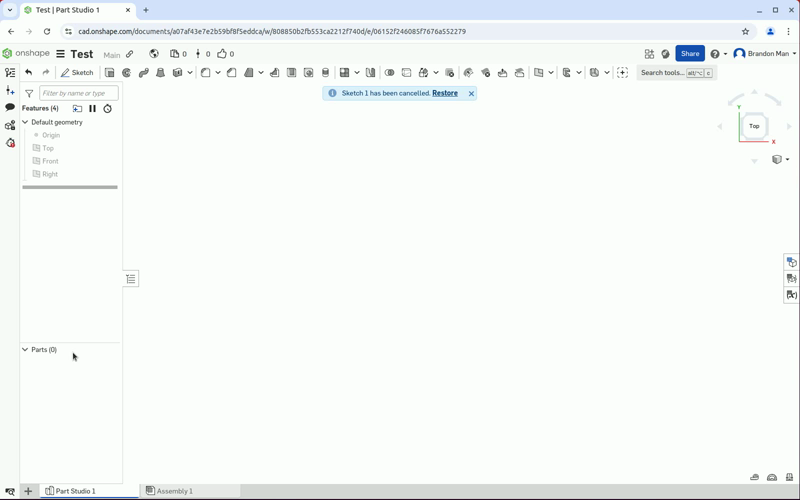
key(y)
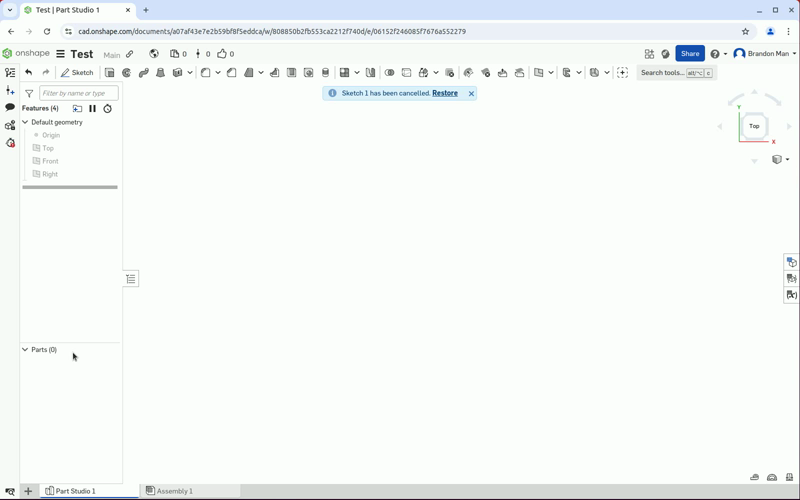
key(shift+p)
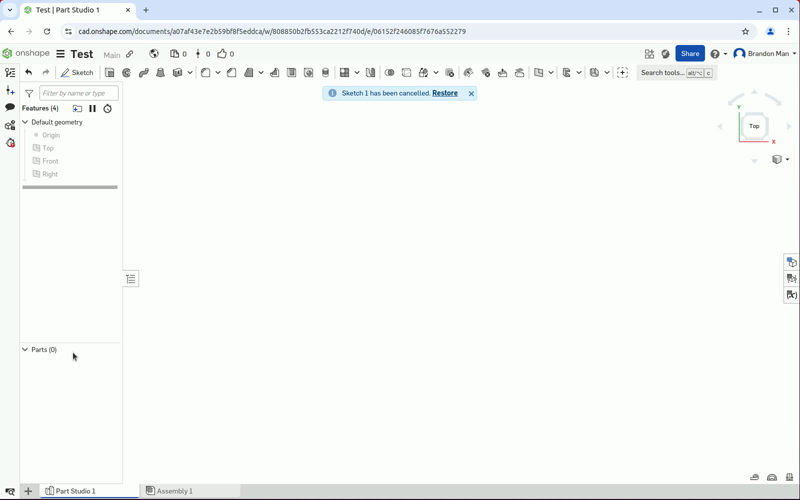
key(space)
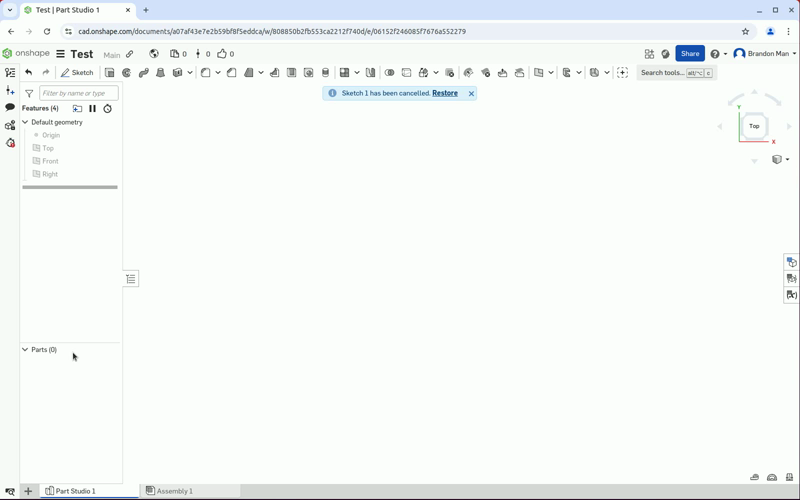
key_down(shift)
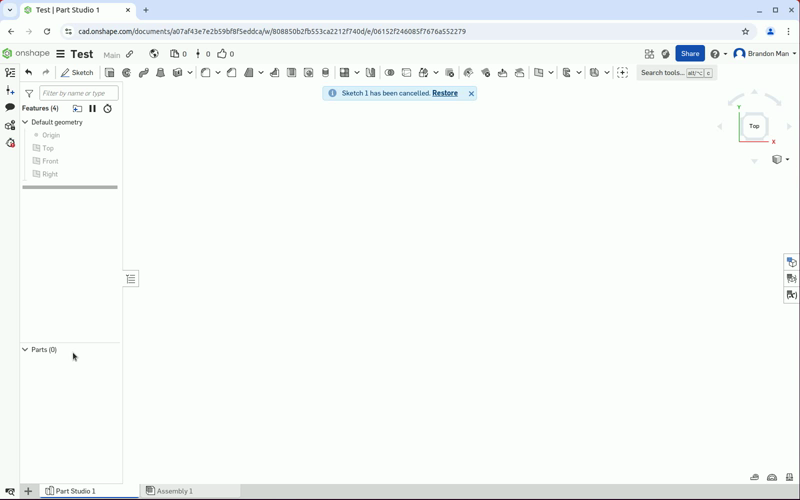
key(up)
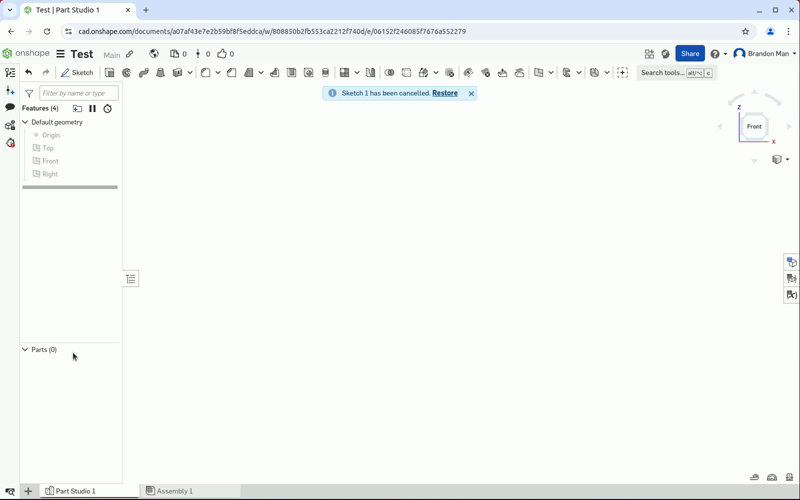
key_up(shift)
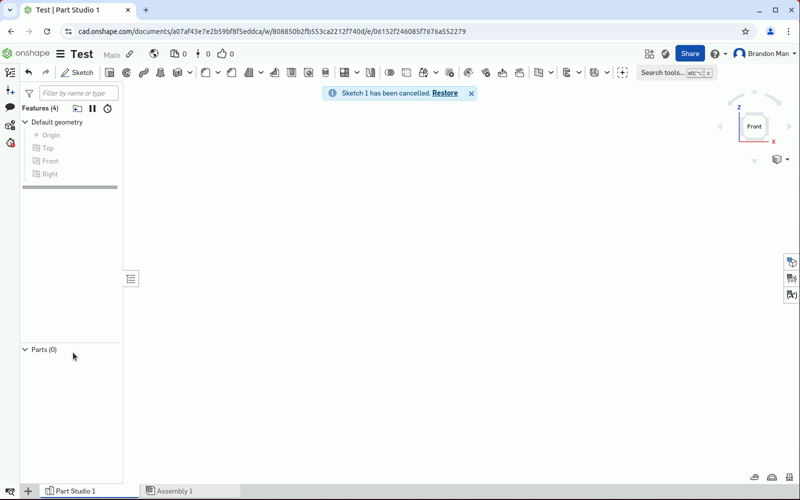
mouse_move(73, 352)
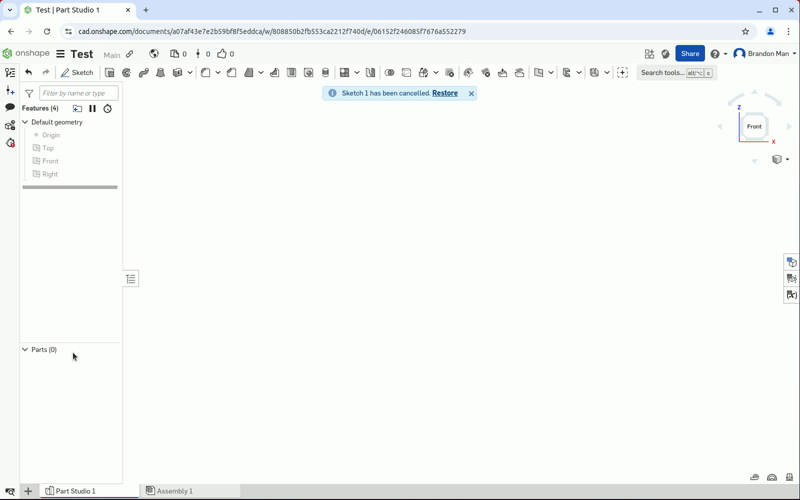
key(shift+y)
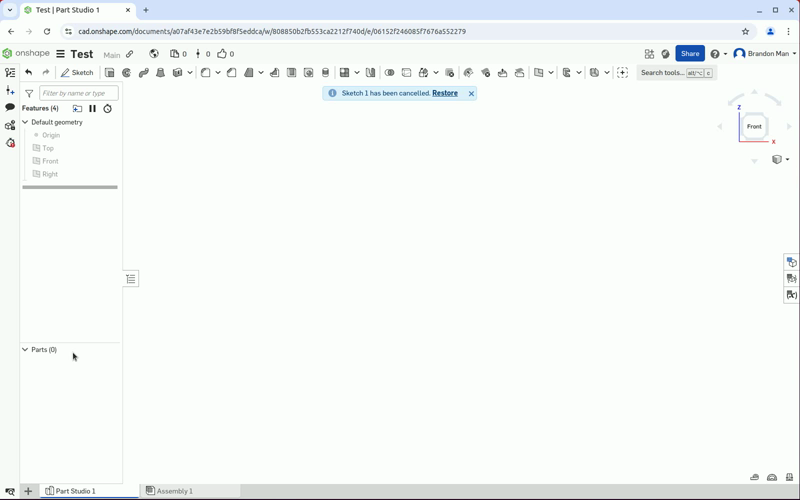
key(shift+s)
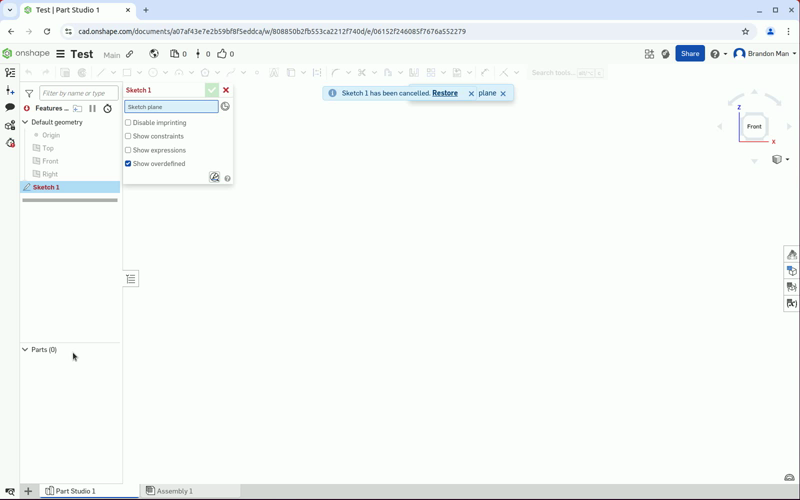
mouse_move(73, 163)
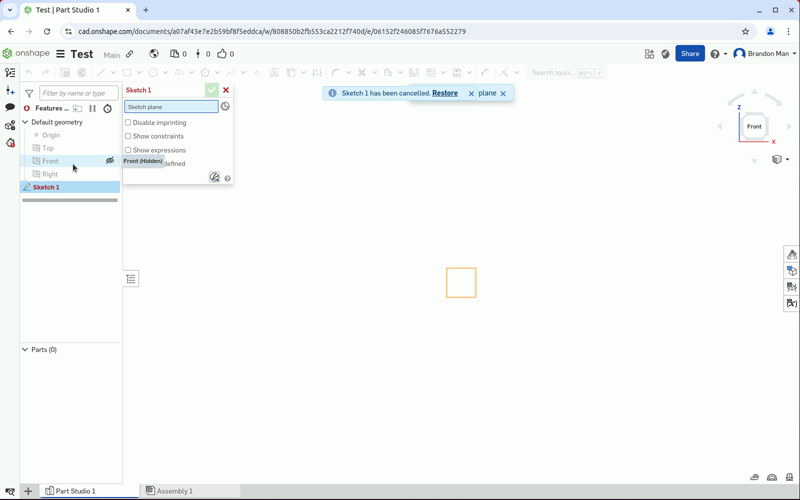
click(73, 163)
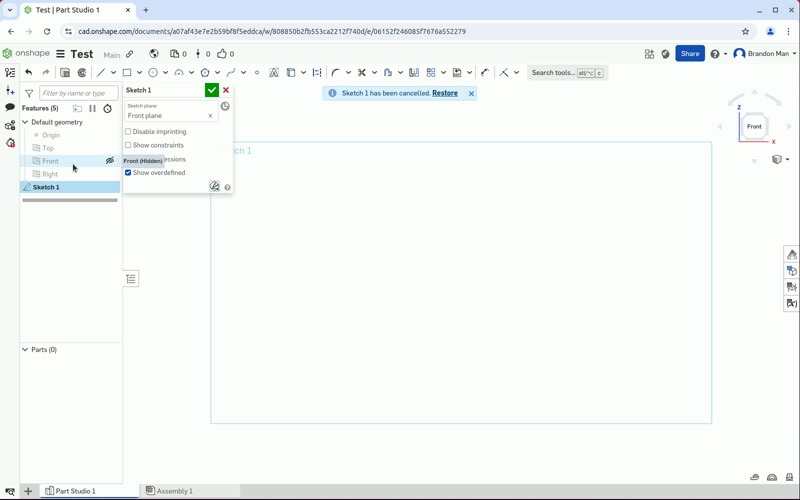
mouse_move(73, 352)
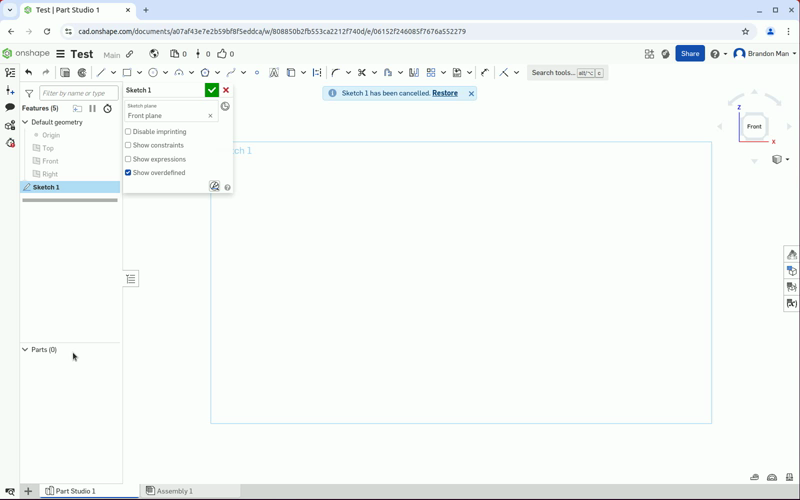
key(y)
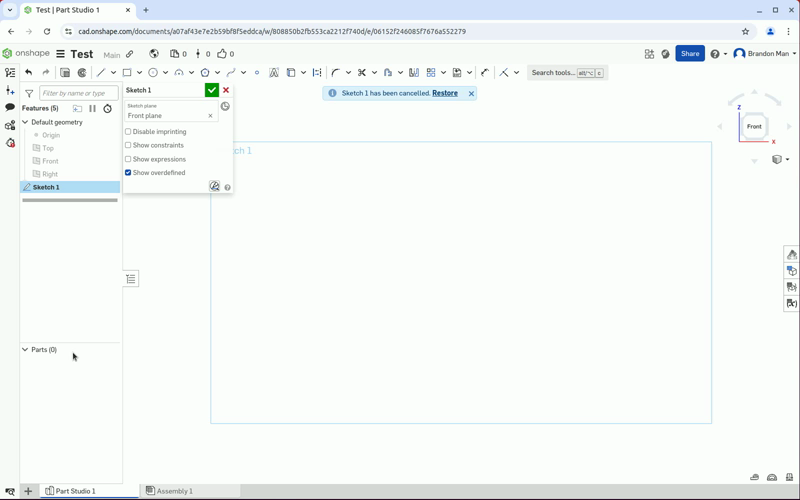
key(l)
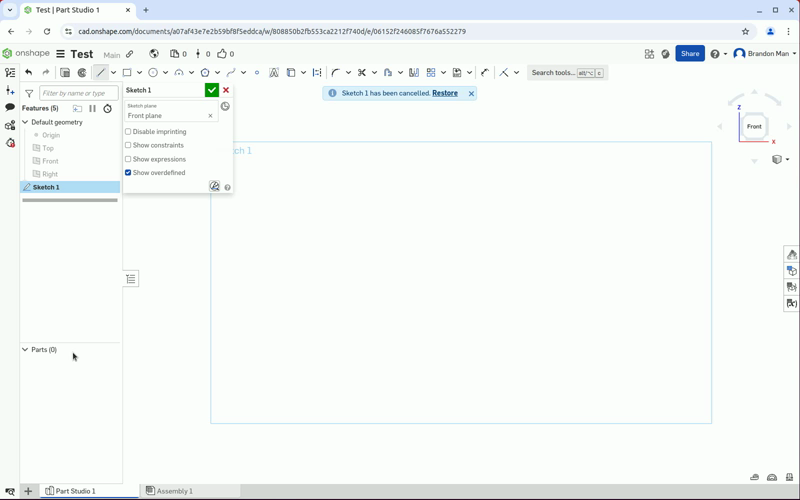
key_down(shift)
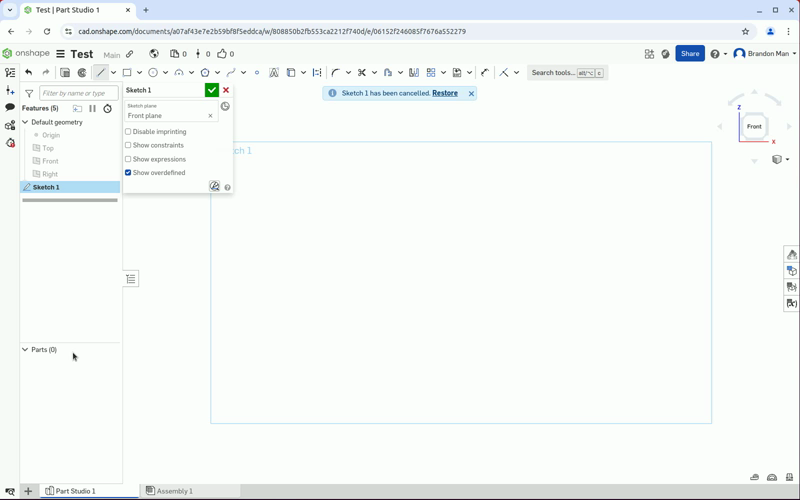
mouse_move(432, 311)
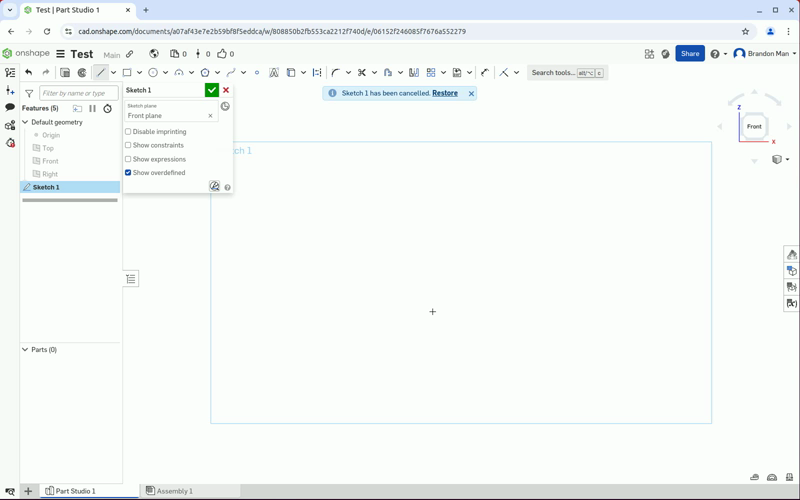
click(432, 311)
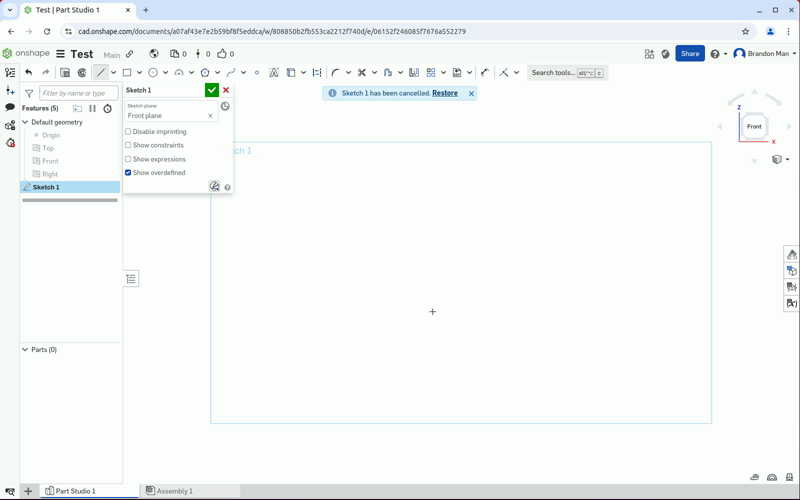
key_up(shift)
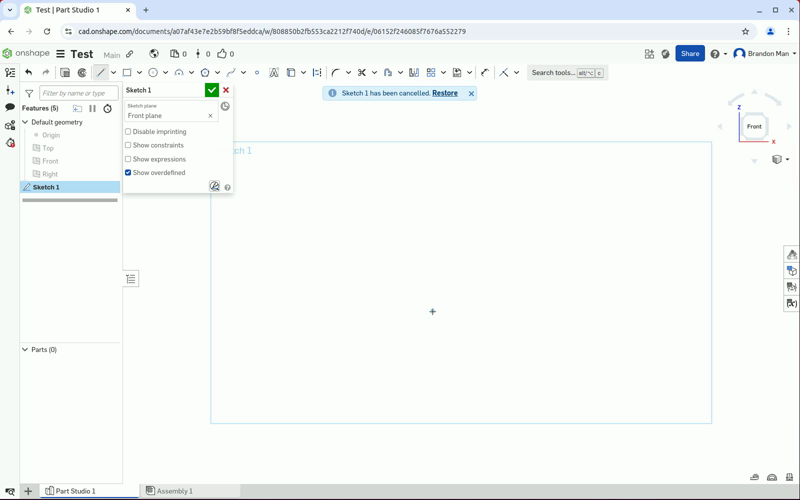
key_down(shift)
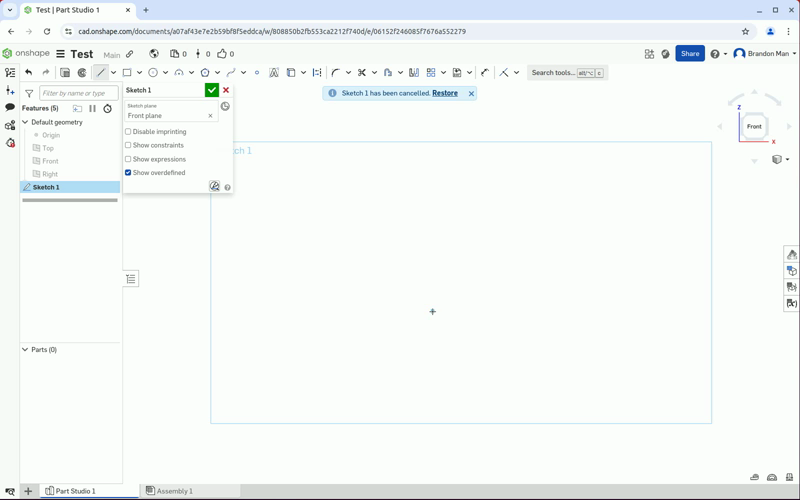
mouse_move(462, 311)
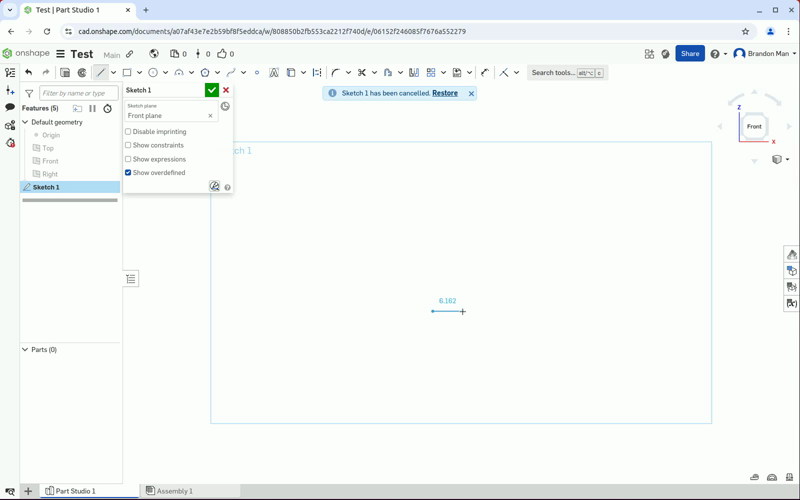
mouse_move(489, 311)
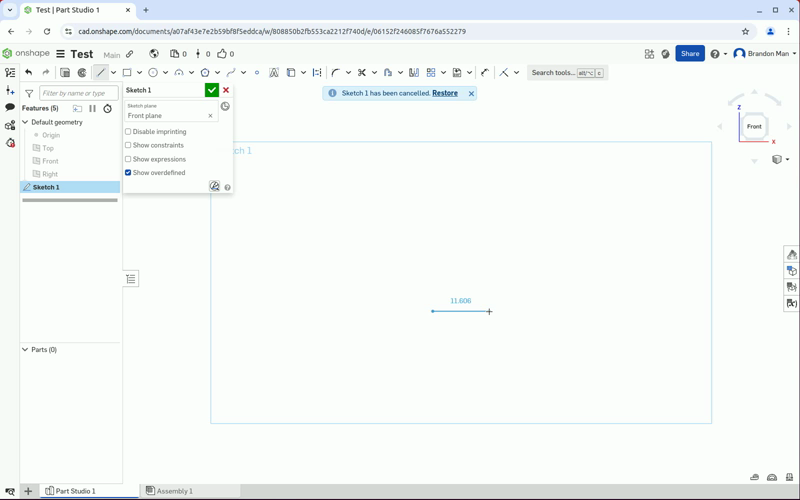
click(489, 311)
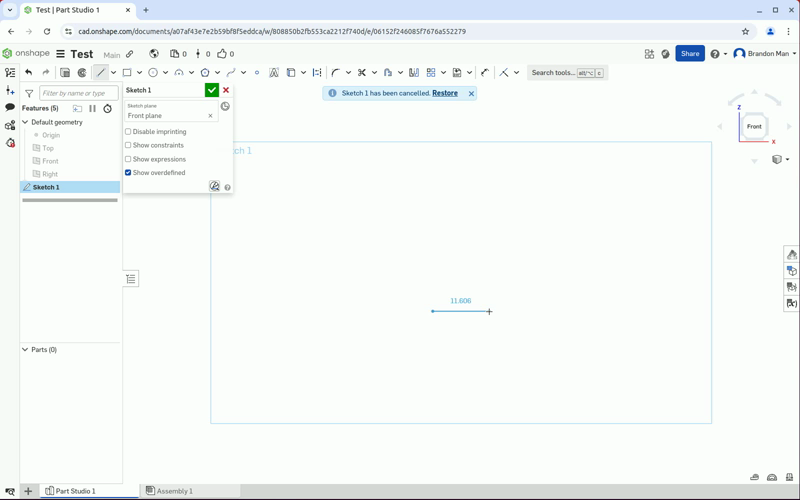
key_up(shift)
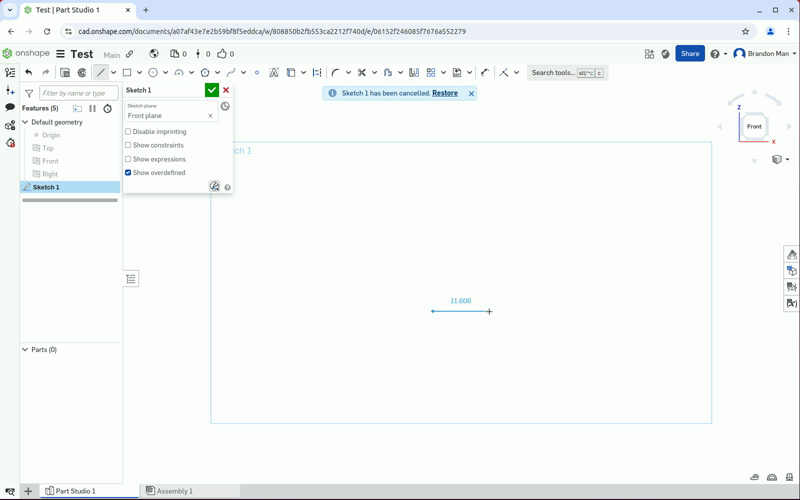
key_down(shift)
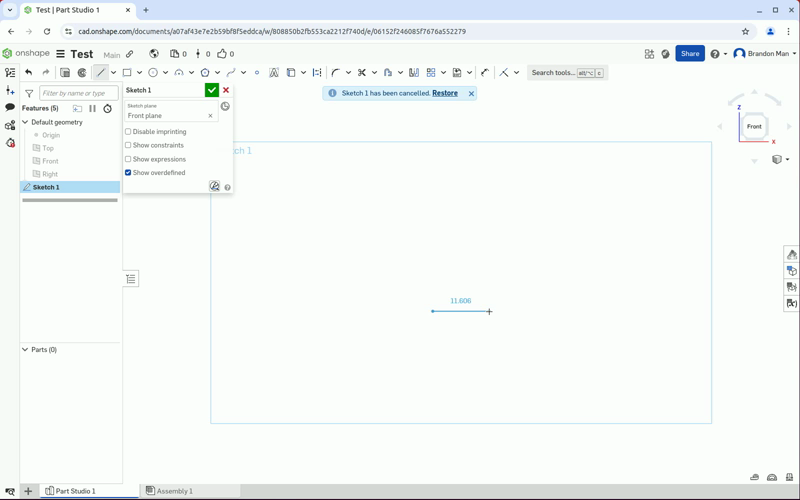
mouse_move(519, 311)
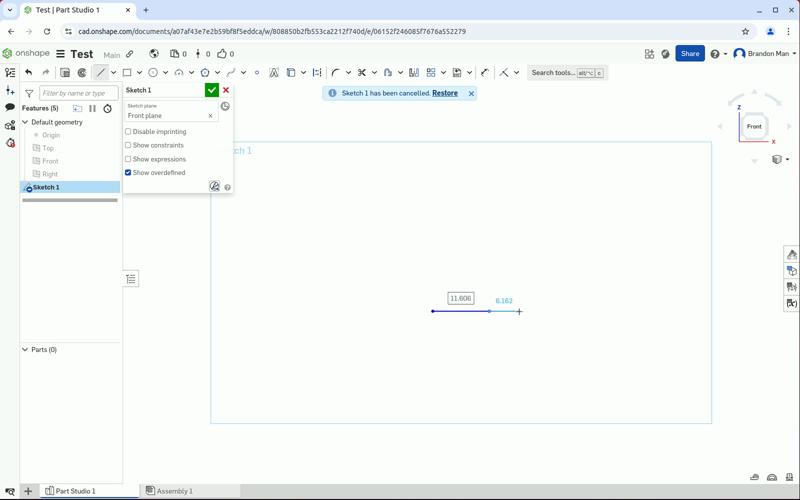
mouse_move(489, 254)
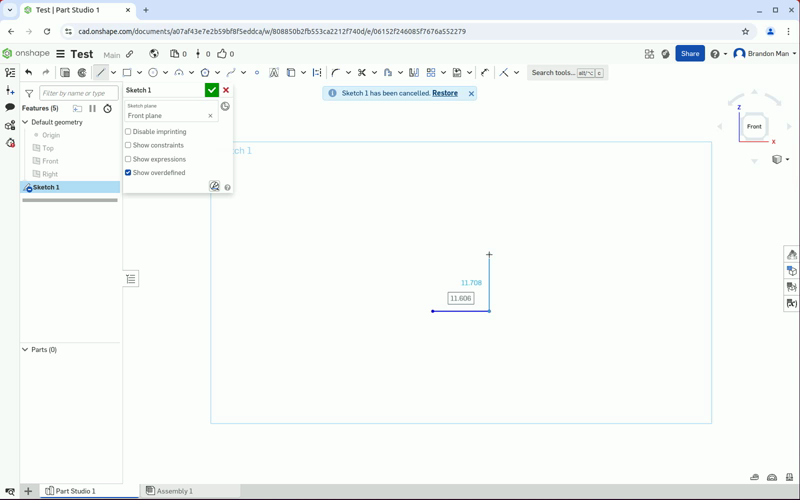
click(489, 254)
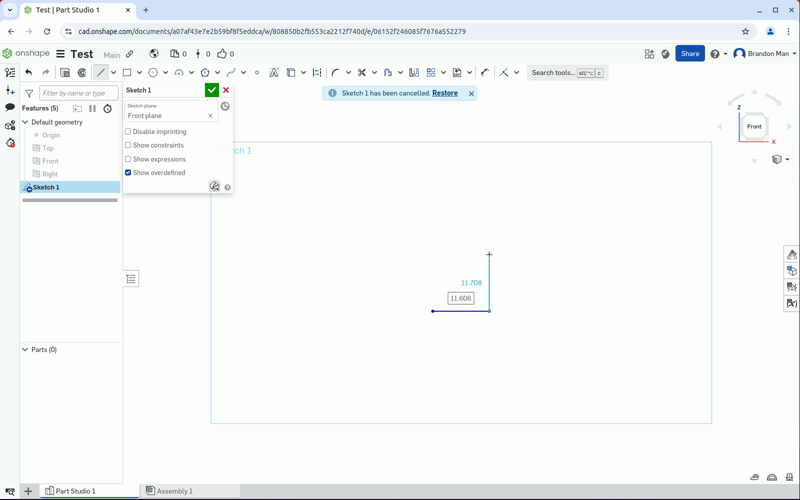
key_up(shift)
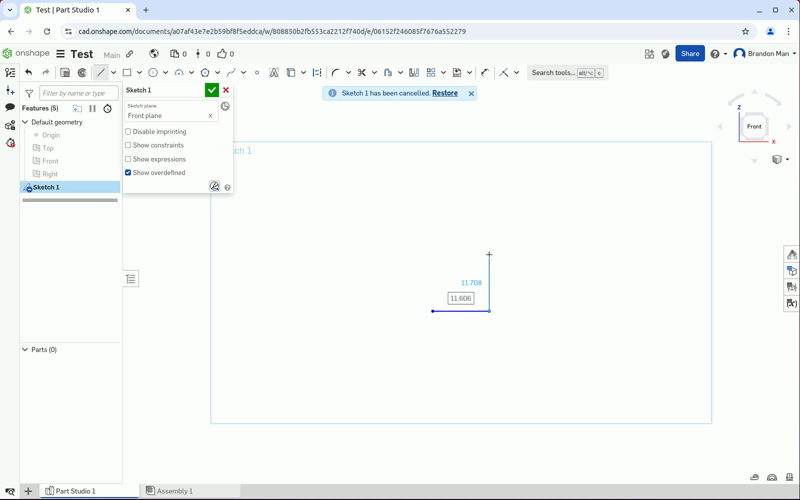
key_down(shift)
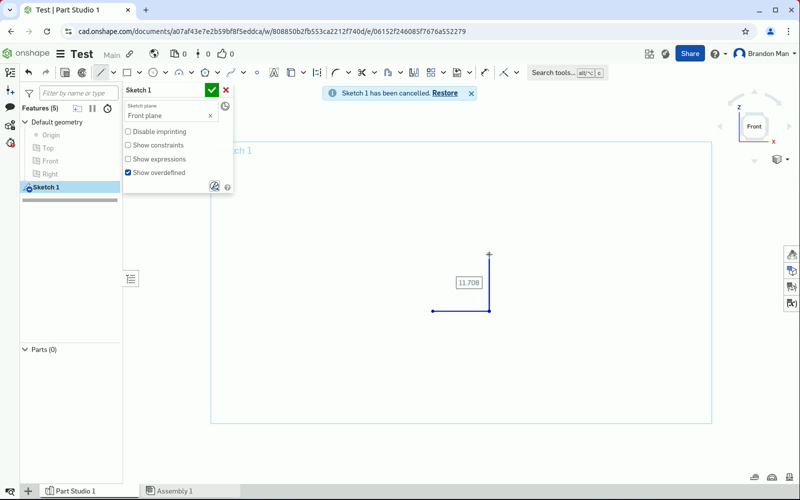
mouse_move(519, 254)
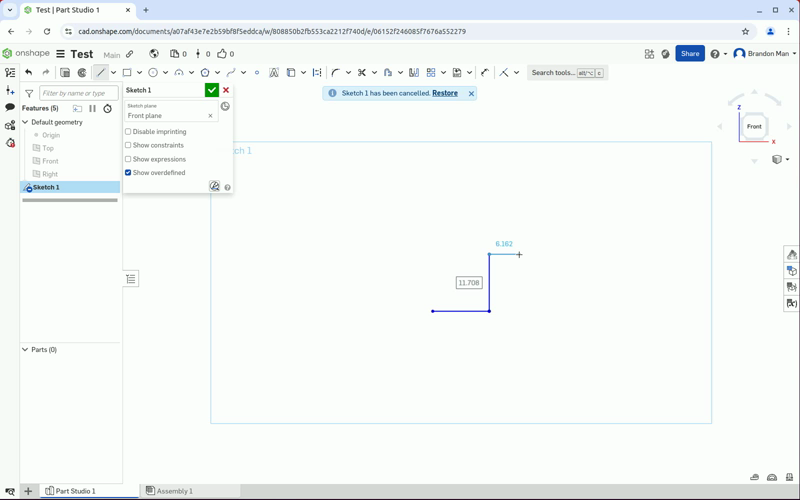
mouse_move(432, 254)
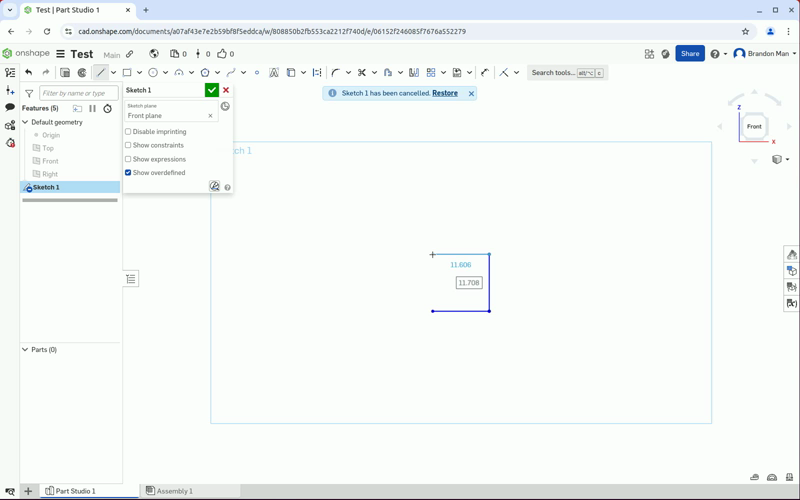
click(432, 254)
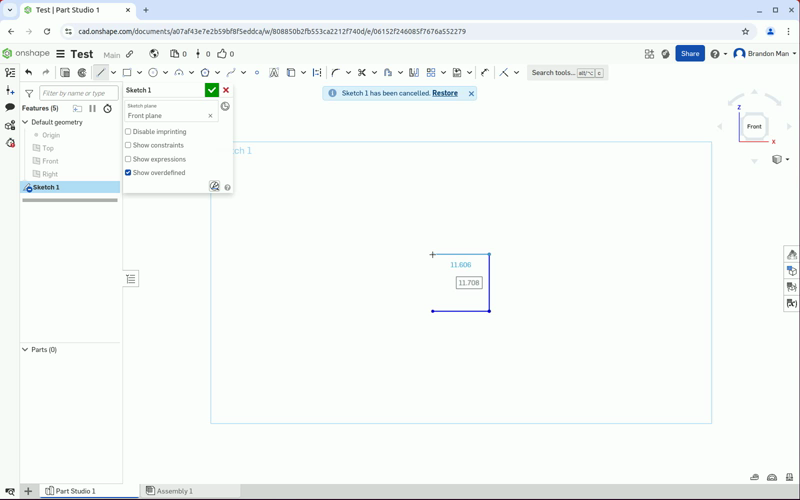
key_up(shift)
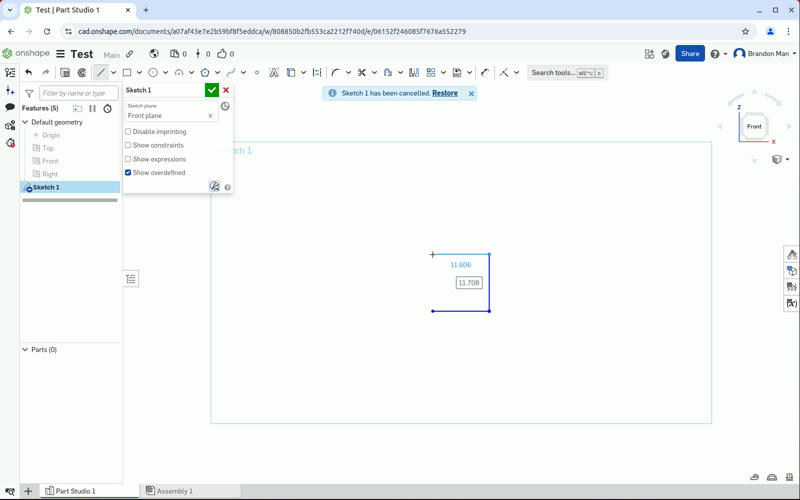
mouse_move(462, 254)
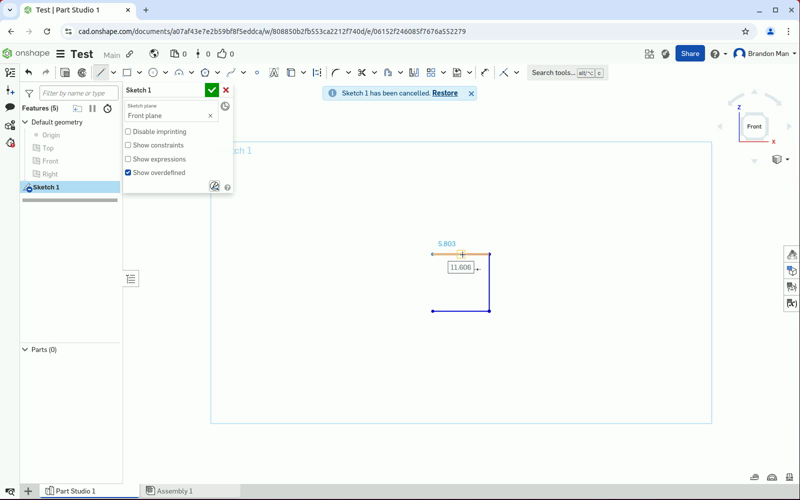
key_down(shift)
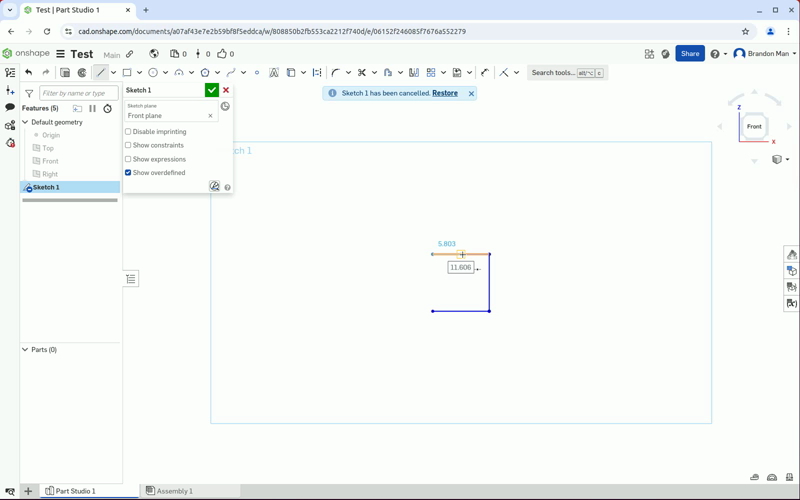
mouse_move(432, 311)
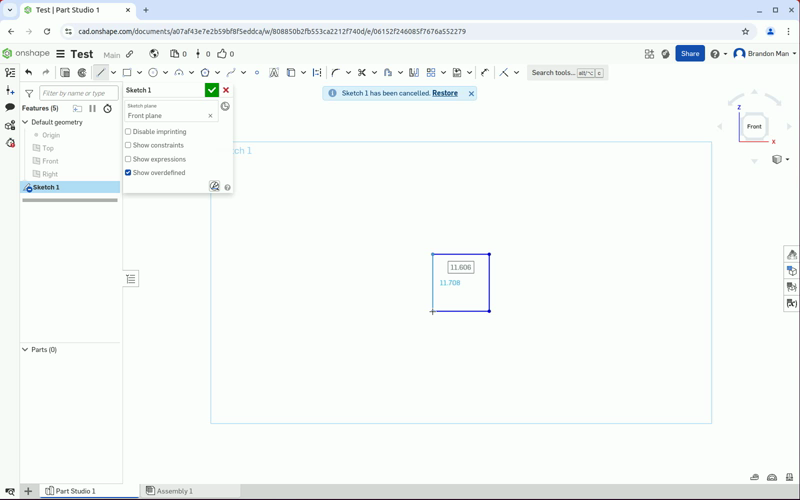
key_up(shift)
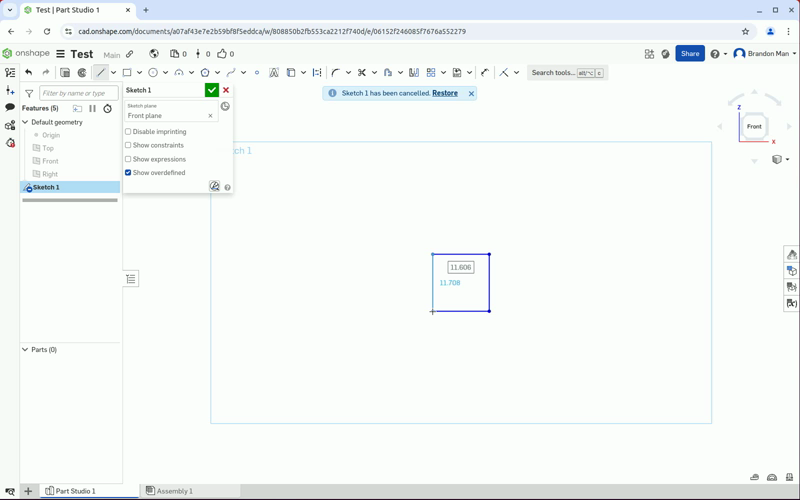
click(432, 311)
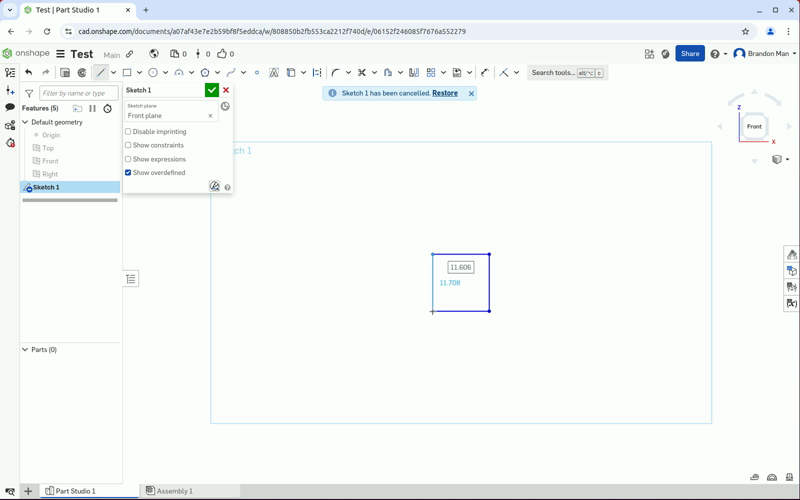
key(esc)
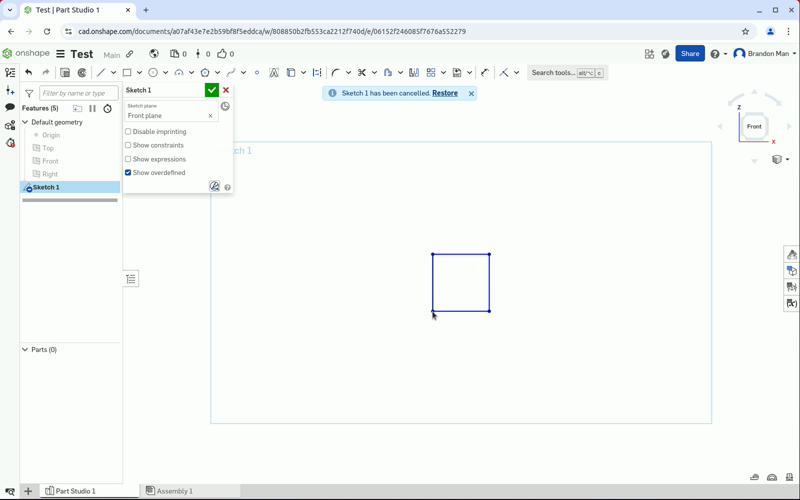
mouse_move(440, 289)
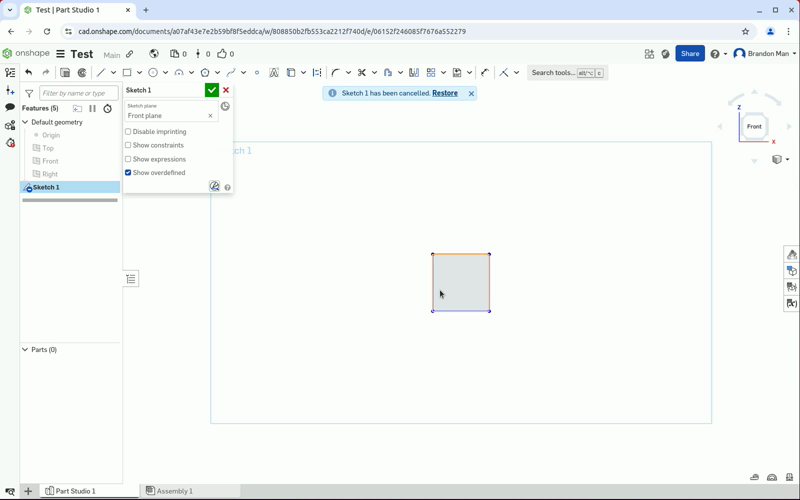
click(440, 289)
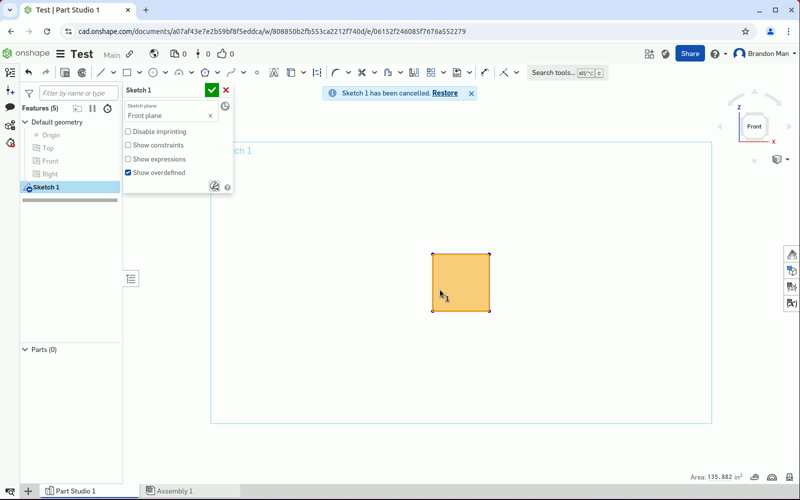
mouse_move(73, 352)
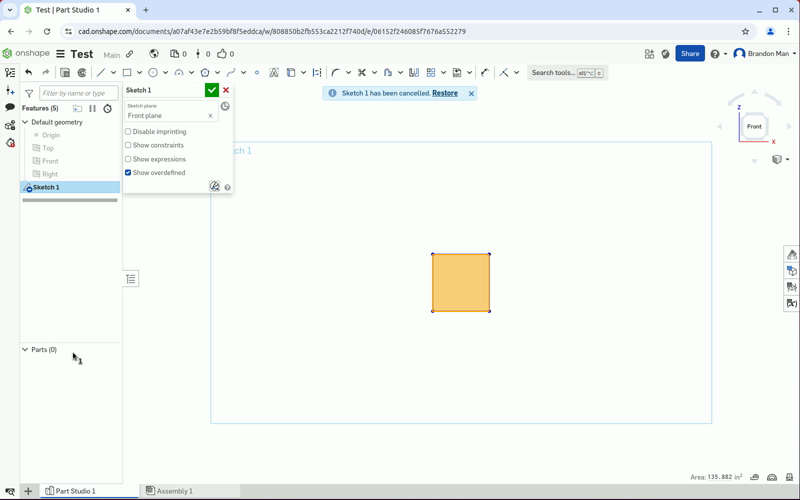
key(shift+y)
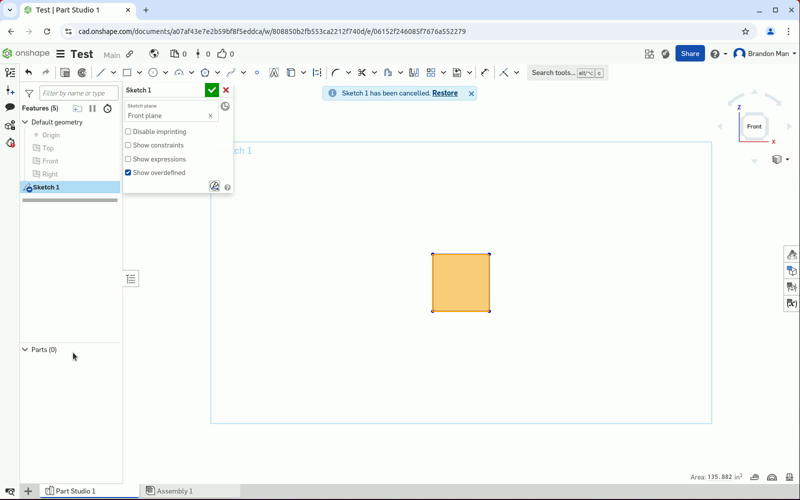
key(shift+e)
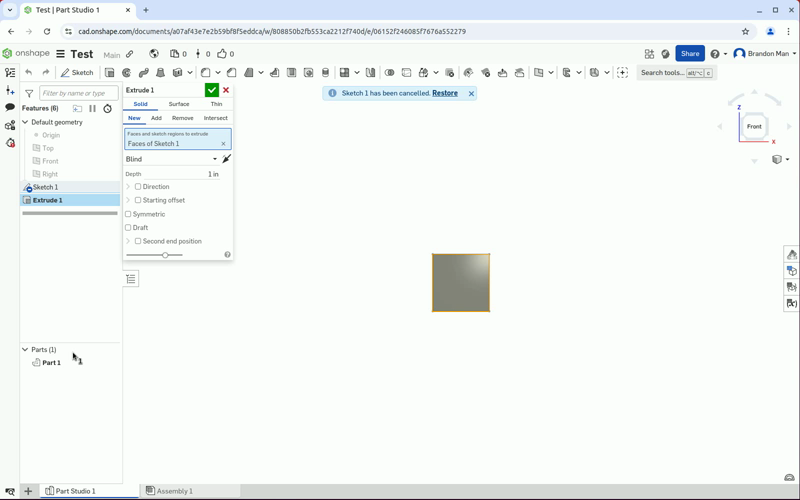
mouse_move(143, 106)
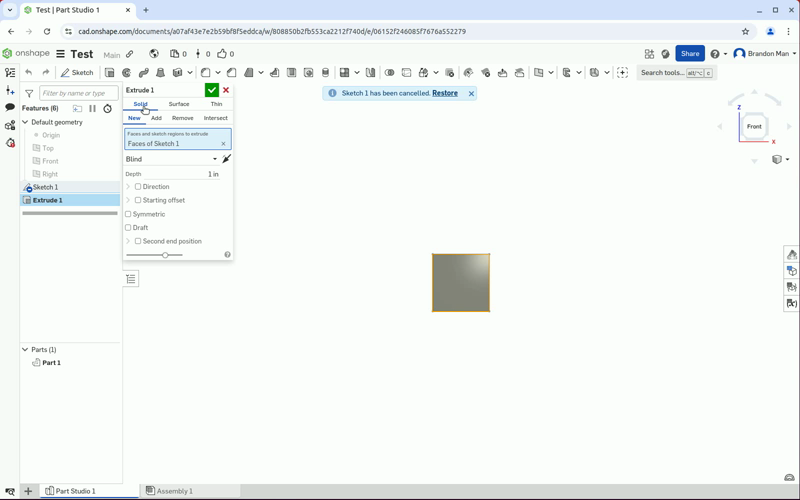
click(143, 106)
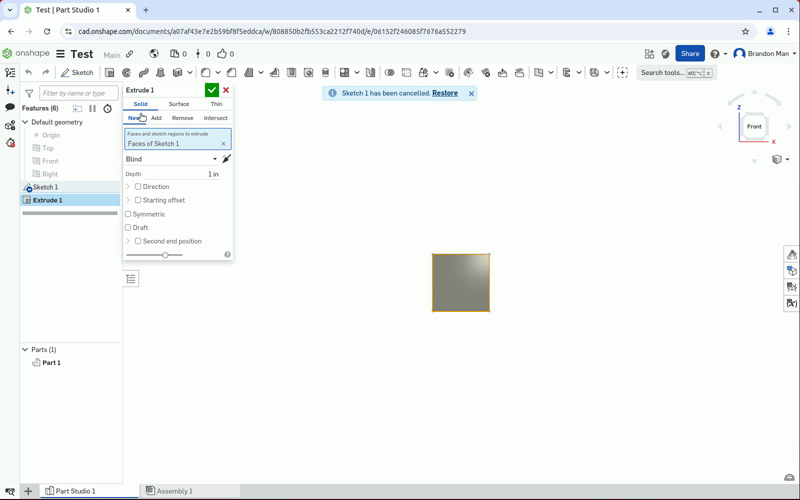
mouse_move(137, 120)
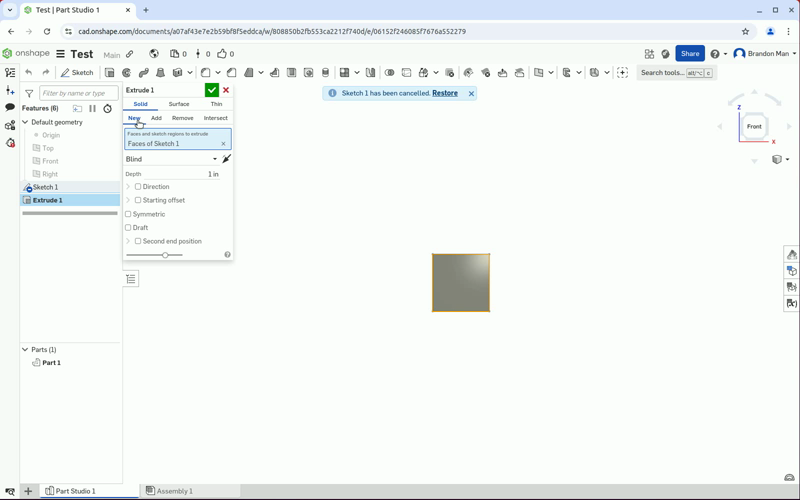
click(137, 120)
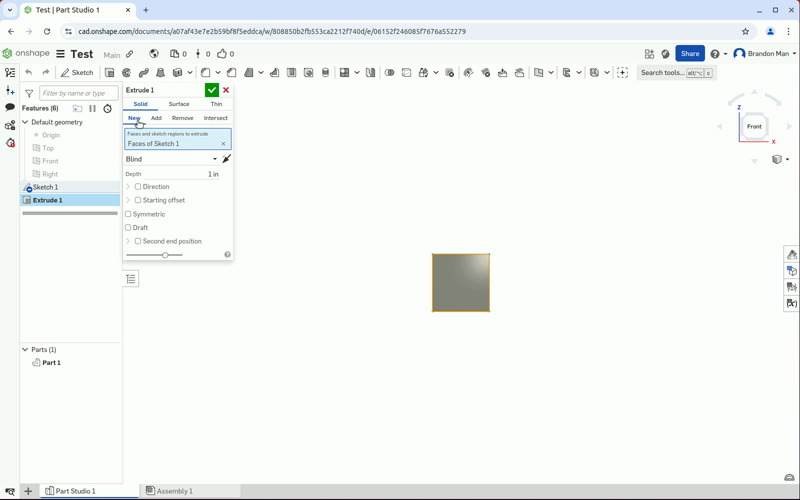
key(tab, 4)
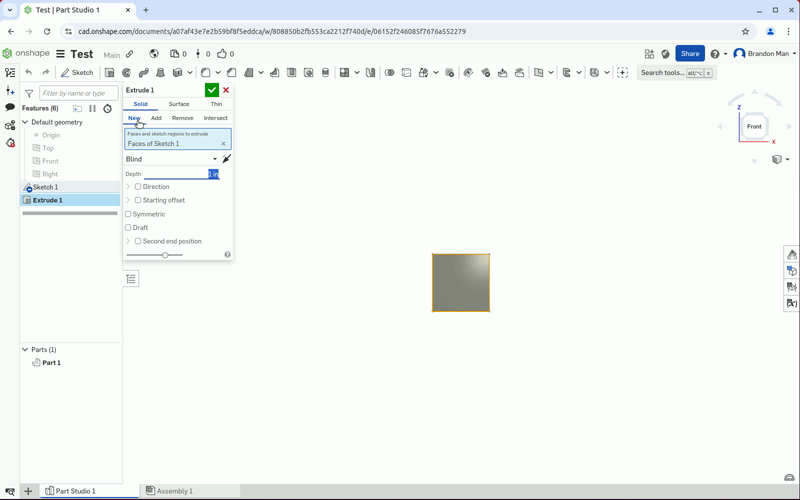
text(23.108)
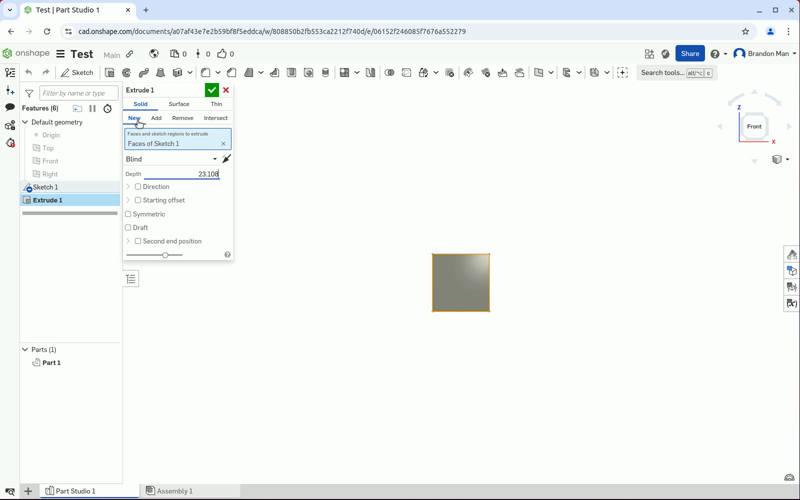
key(enter)
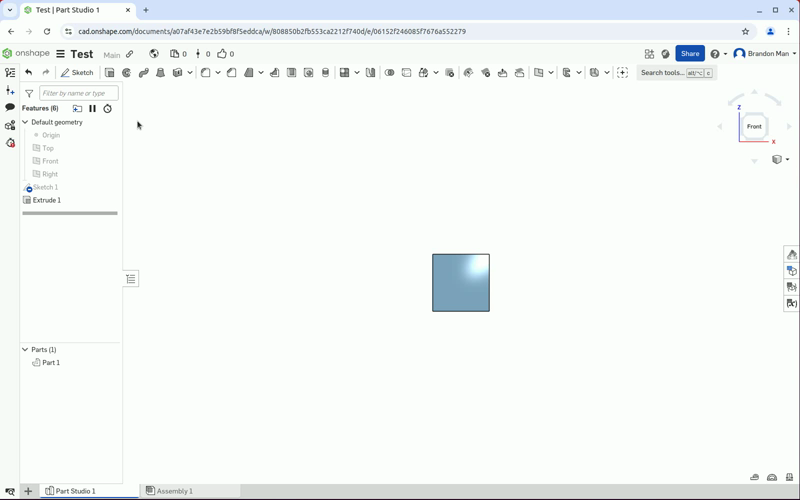
key(shift+h)
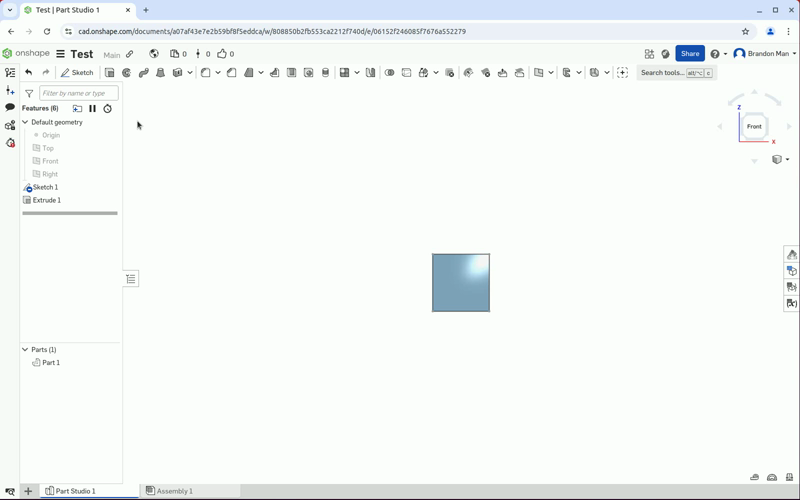
key(shift+h)
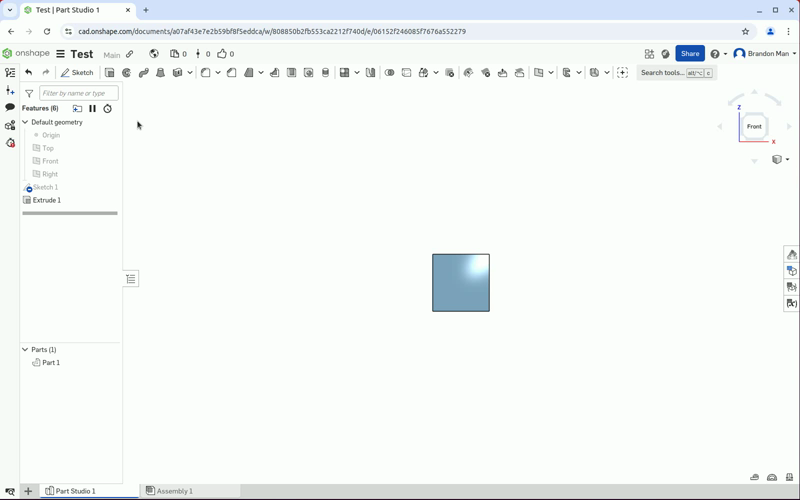
mouse_move(73, 189)
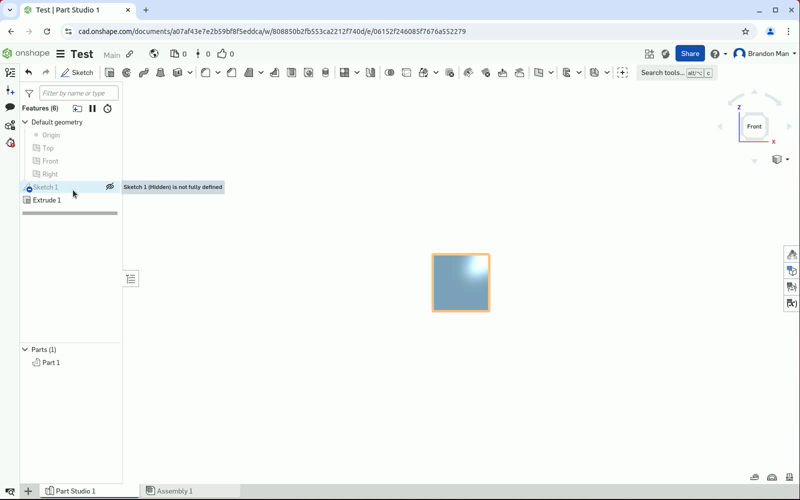
click(73, 189)
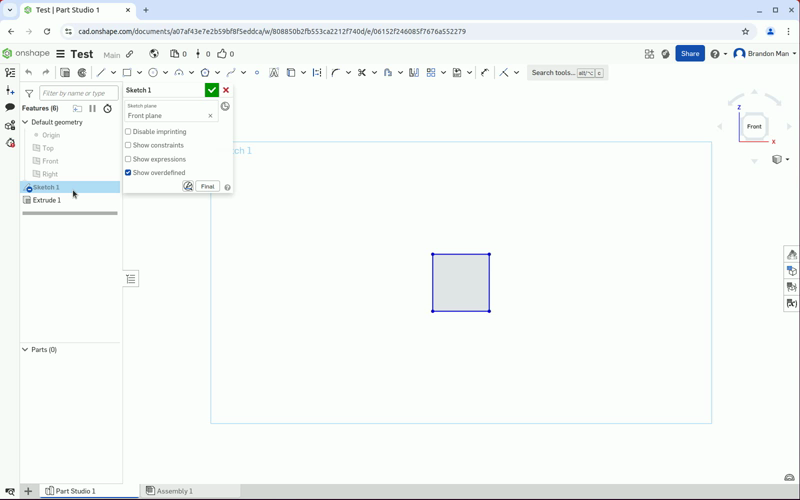
mouse_move(229, 92)
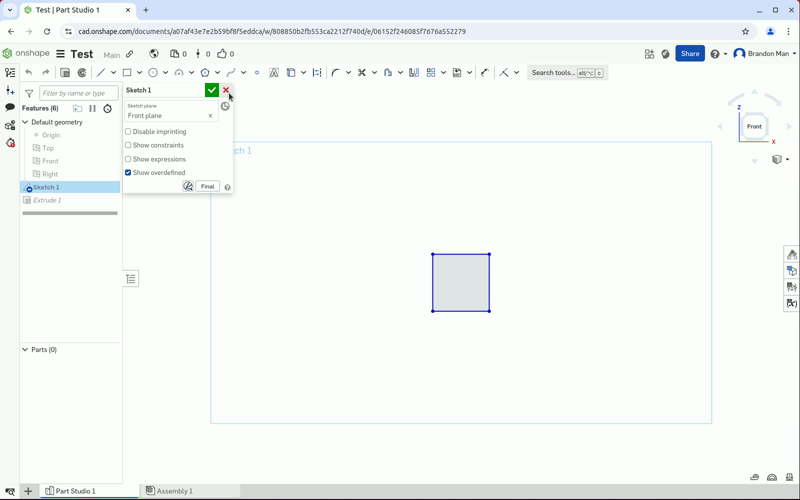
click(229, 92)
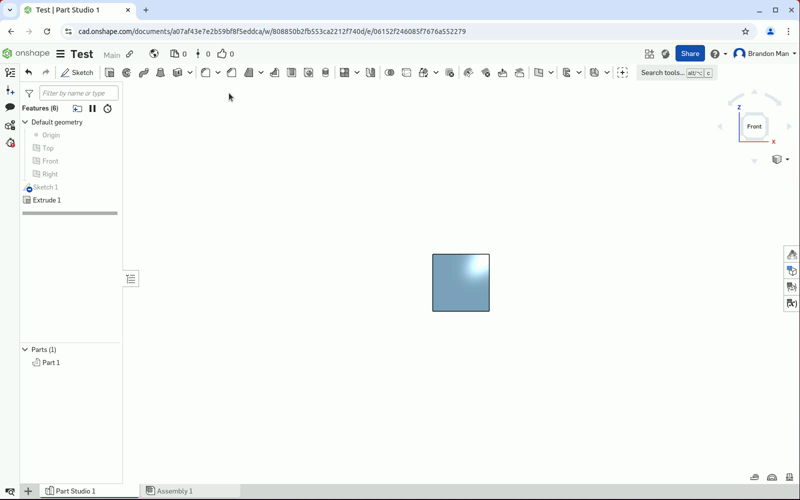
mouse_move(73, 352)
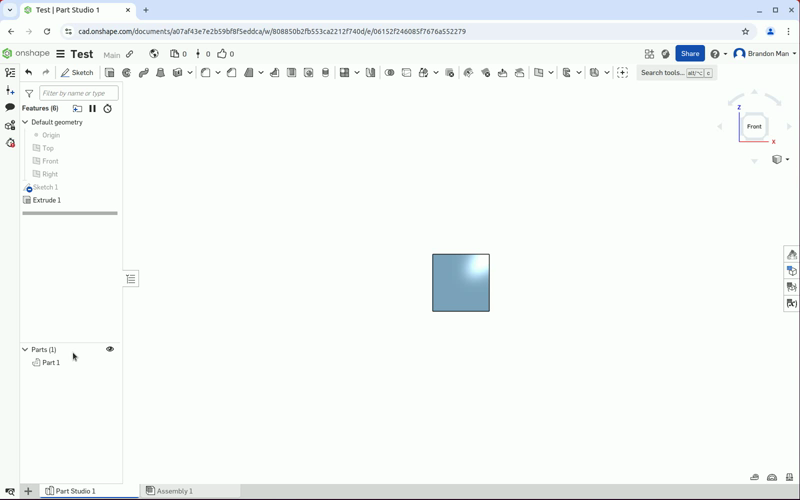
key(y)
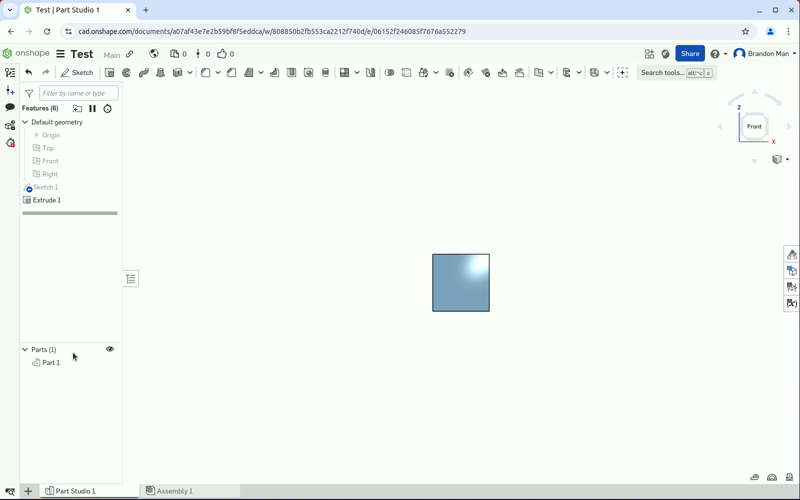
key(shift+p)
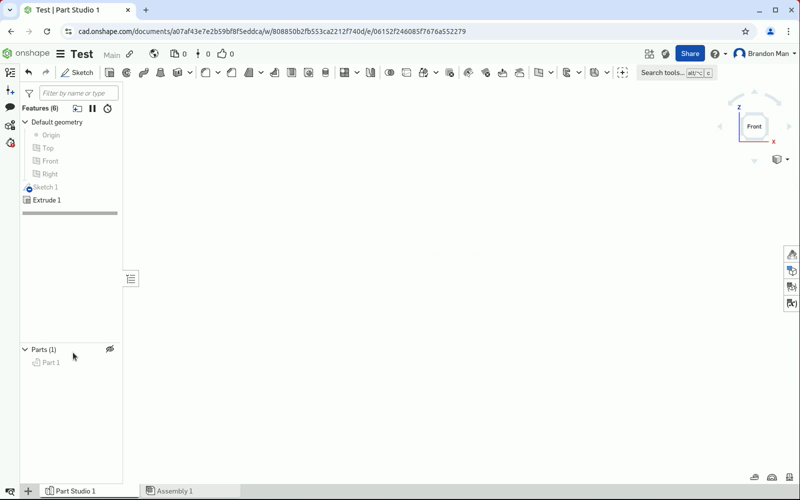
key(space)
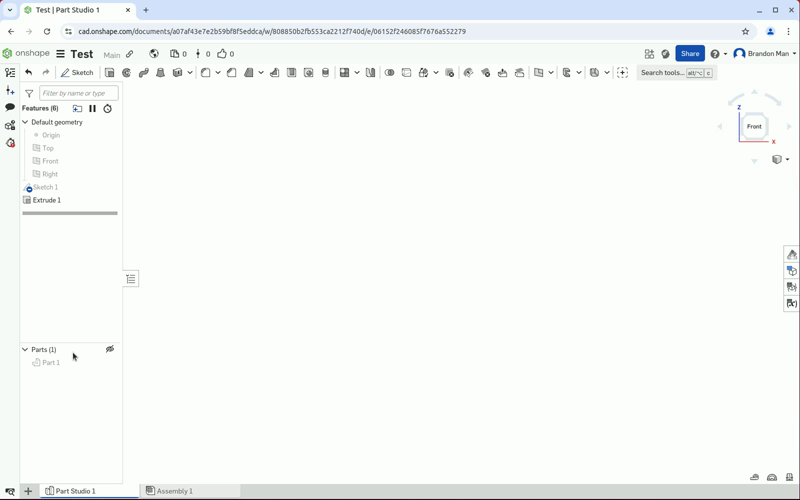
key_down(shift)
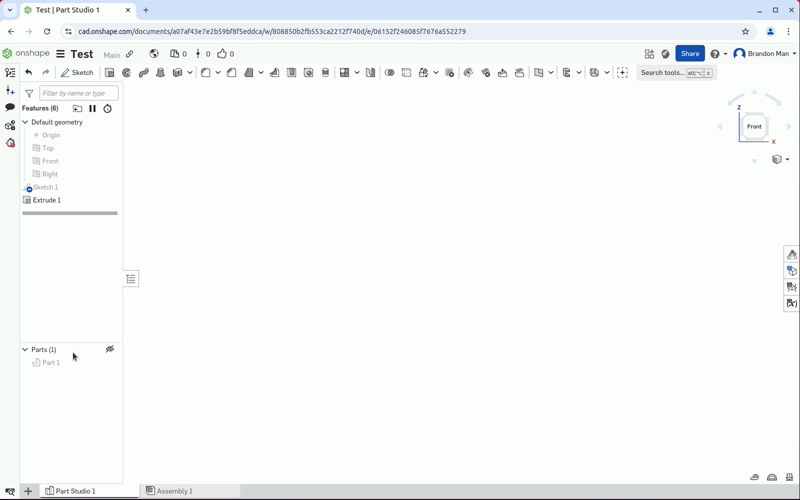
key(down)
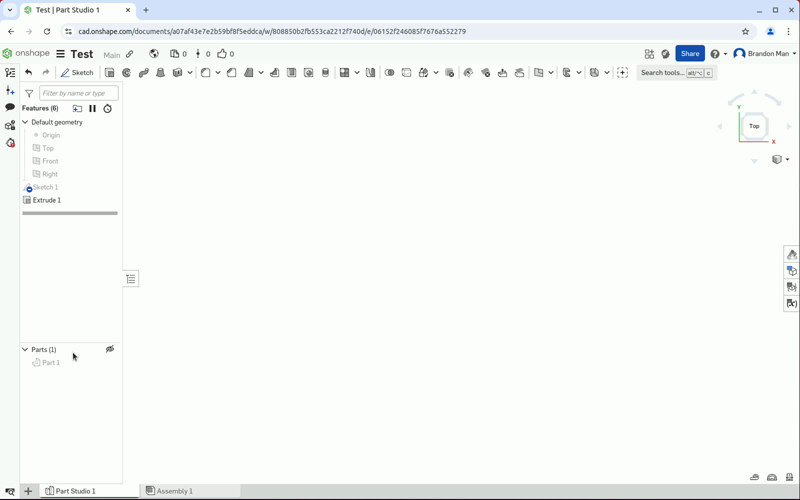
key_up(shift)
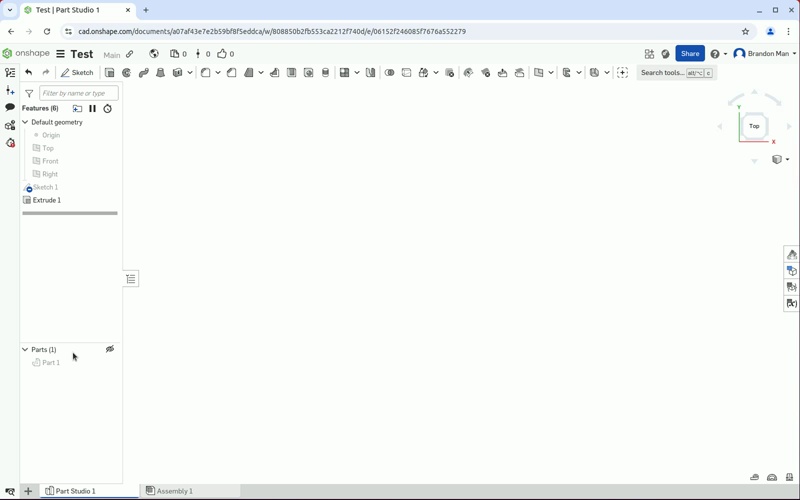
mouse_move(73, 352)
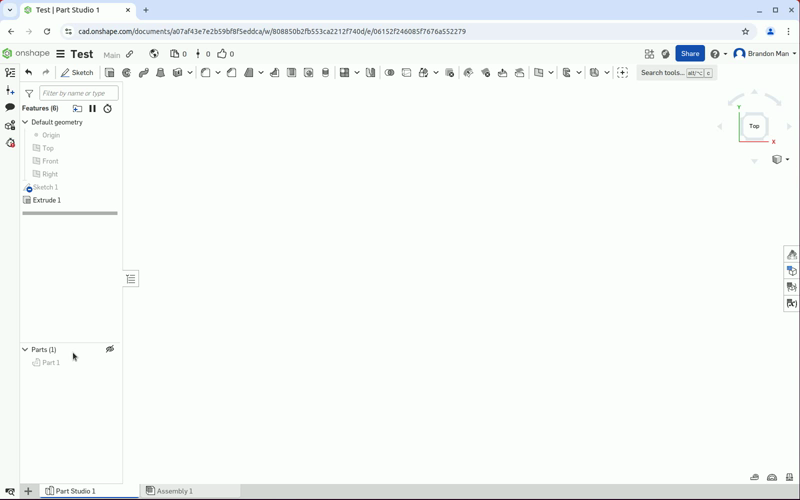
key(shift+y)
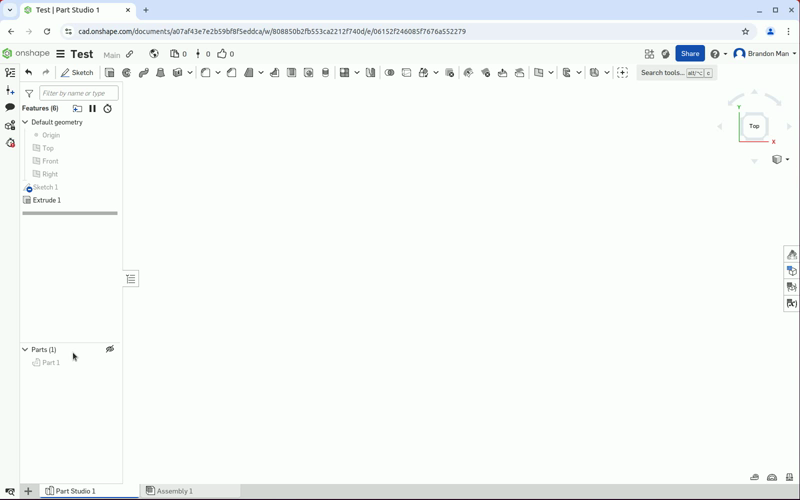
key(shift+s)
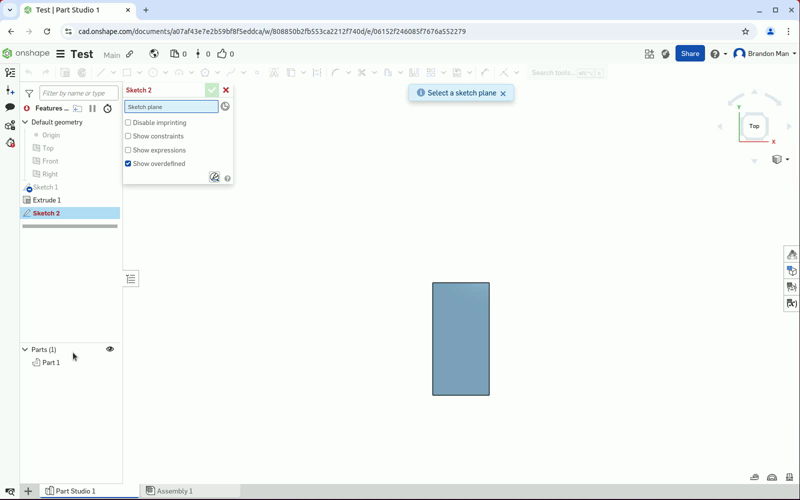
mouse_move(73, 150)
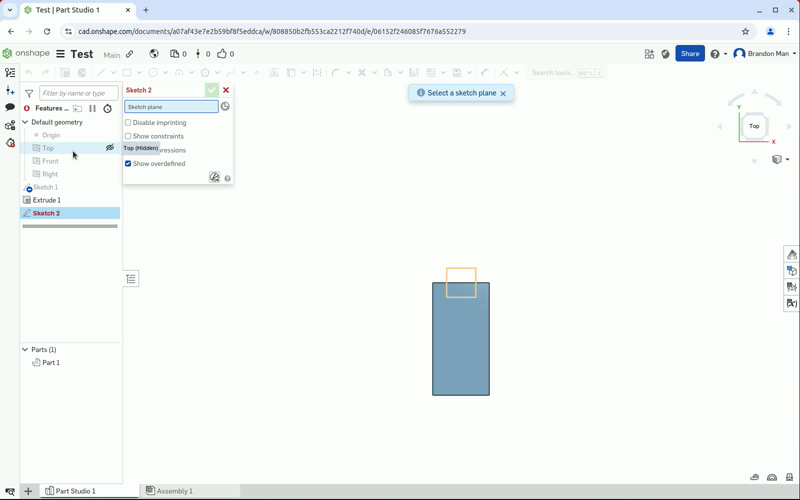
click(73, 150)
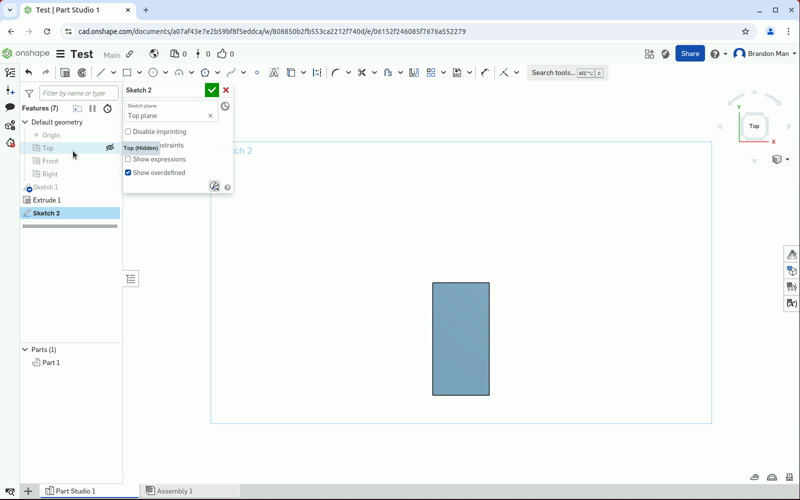
mouse_move(73, 352)
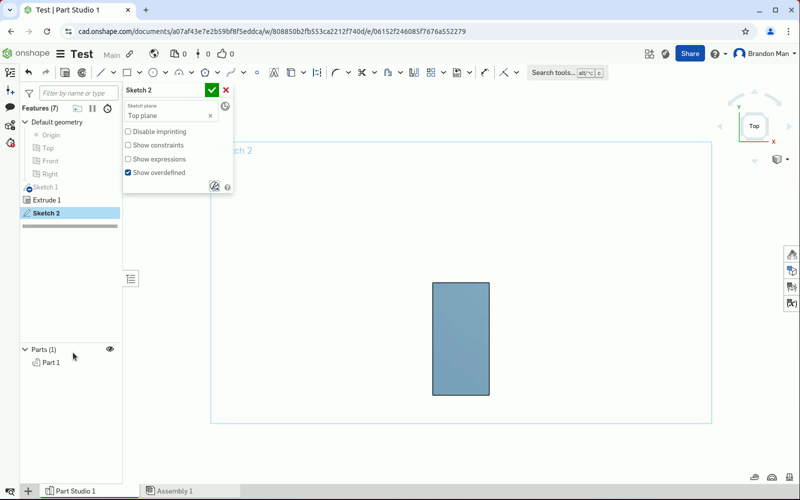
key(y)
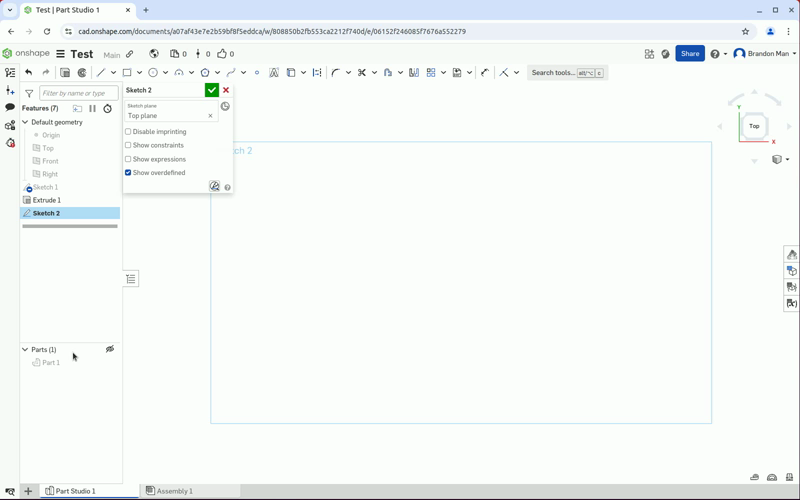
key(l)
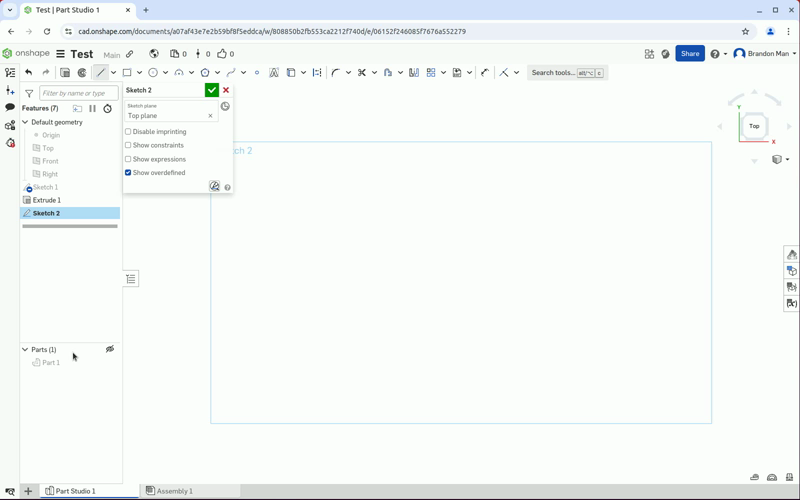
key_down(shift)
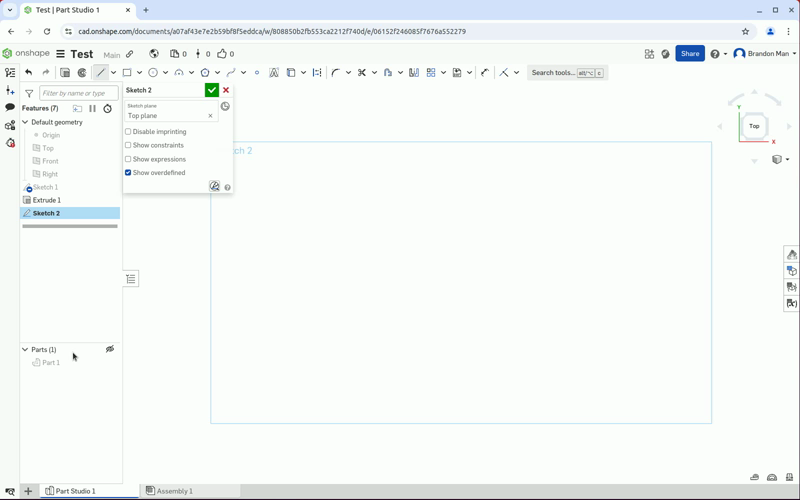
mouse_move(441, 380)
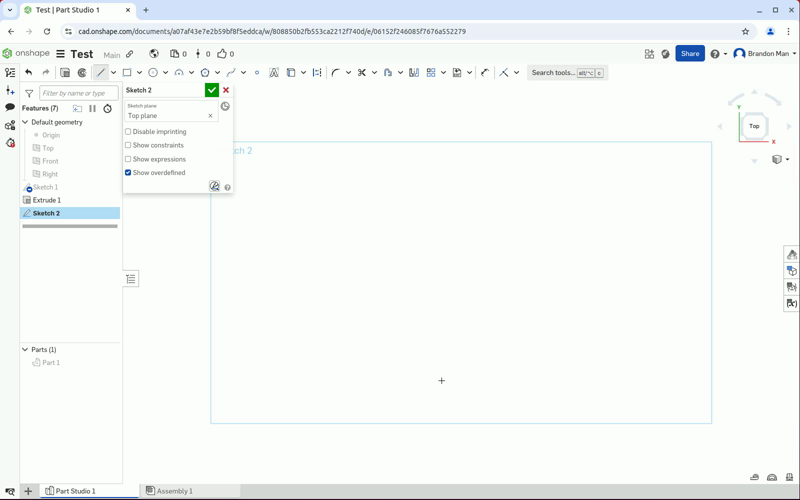
click(441, 380)
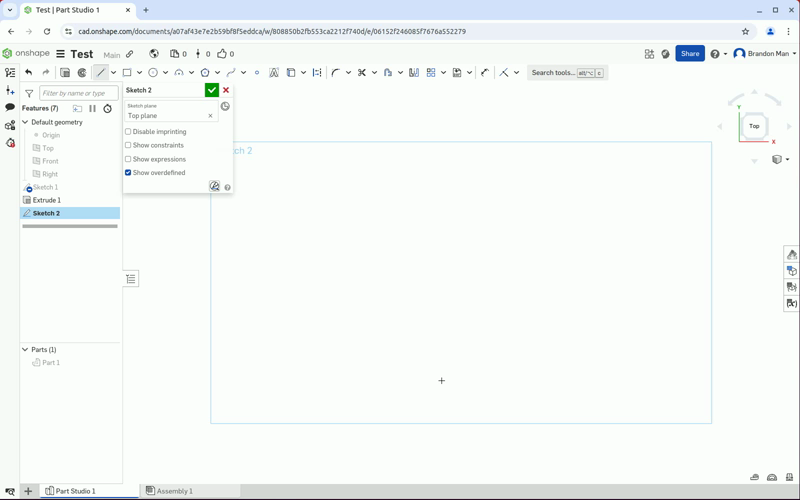
key_up(shift)
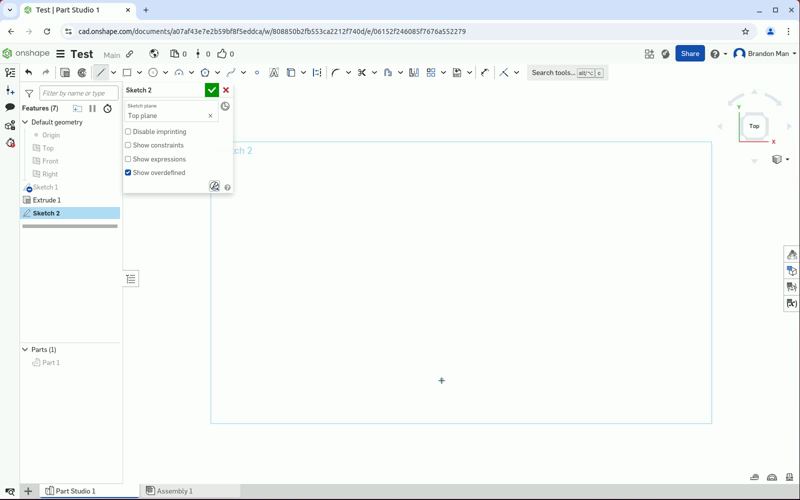
key_down(shift)
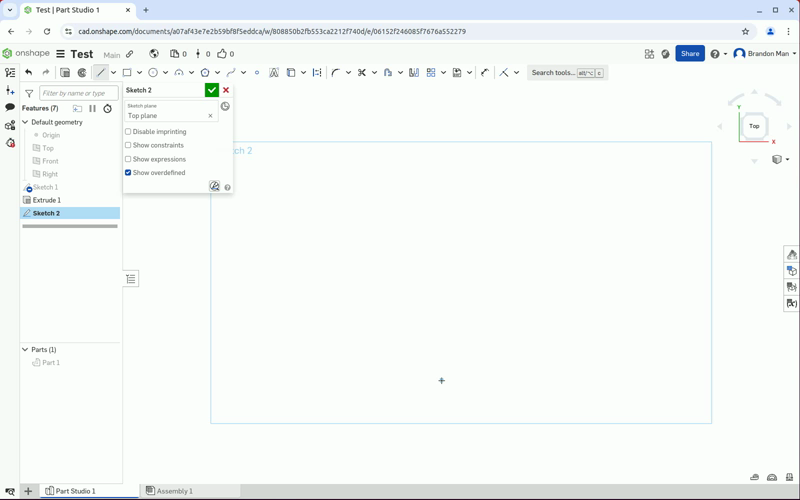
mouse_move(471, 380)
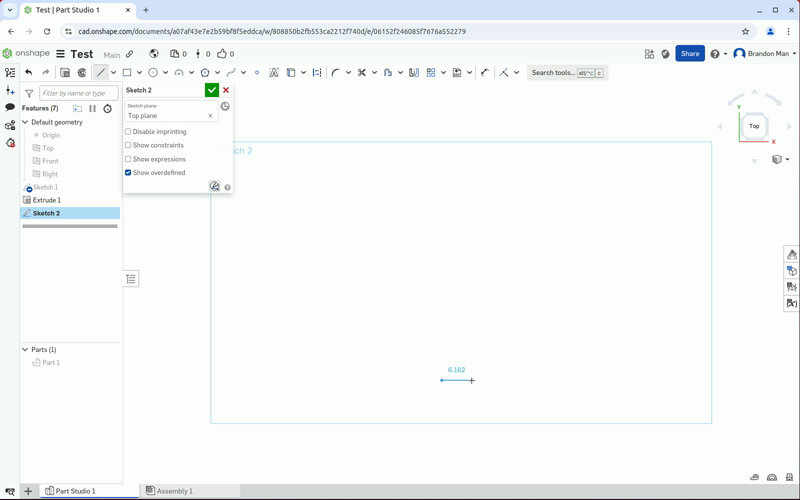
mouse_move(474, 380)
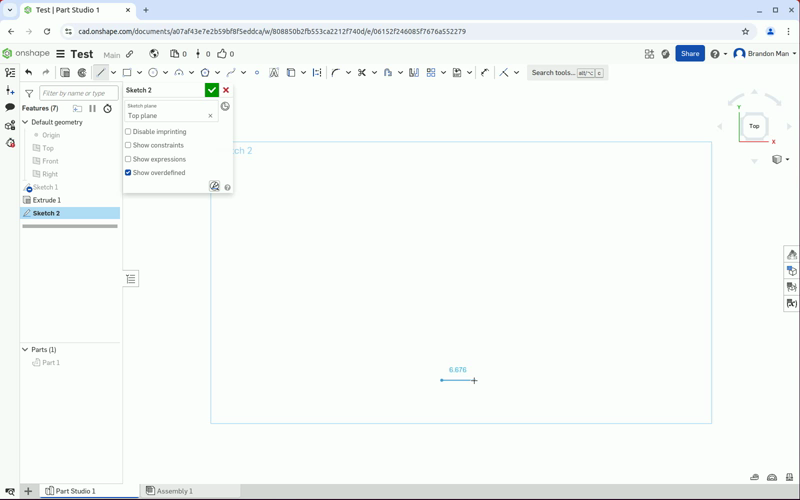
click(474, 380)
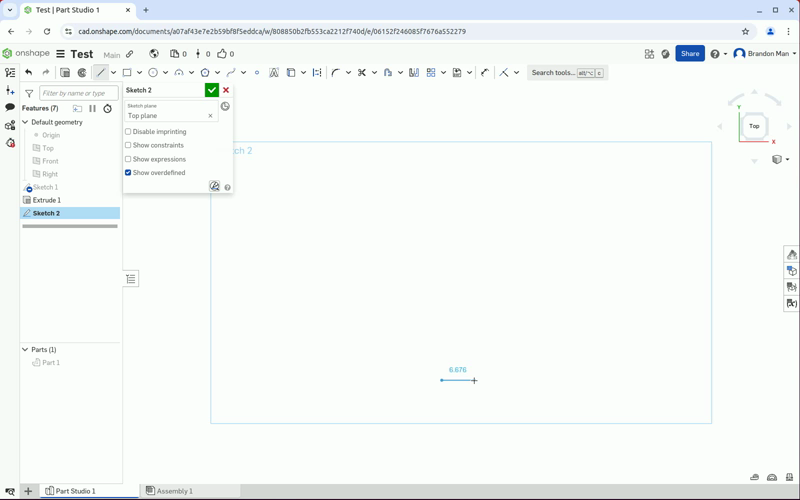
key_up(shift)
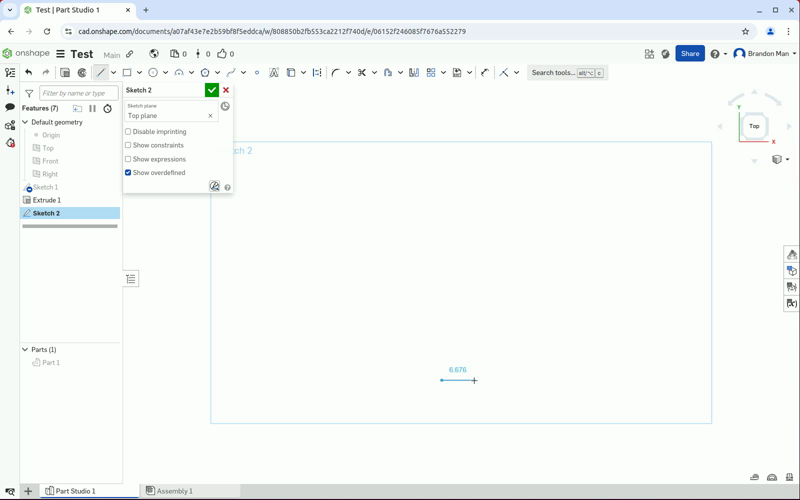
key_down(shift)
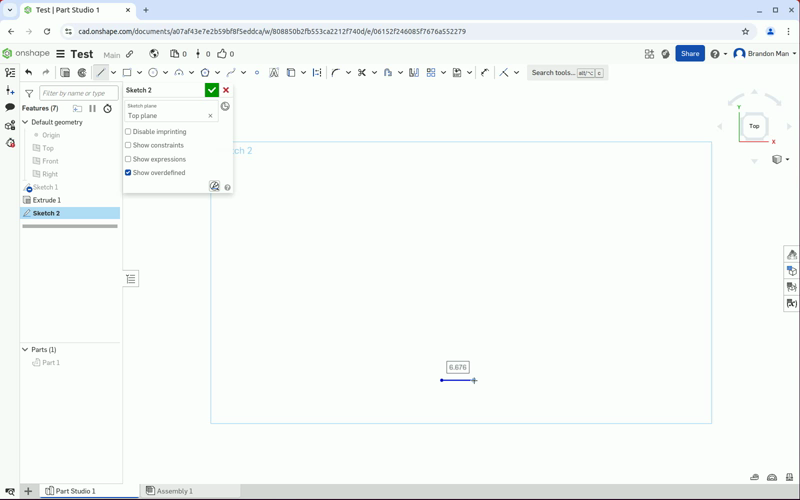
mouse_move(504, 380)
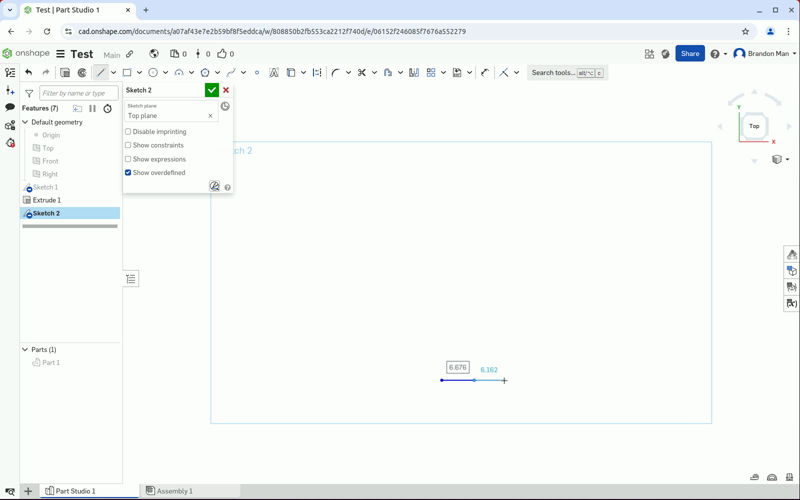
mouse_move(474, 334)
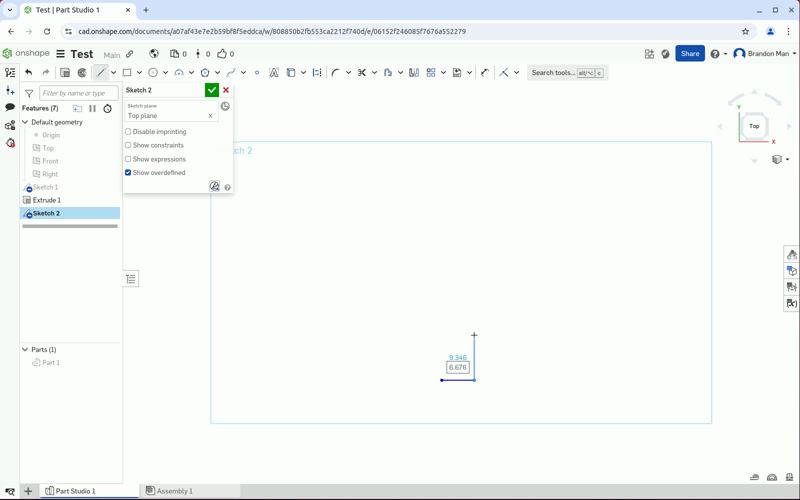
click(474, 334)
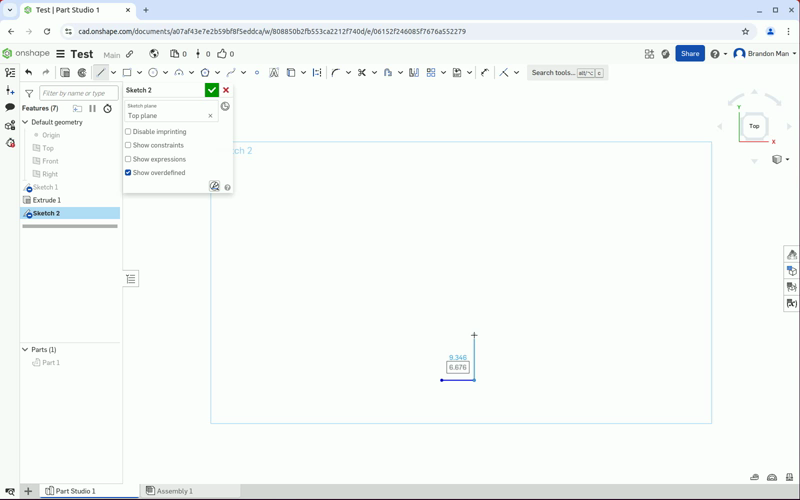
key_up(shift)
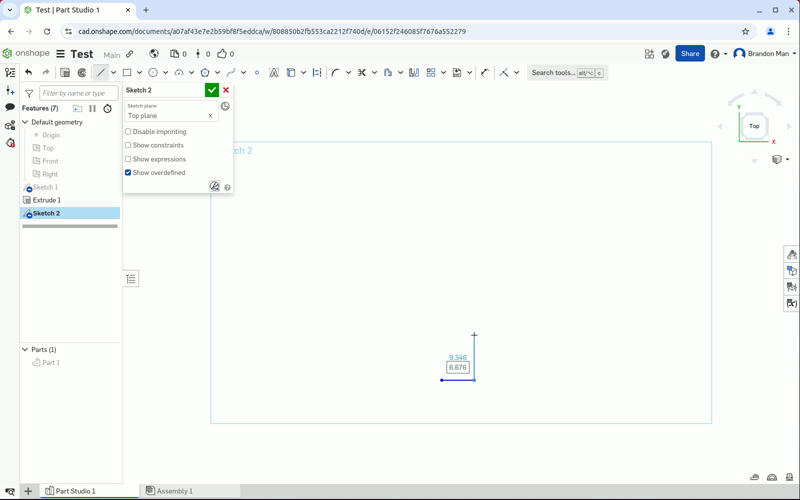
key_down(shift)
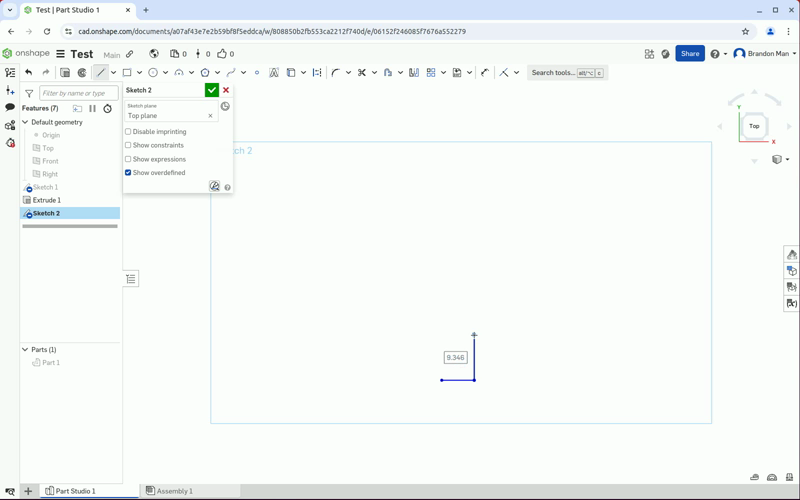
mouse_move(504, 334)
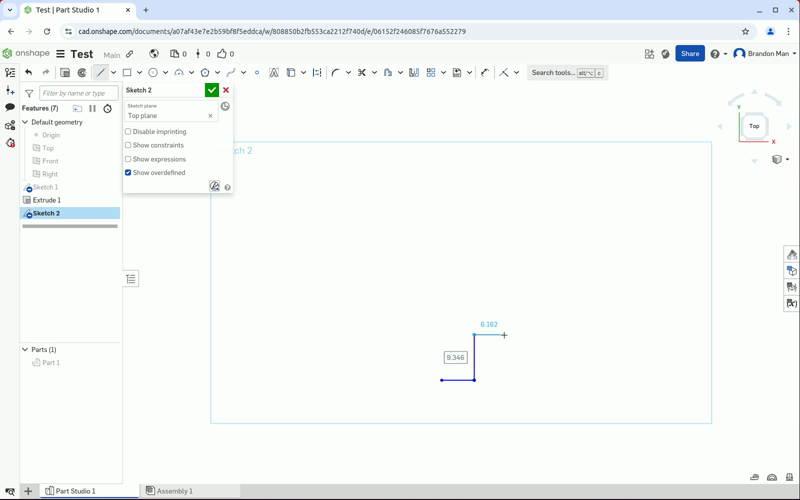
mouse_move(441, 334)
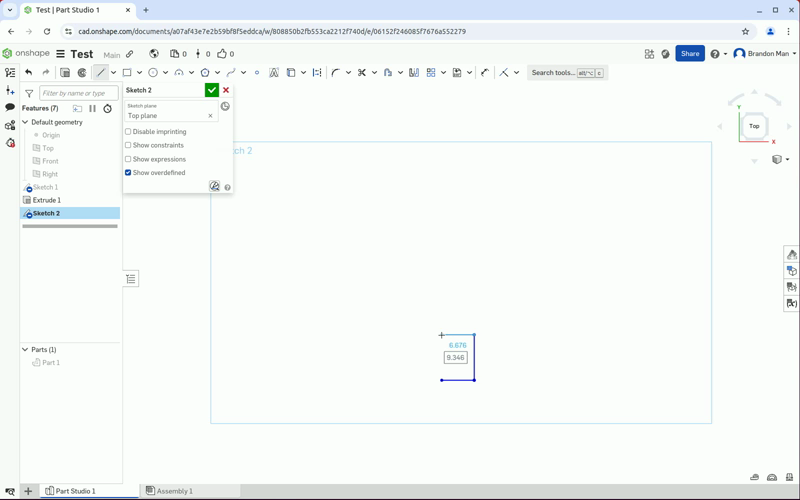
click(441, 334)
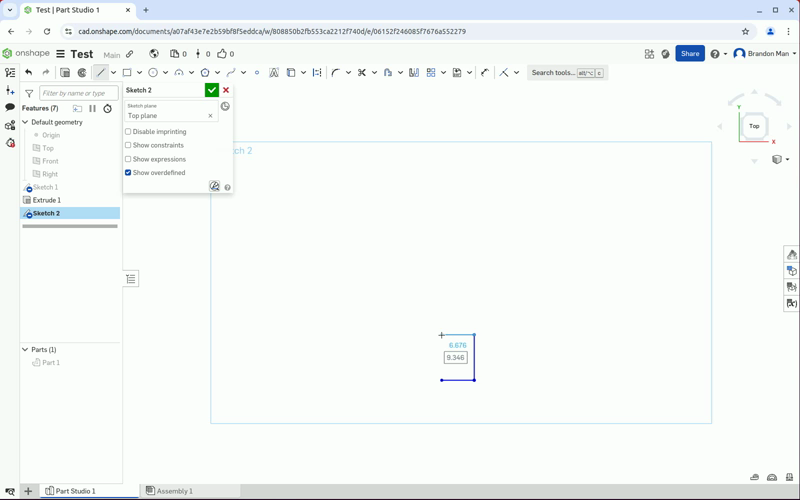
key_up(shift)
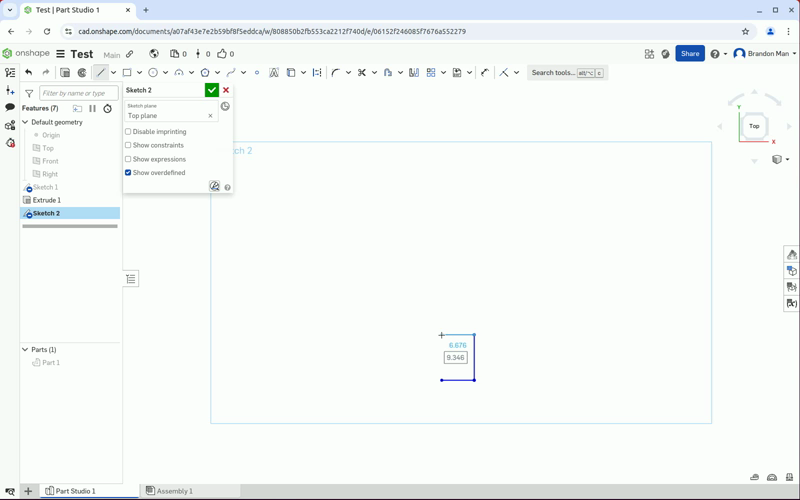
mouse_move(471, 334)
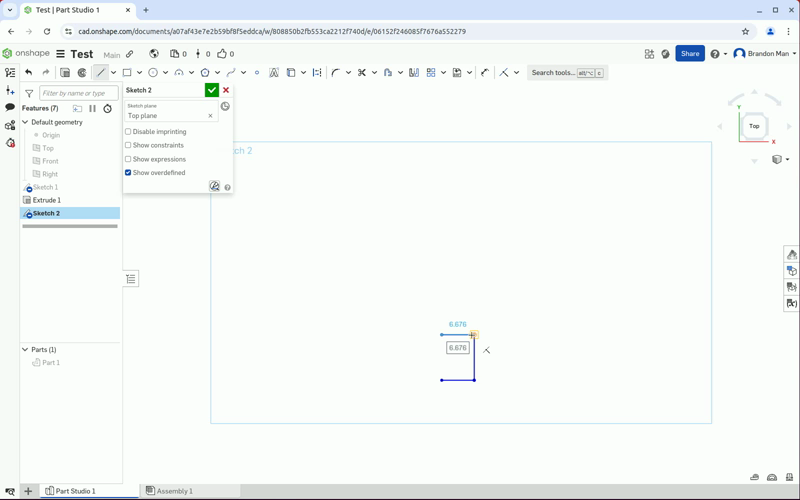
key_down(shift)
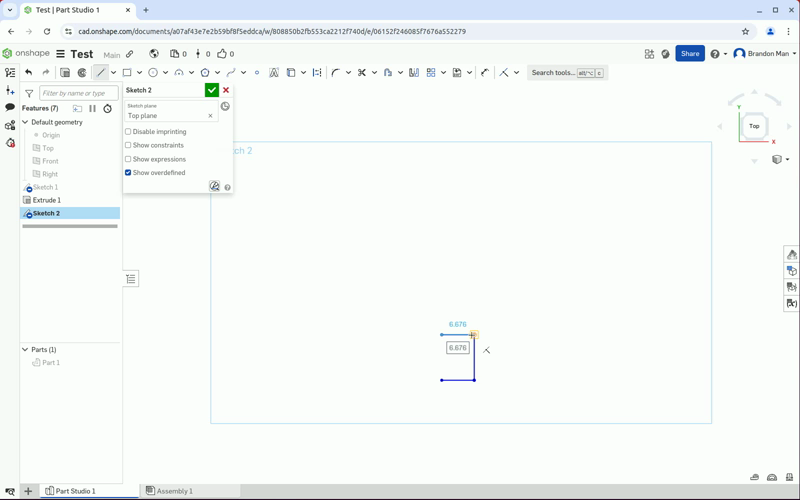
mouse_move(441, 380)
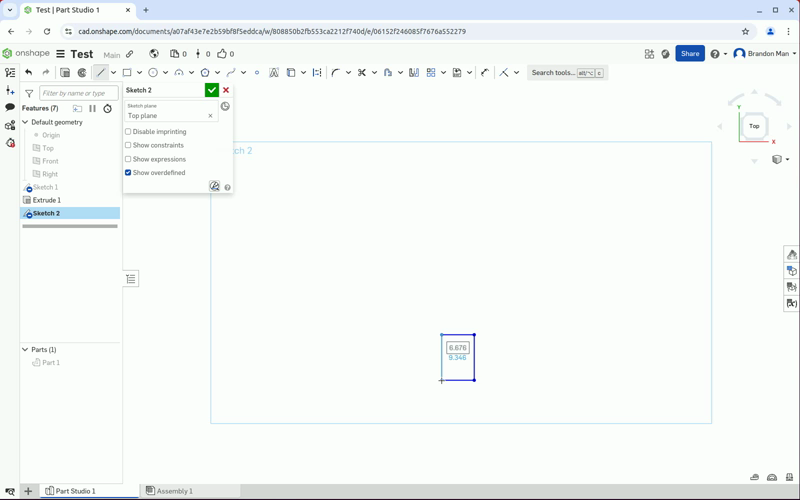
key_up(shift)
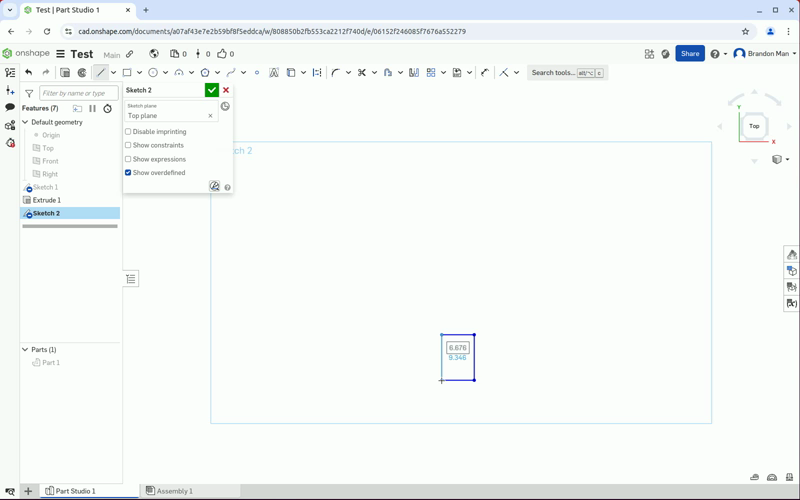
click(441, 380)
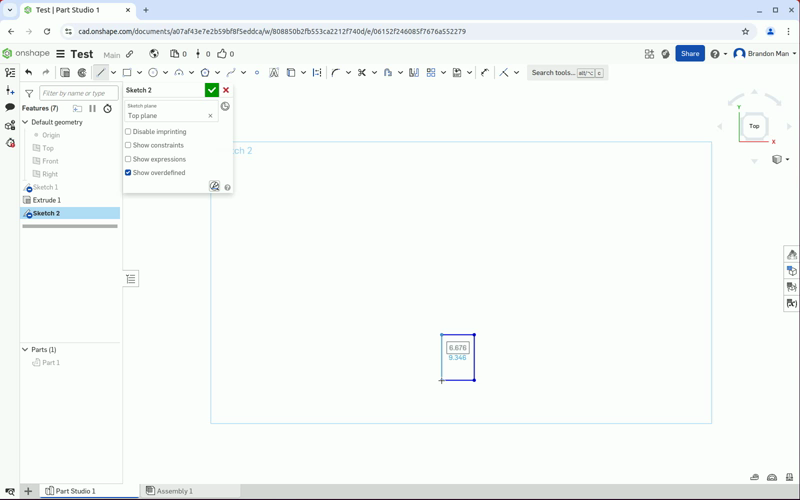
key(esc)
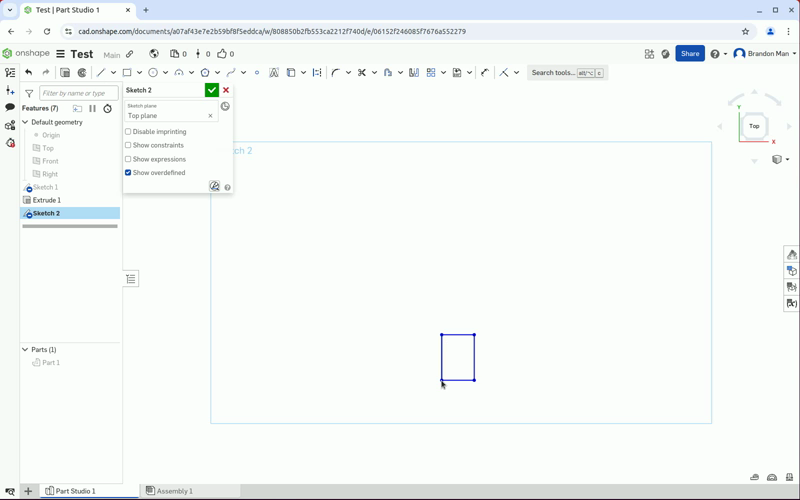
mouse_move(472, 359)
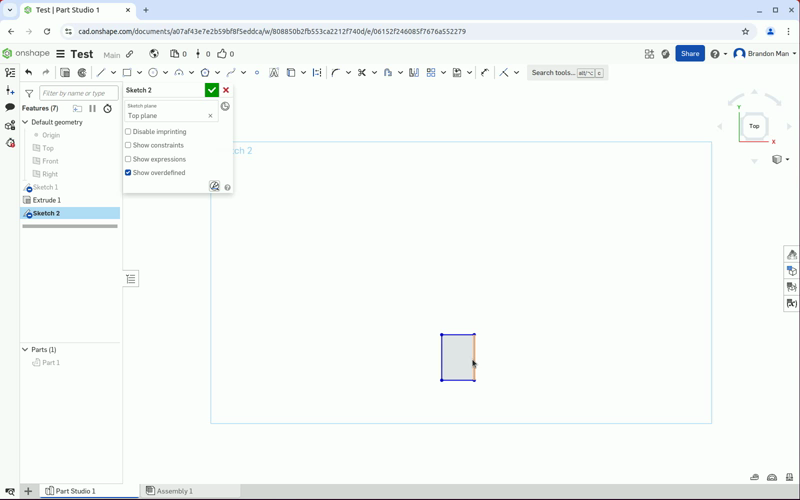
scroll(6)
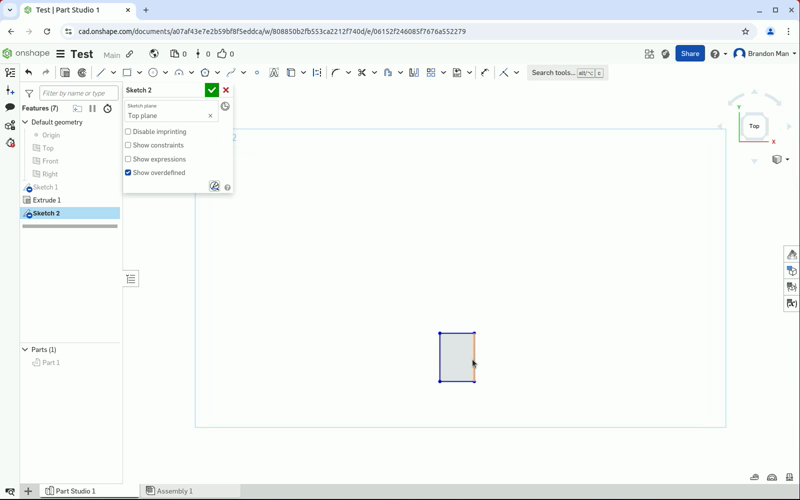
scroll(6)
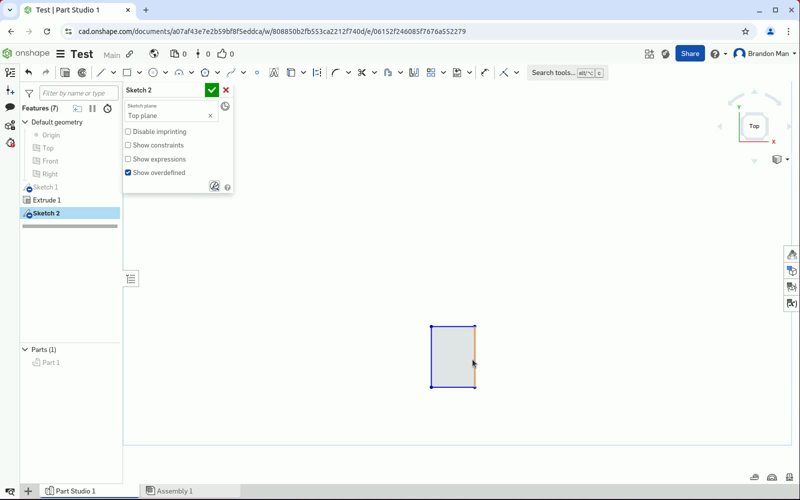
scroll(6)
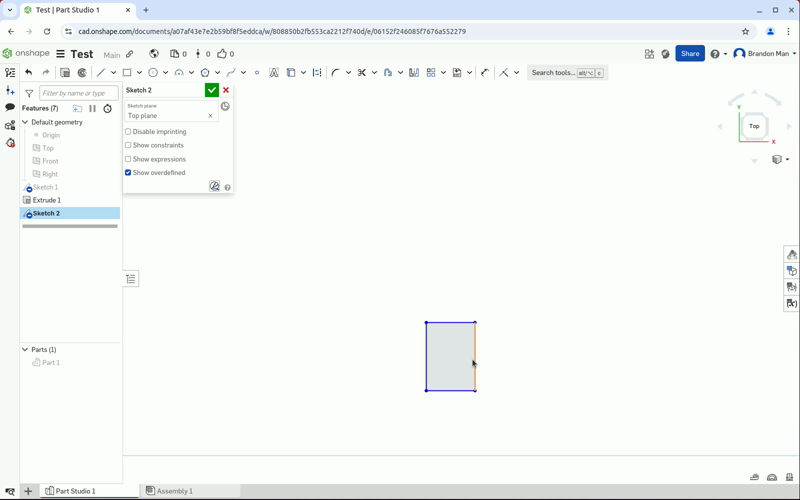
scroll(6)
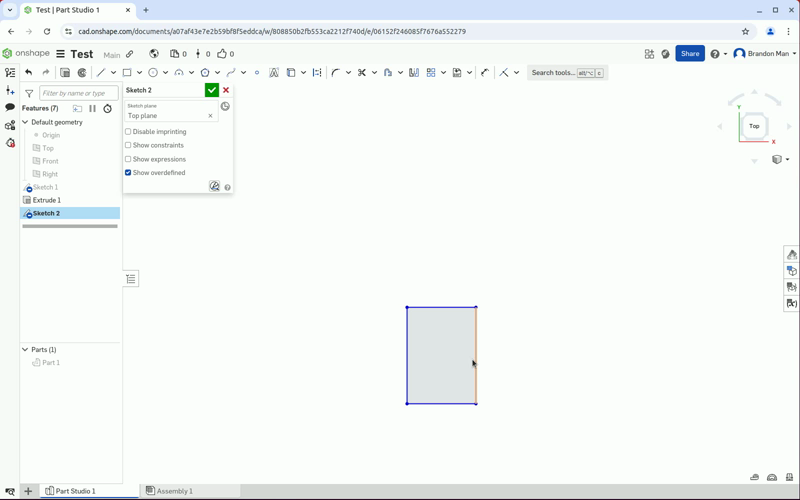
scroll(6)
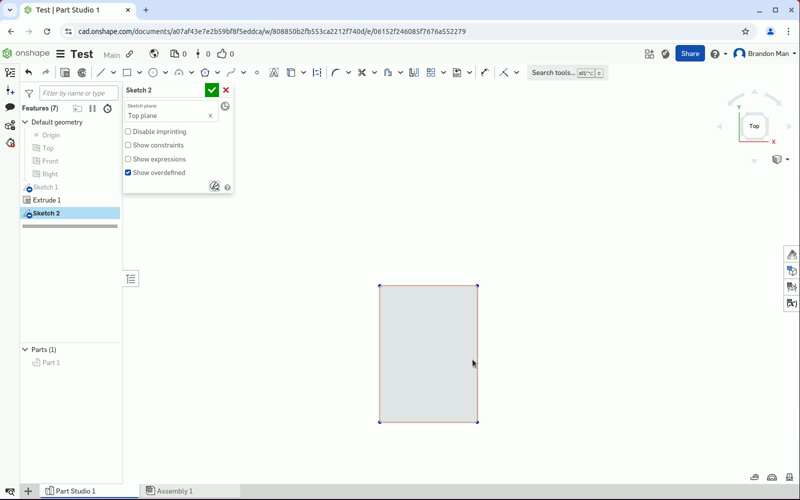
scroll(6)
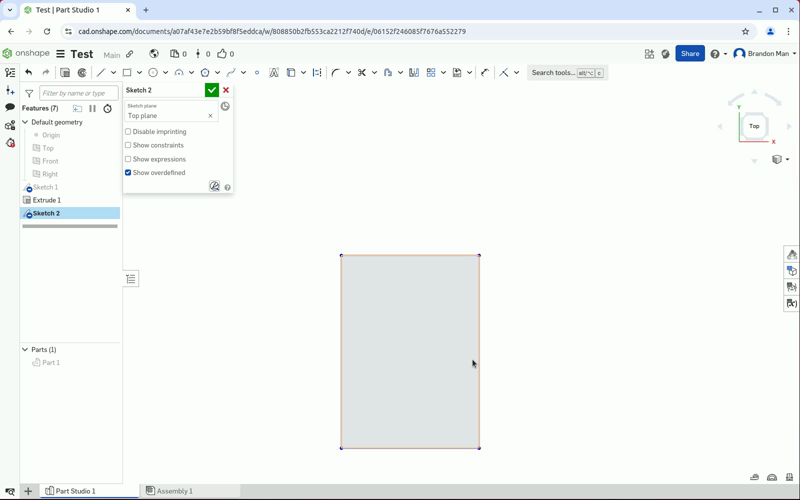
scroll(6)
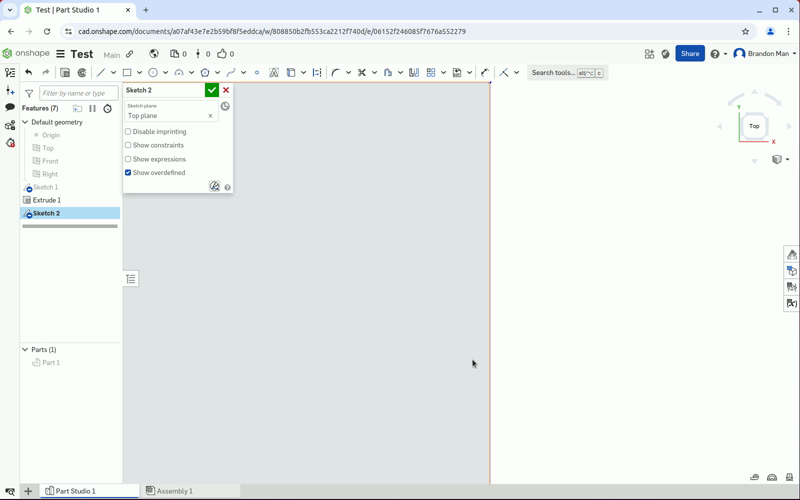
click(472, 359)
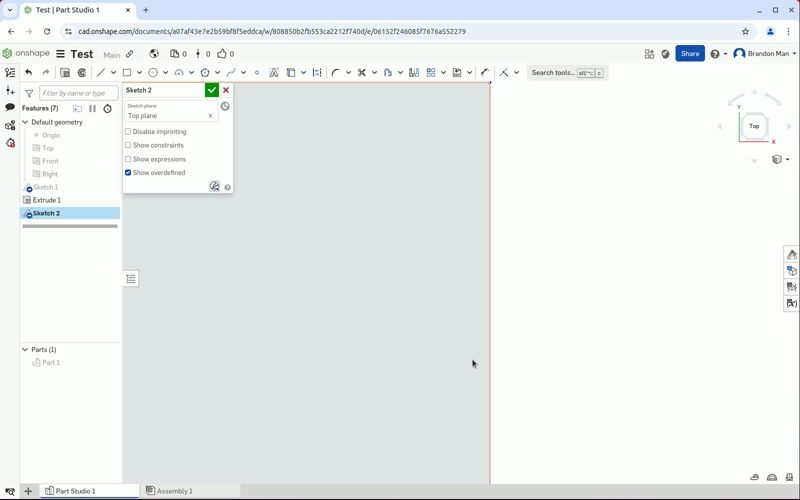
scroll(-6)
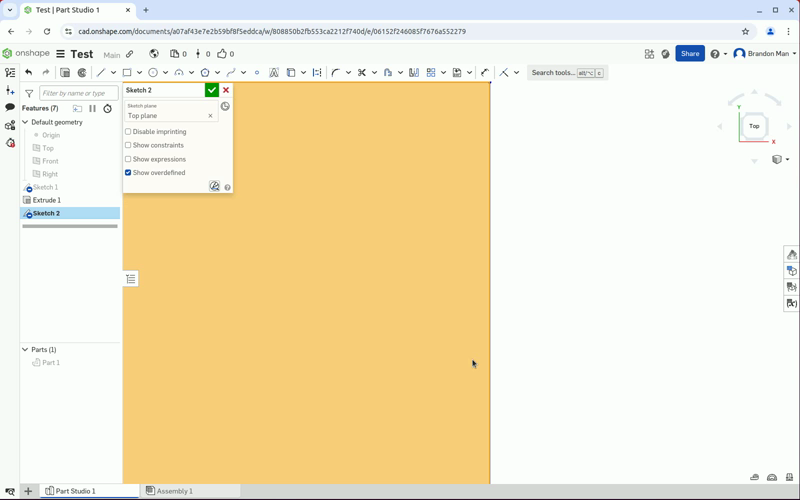
scroll(-6)
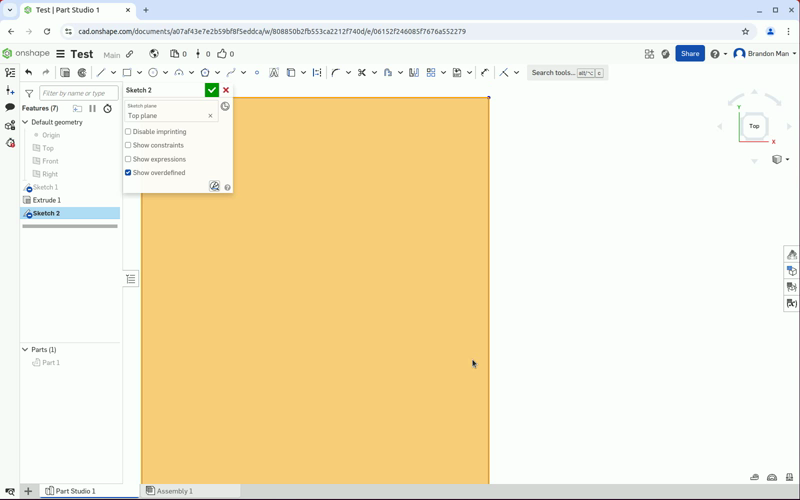
scroll(-6)
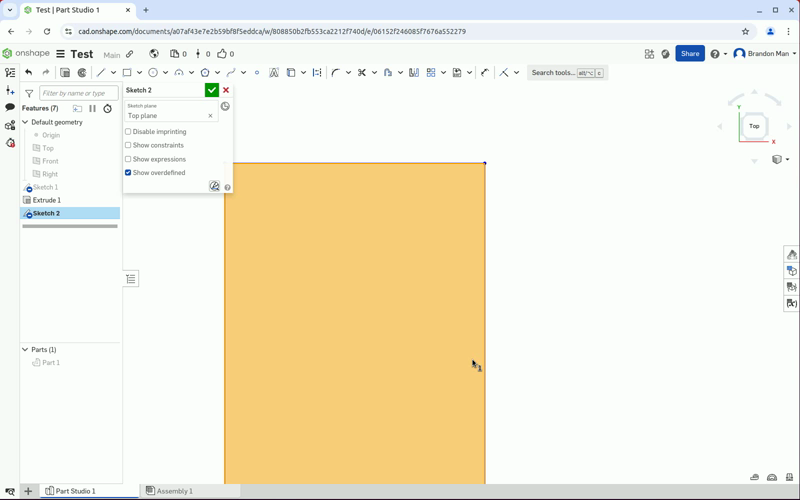
scroll(-6)
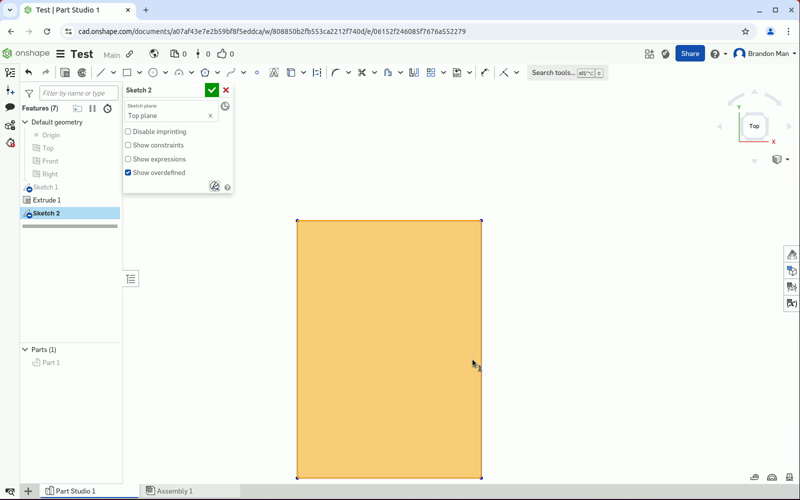
scroll(-6)
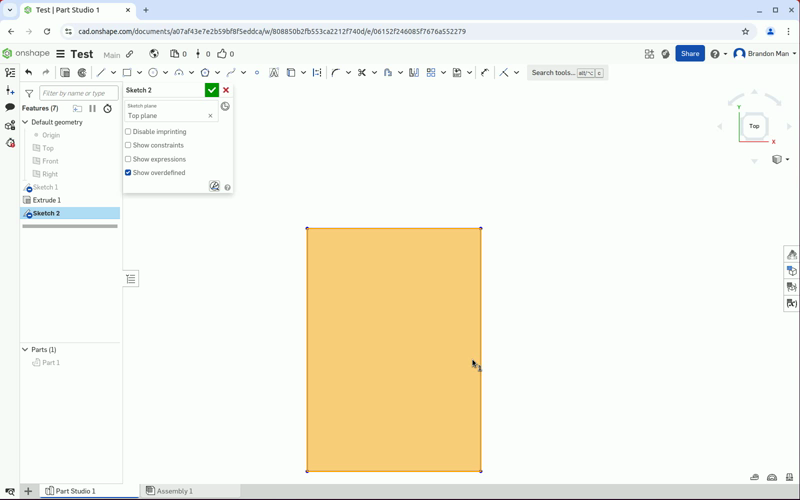
scroll(-6)
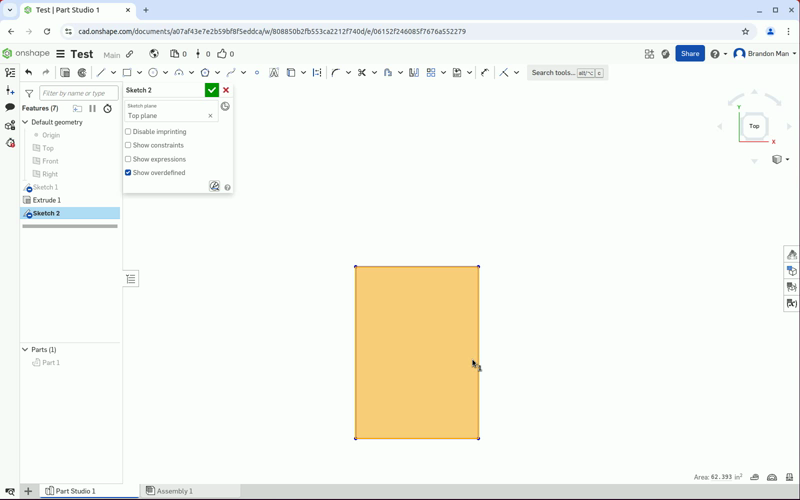
scroll(-6)
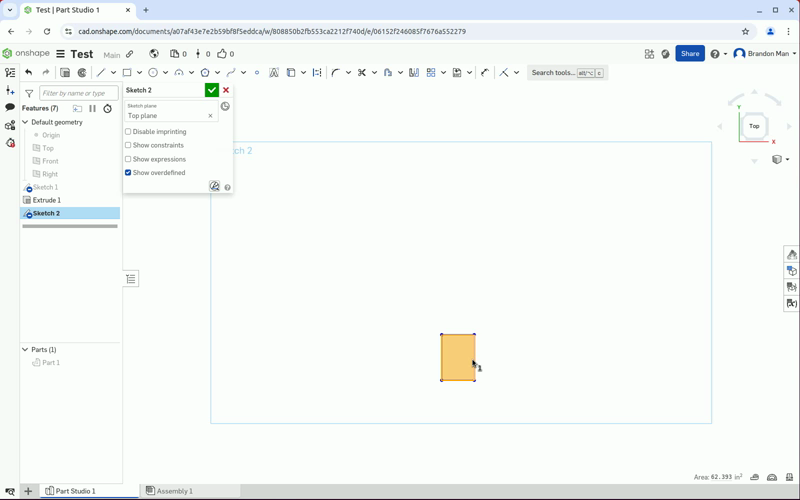
mouse_move(73, 352)
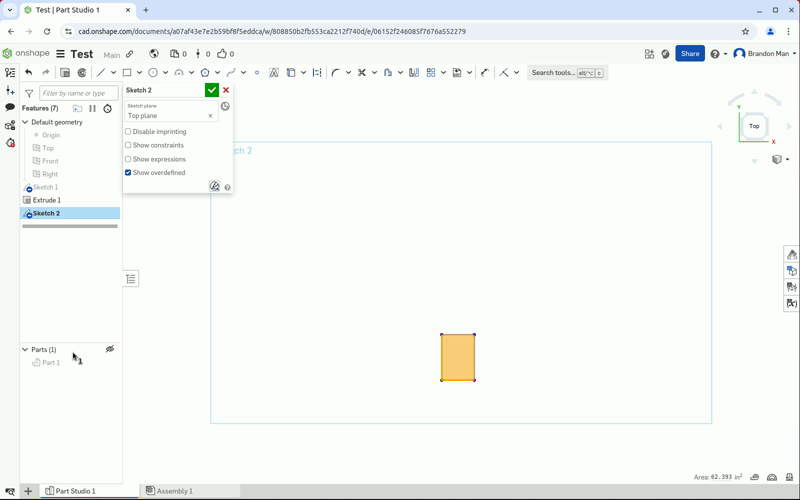
key(shift+y)
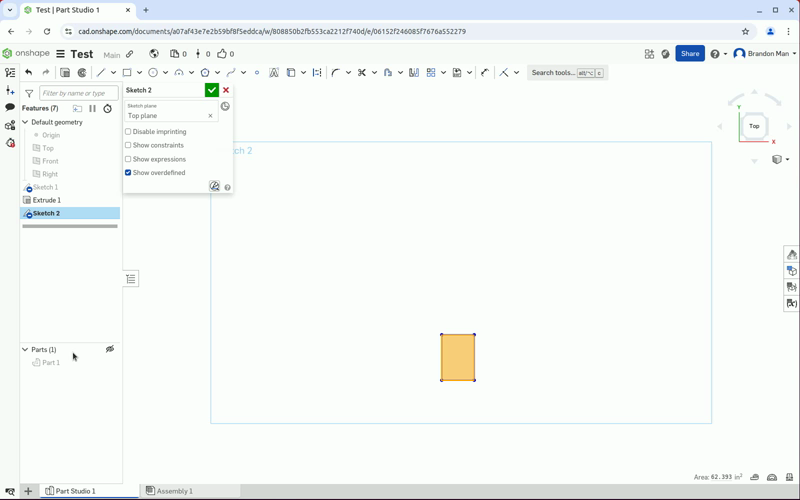
key(shift+e)
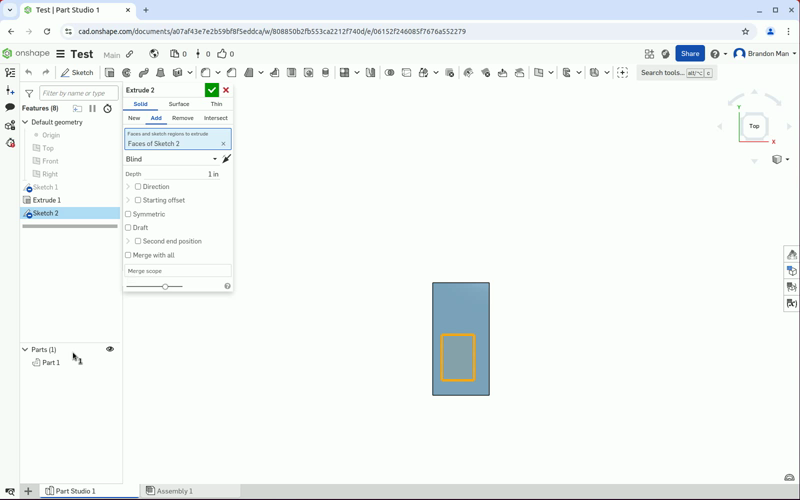
mouse_move(143, 106)
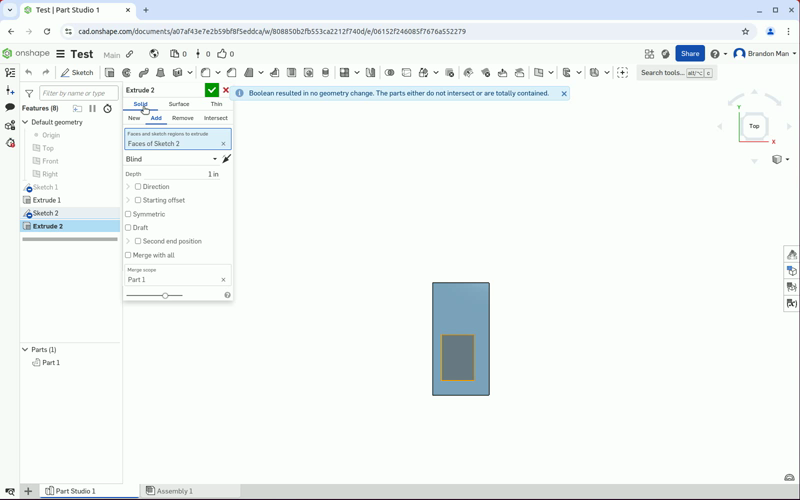
click(143, 106)
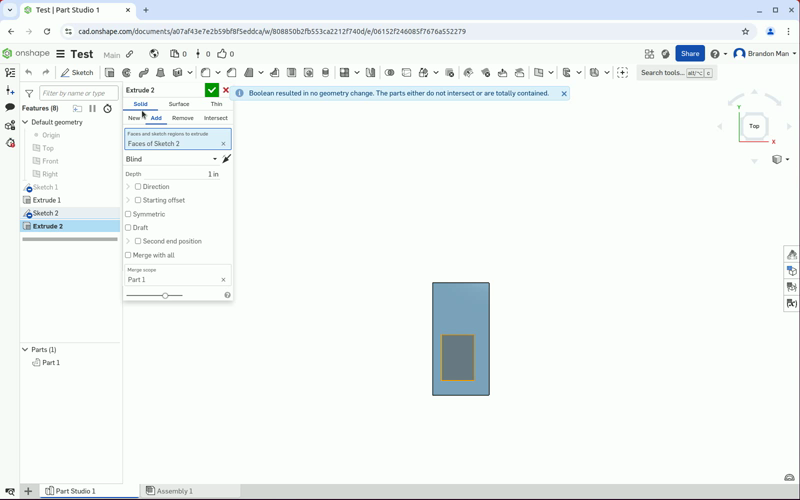
mouse_move(137, 120)
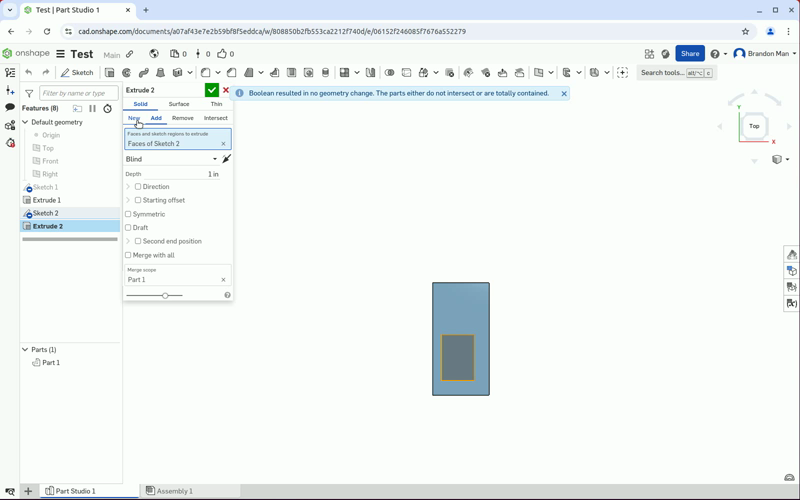
click(137, 120)
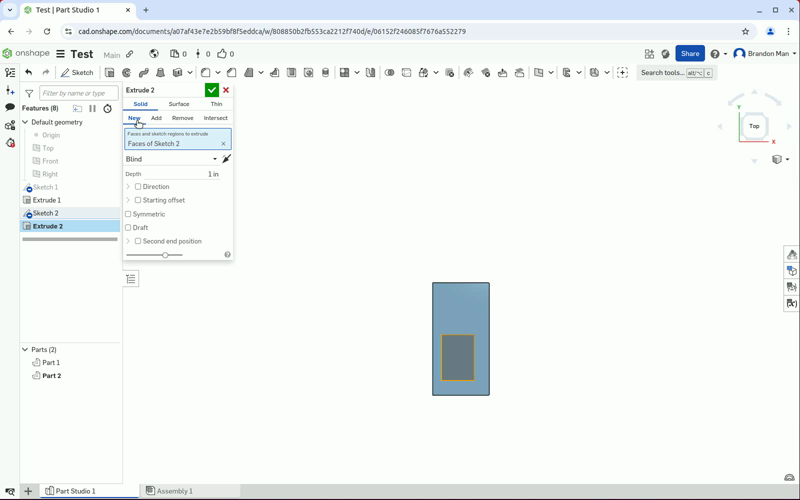
key(tab, 4)
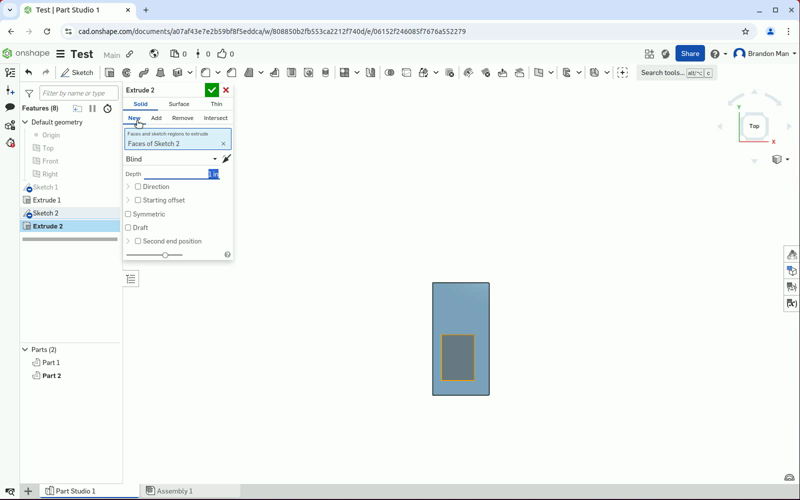
text(11.554)
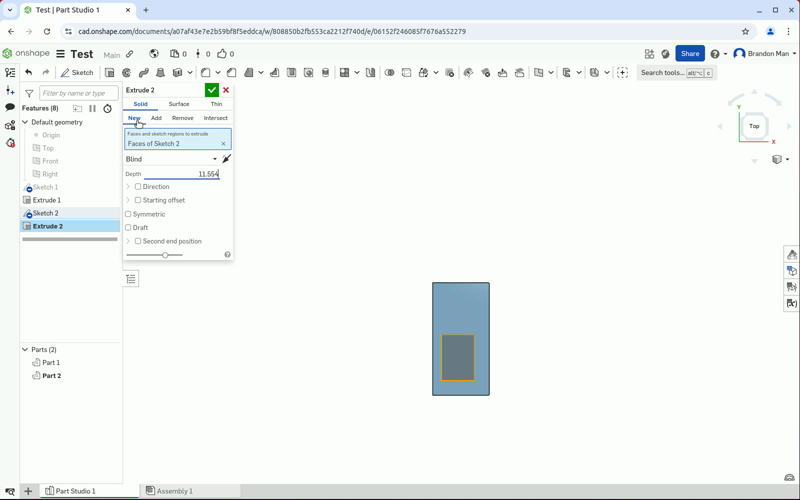
key(enter)
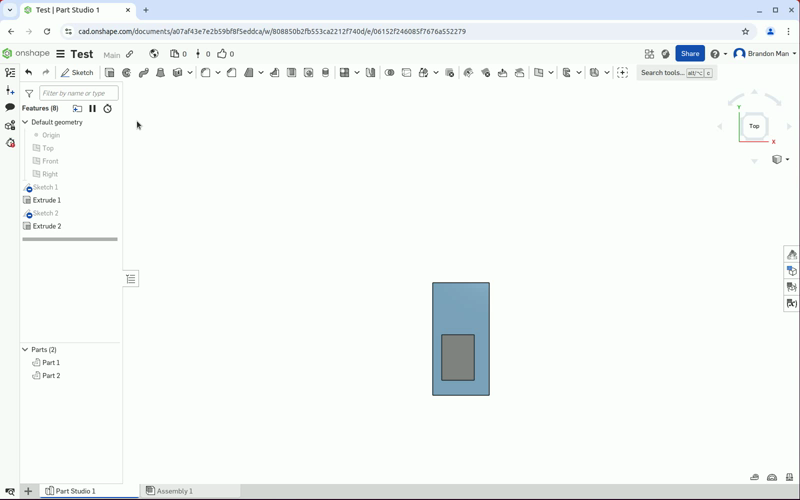
key(shift+h)
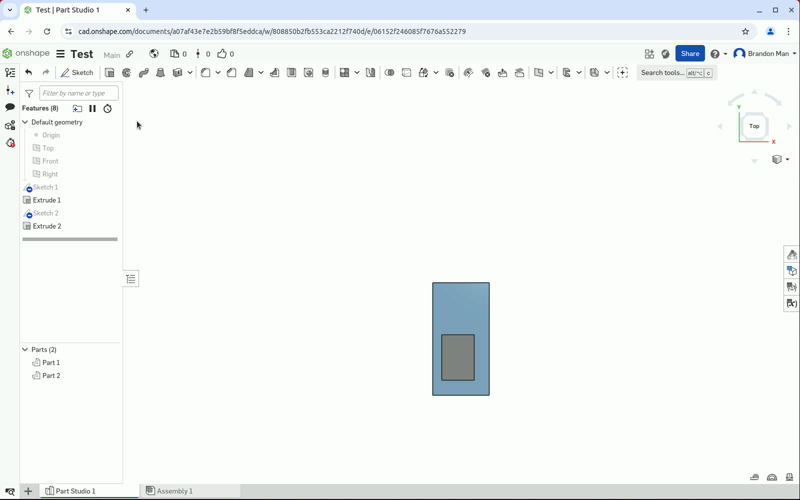
key(shift+h)
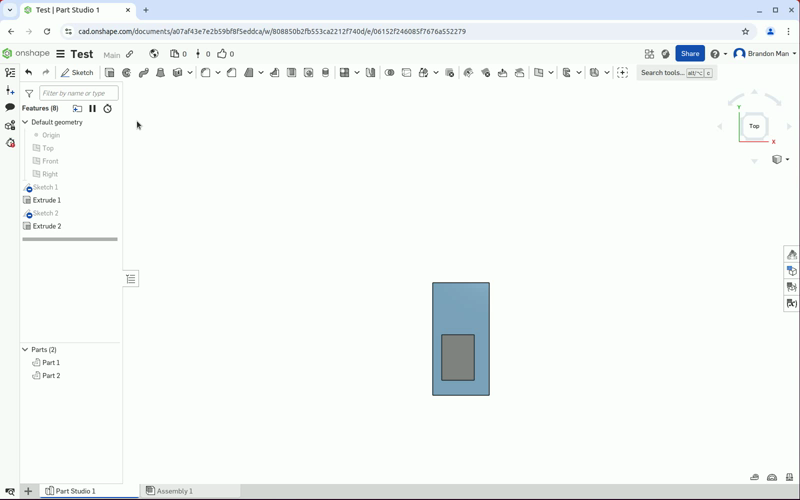
mouse_move(73, 189)
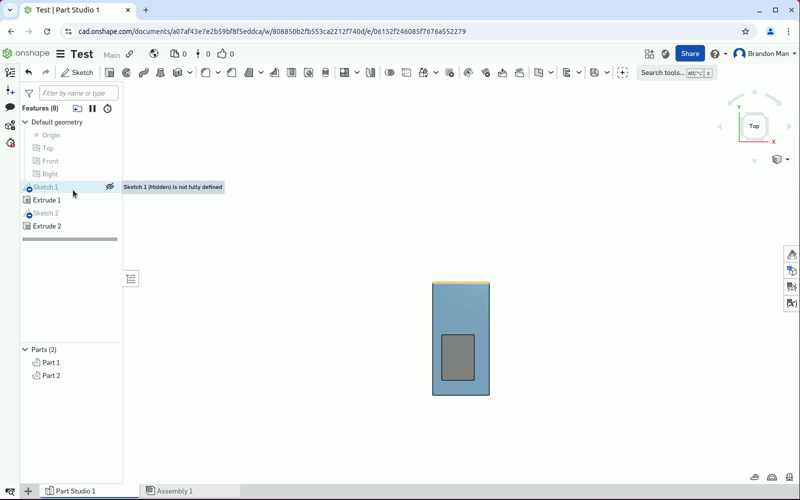
click(73, 189)
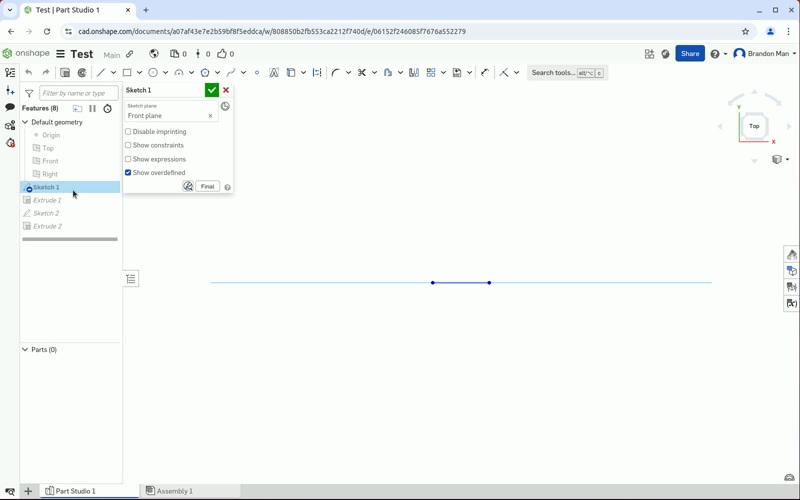
mouse_move(229, 92)
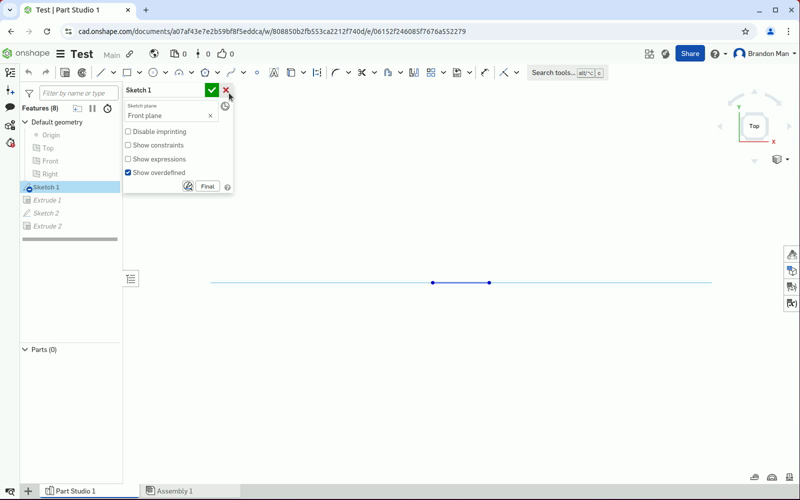
click(229, 92)
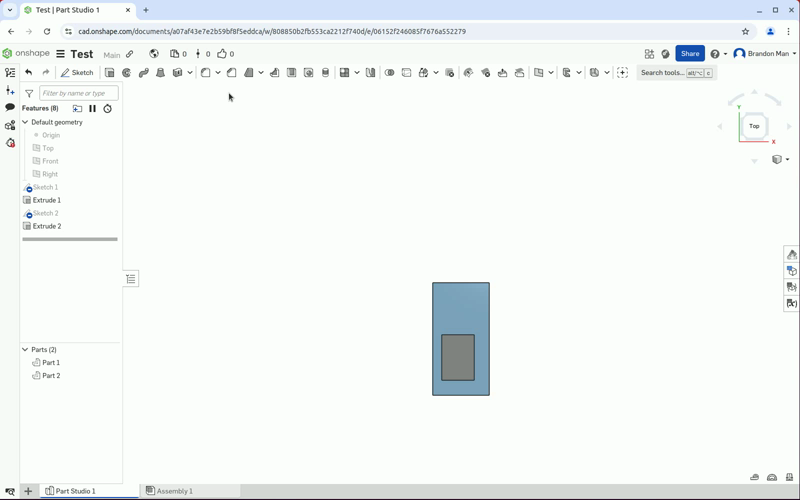
mouse_move(73, 352)
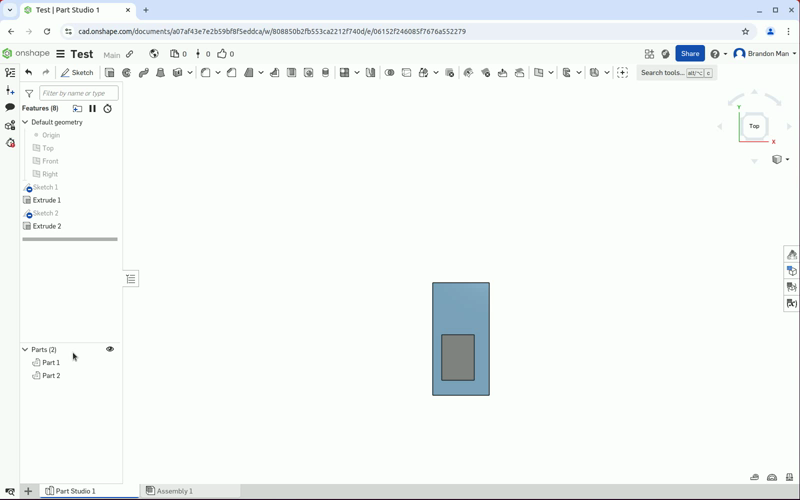
key(y)
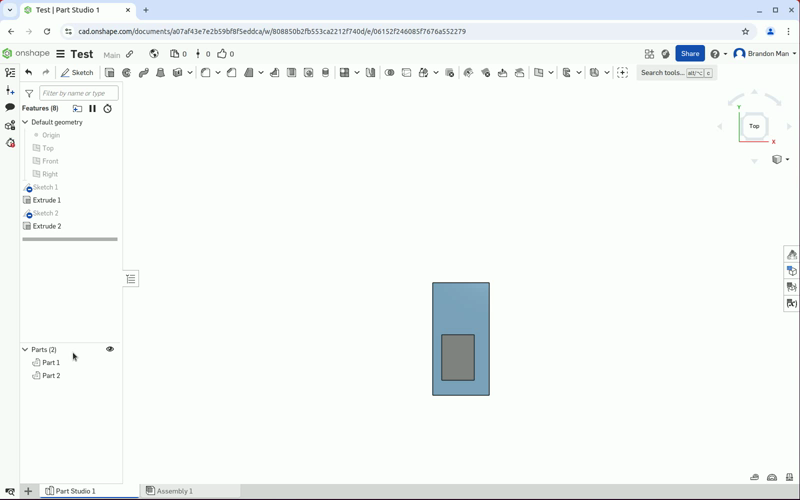
key(shift+p)
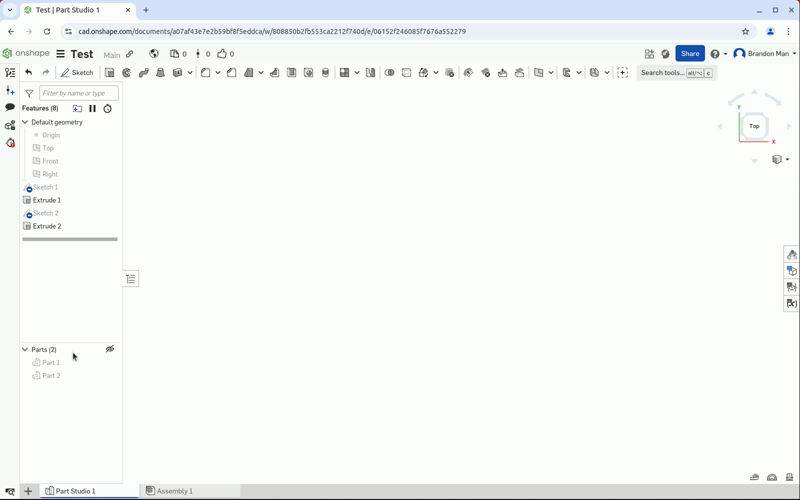
key(space)
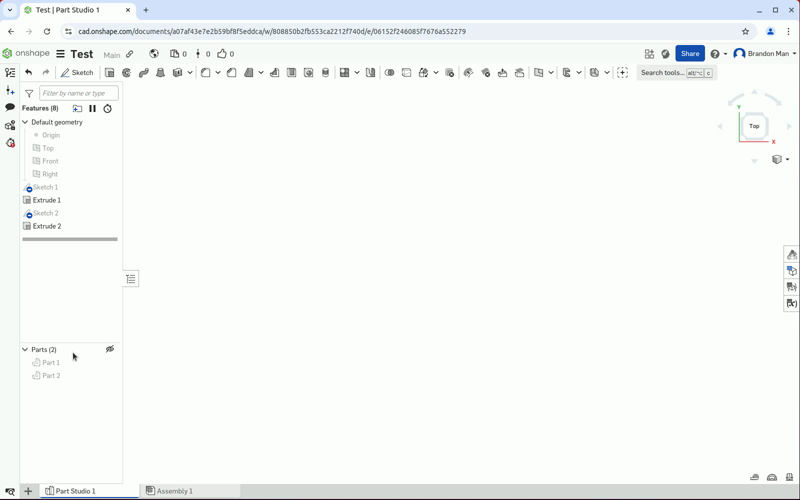
key_down(shift)
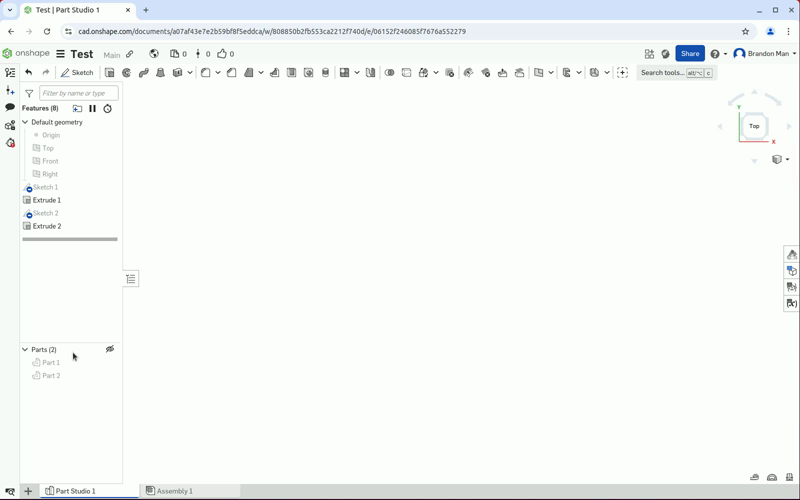
key(up)
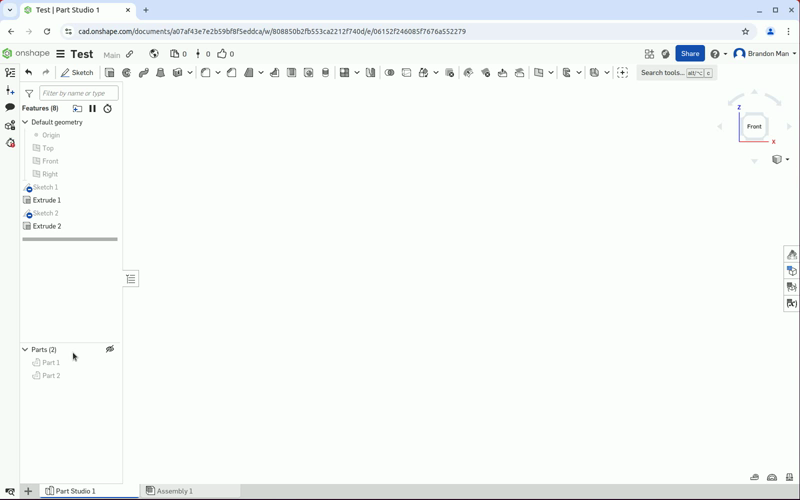
key_up(shift)
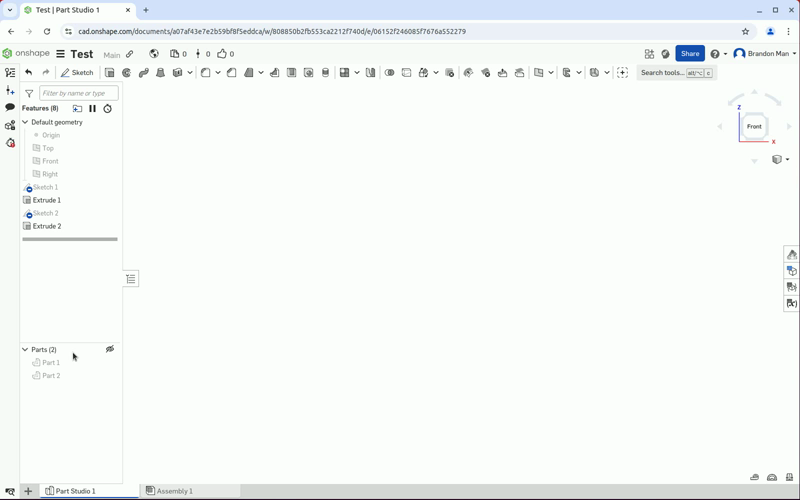
key(space)
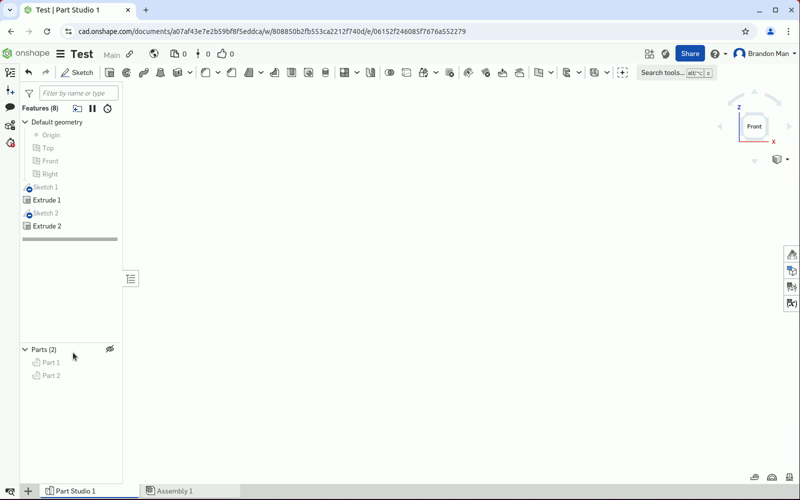
key_down(shift)
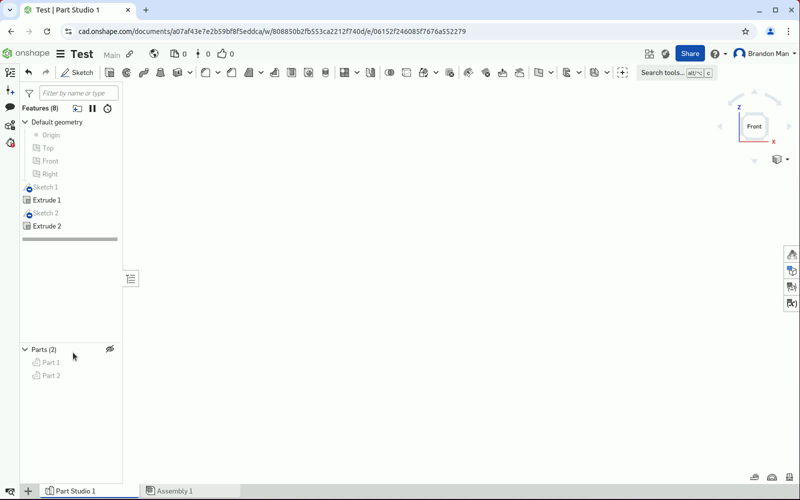
key(left)
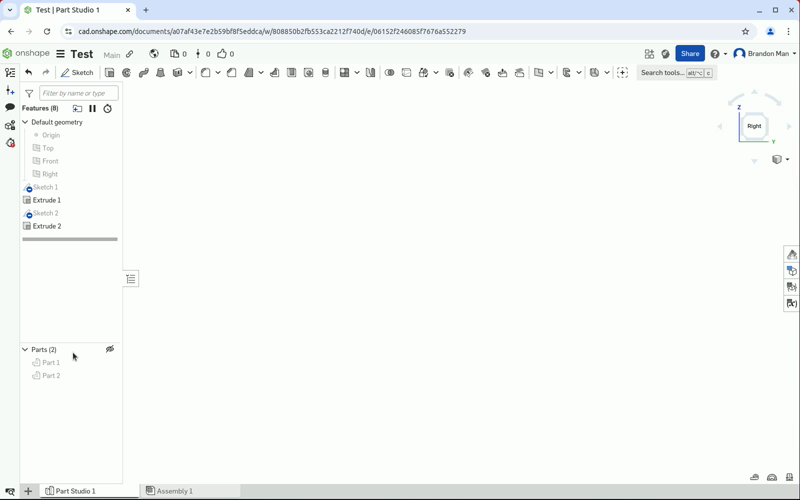
key_up(shift)
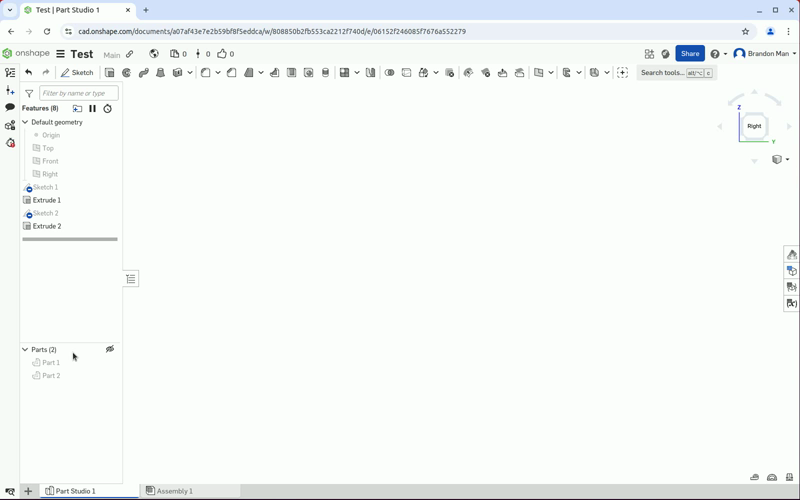
mouse_move(73, 352)
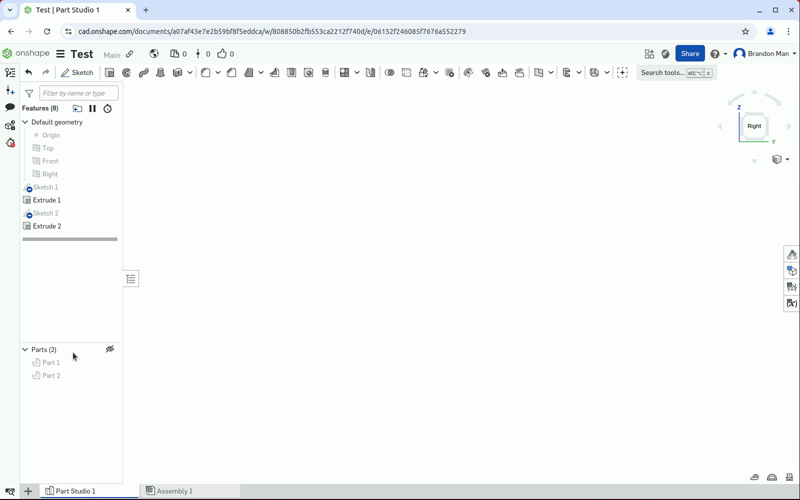
key(shift+y)
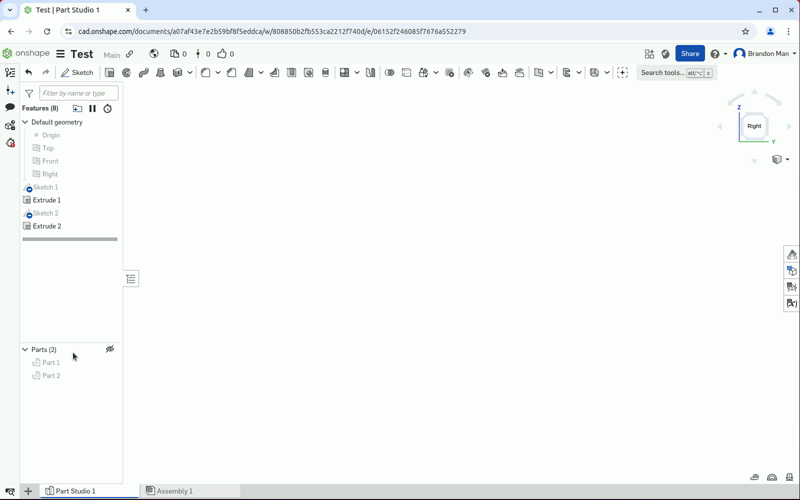
key(shift+s)
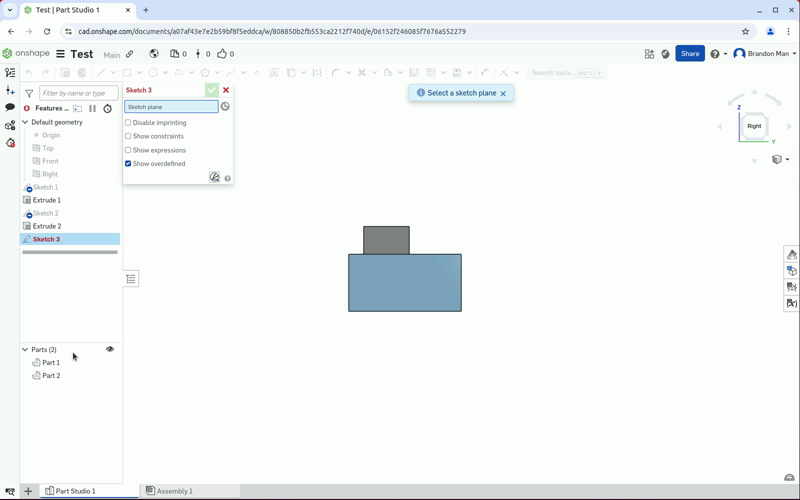
mouse_move(73, 176)
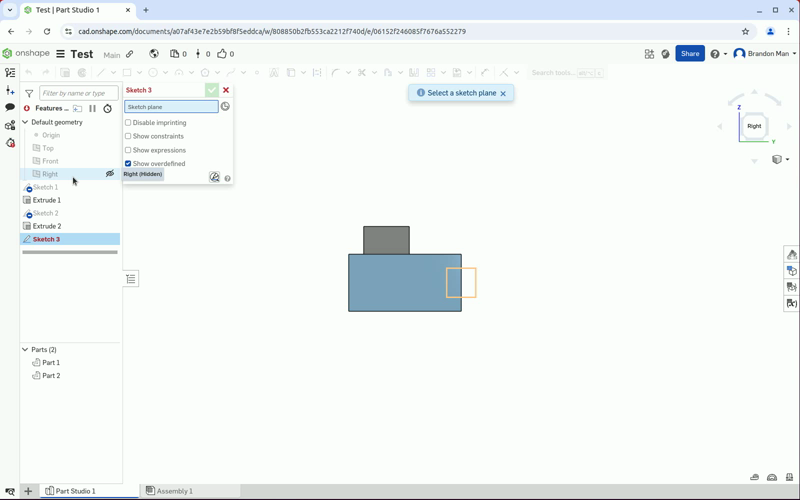
click(73, 176)
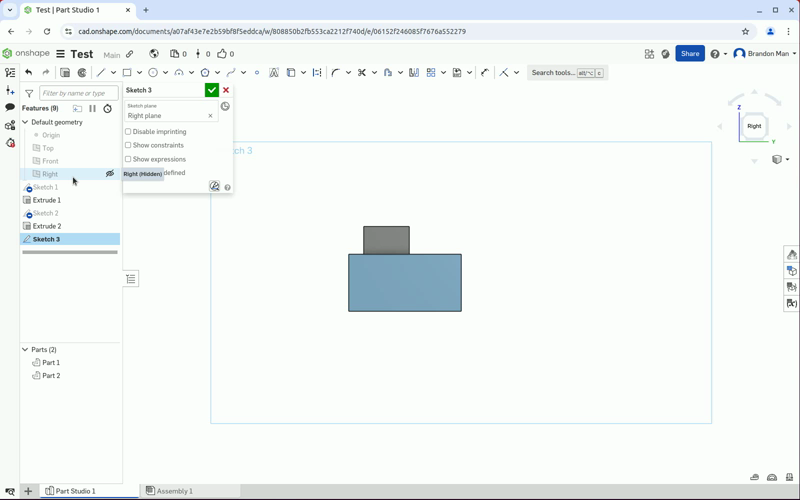
mouse_move(73, 352)
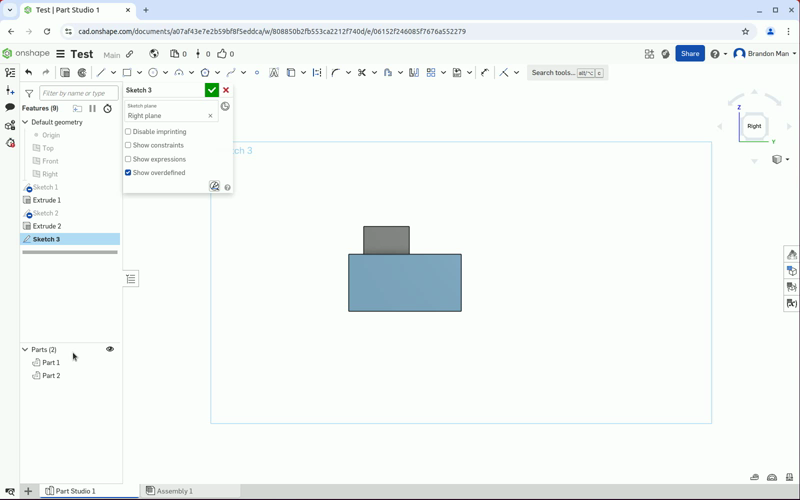
key(y)
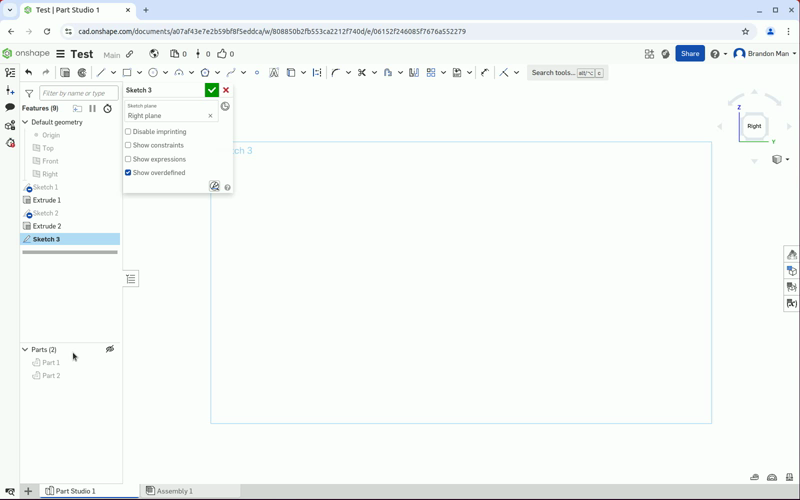
key(c)
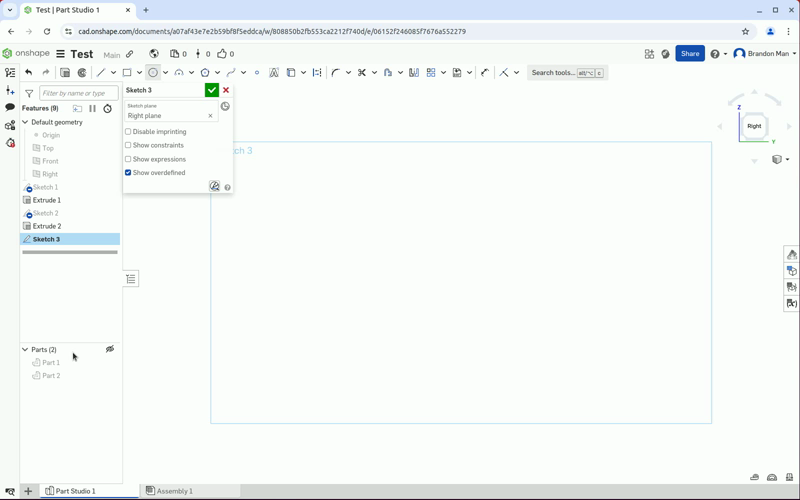
key_down(shift)
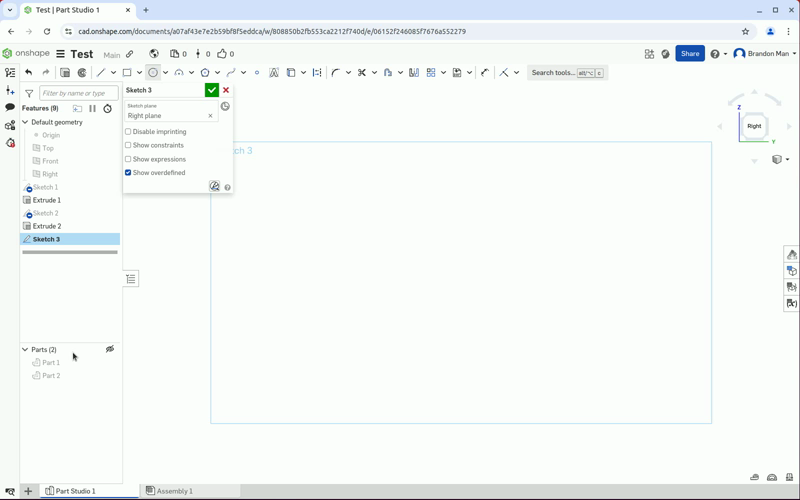
mouse_move(444, 305)
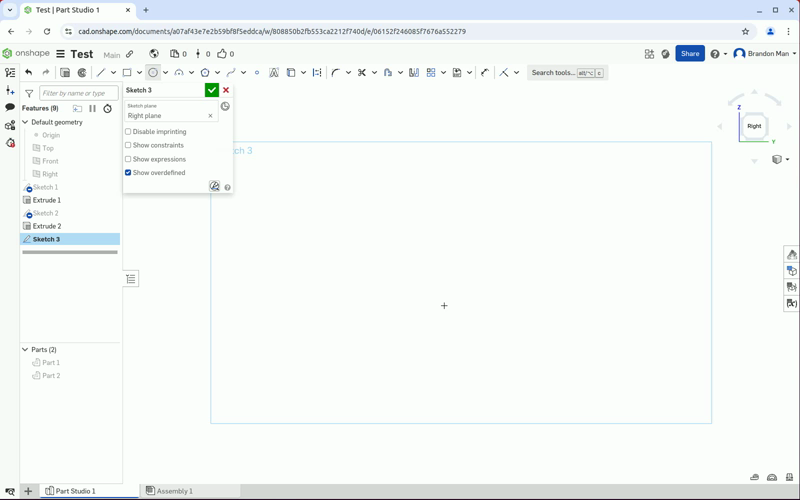
click(444, 305)
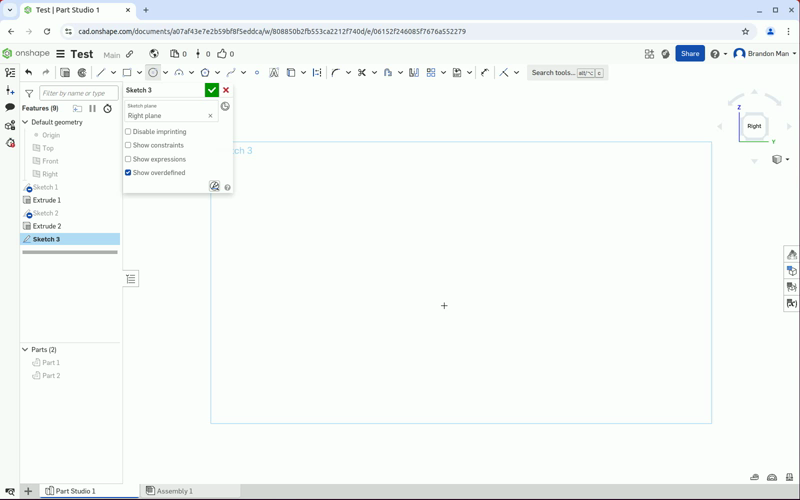
key_up(shift)
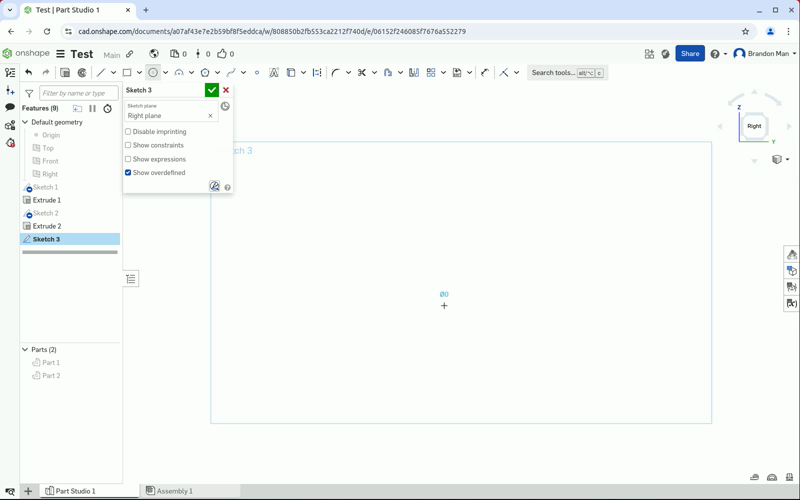
mouse_move(457, 305)
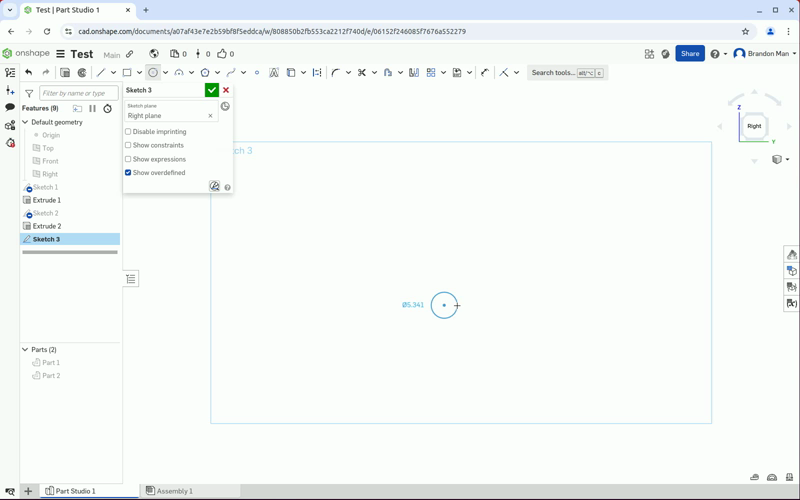
click(457, 305)
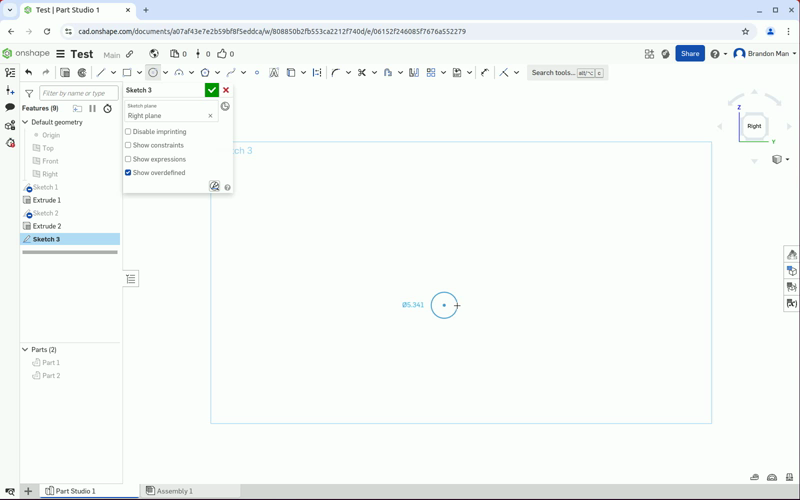
key(esc)
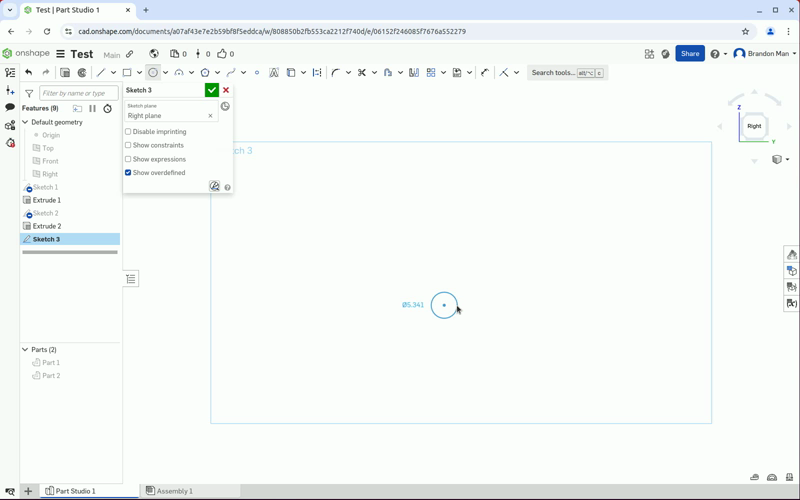
mouse_move(446, 295)
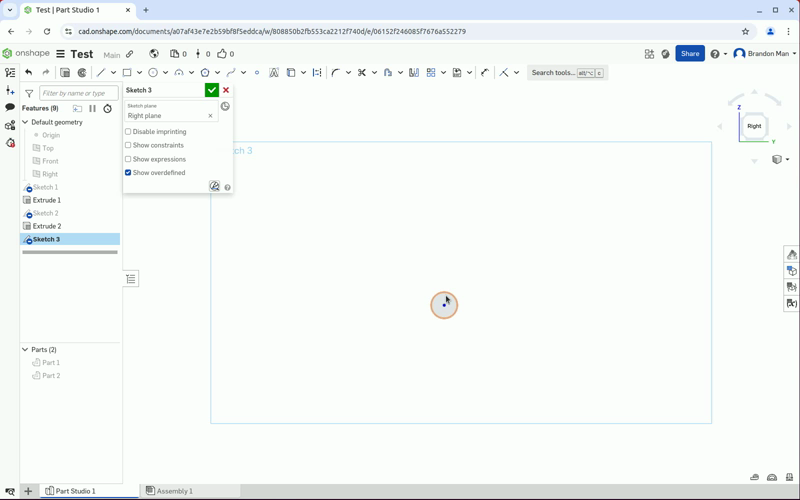
scroll(6)
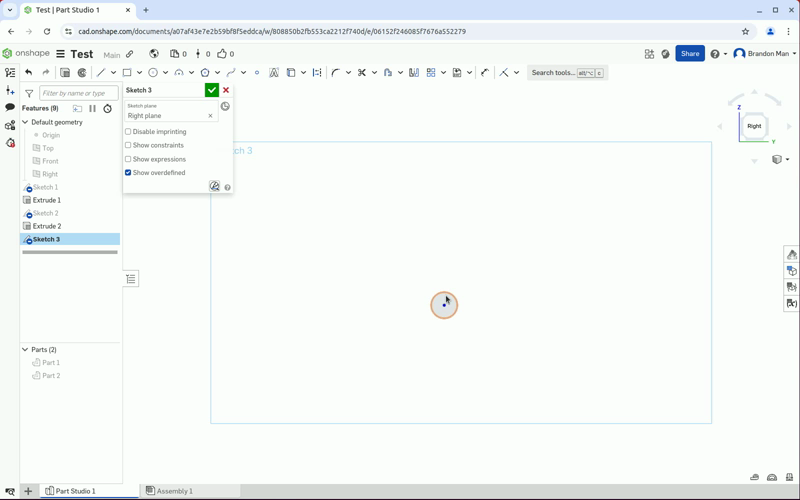
scroll(6)
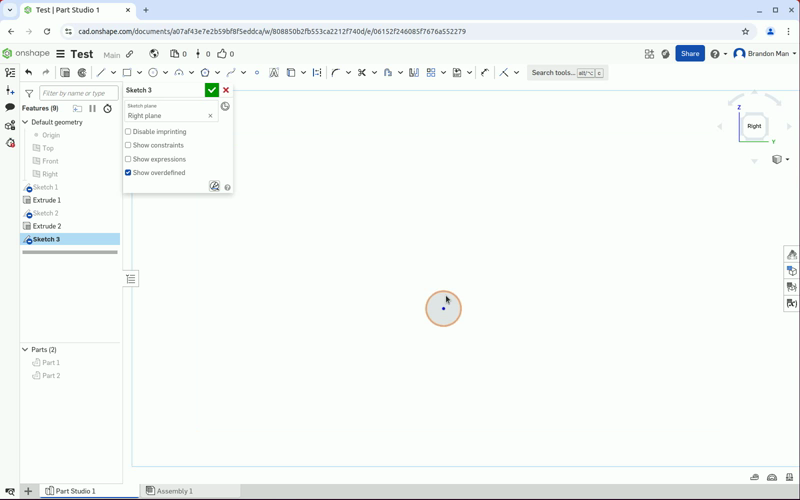
scroll(6)
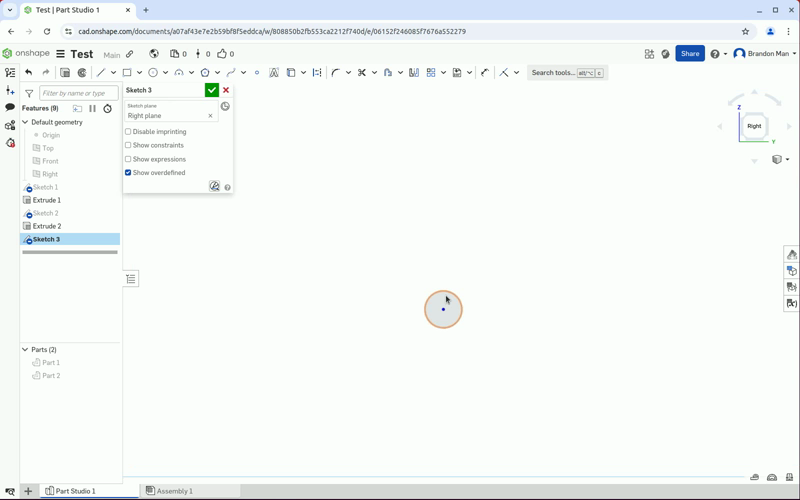
scroll(6)
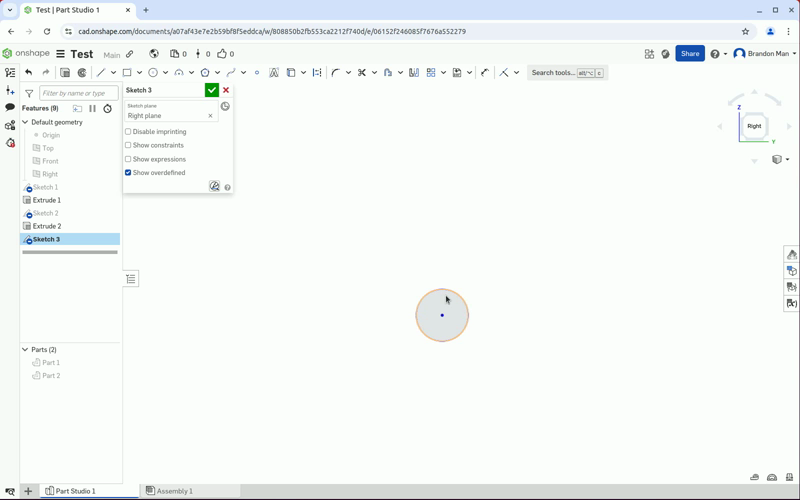
scroll(6)
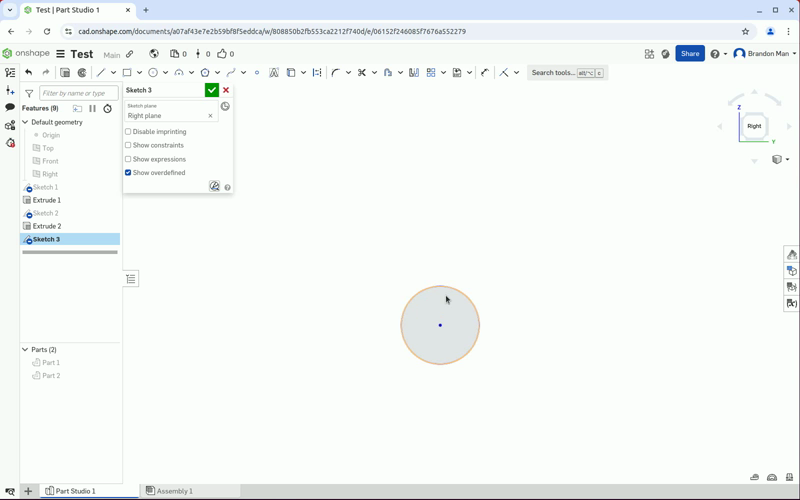
scroll(6)
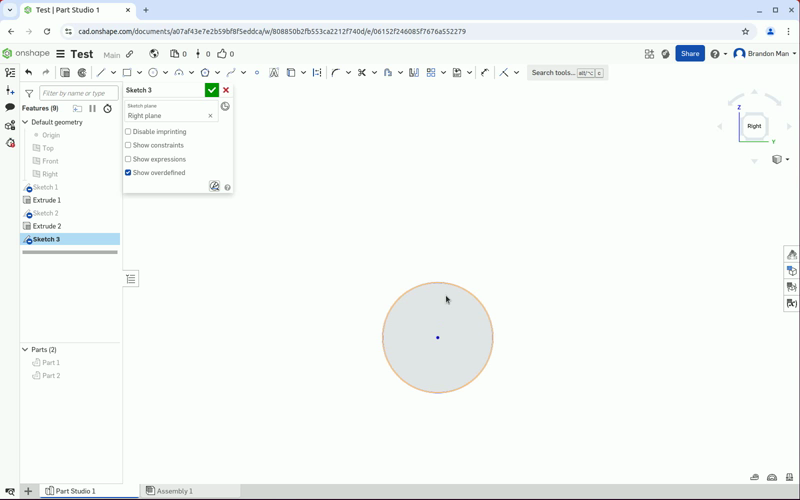
scroll(6)
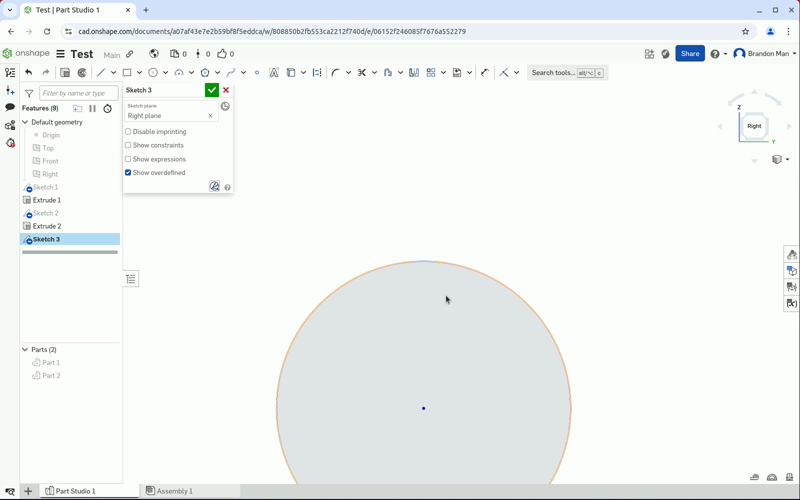
click(446, 295)
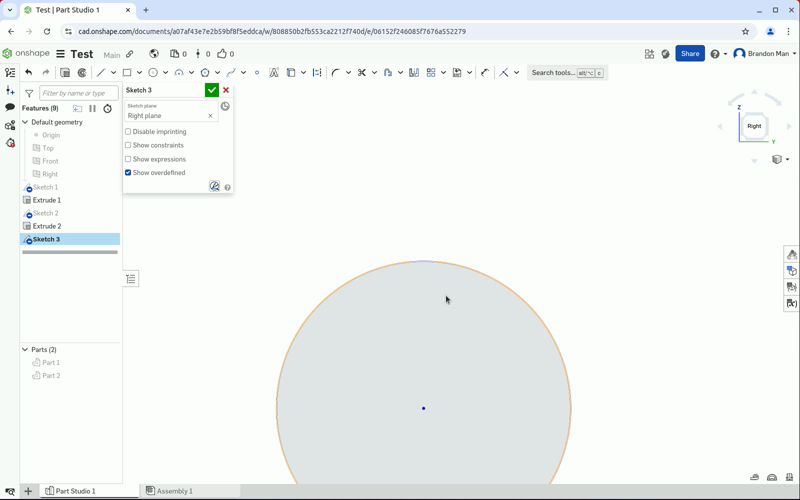
scroll(-6)
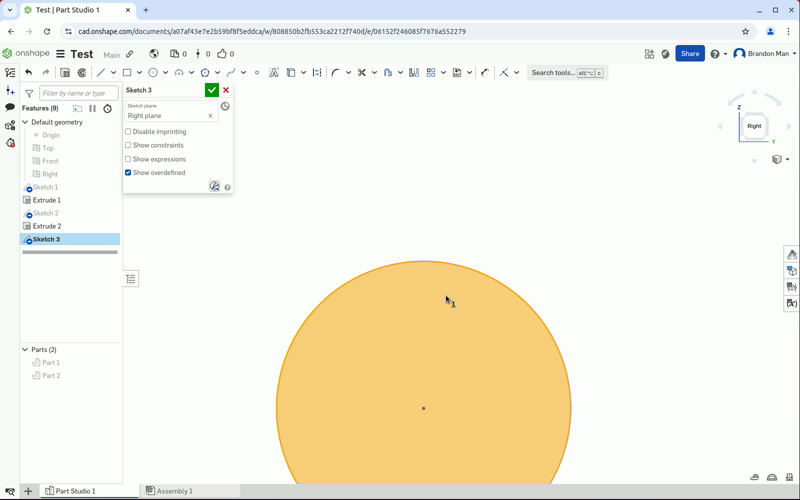
scroll(-6)
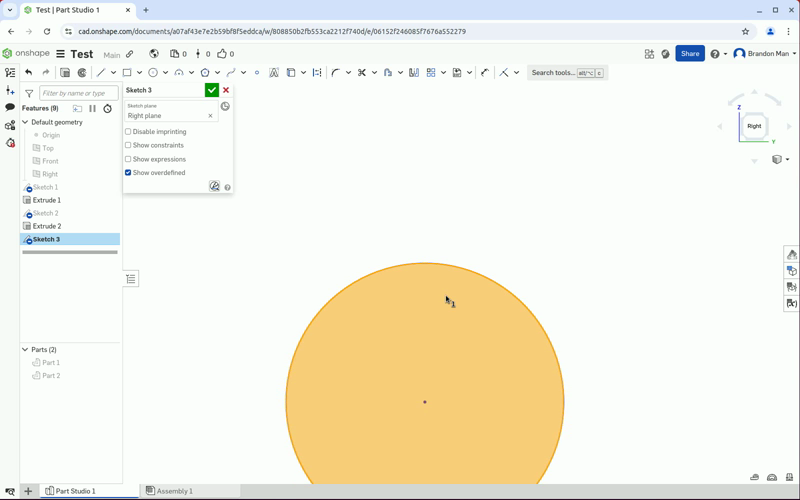
scroll(-6)
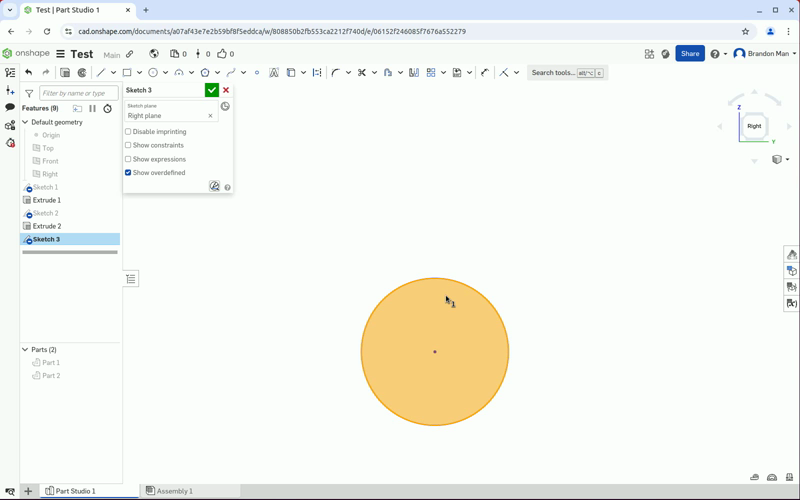
scroll(-6)
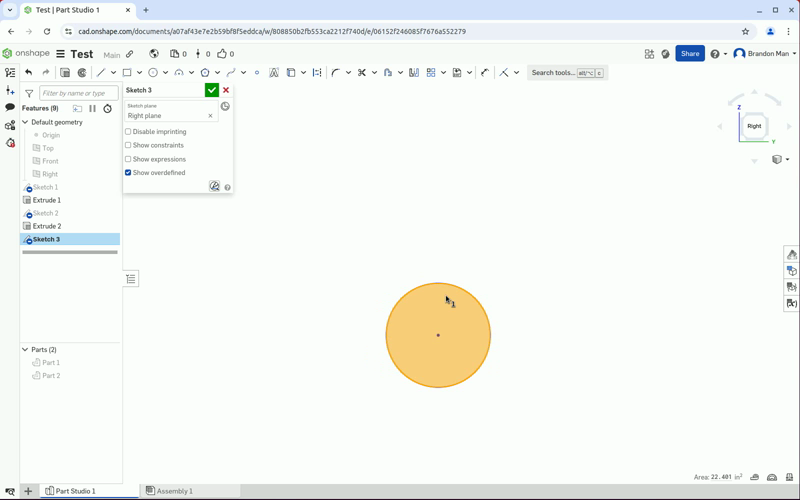
scroll(-6)
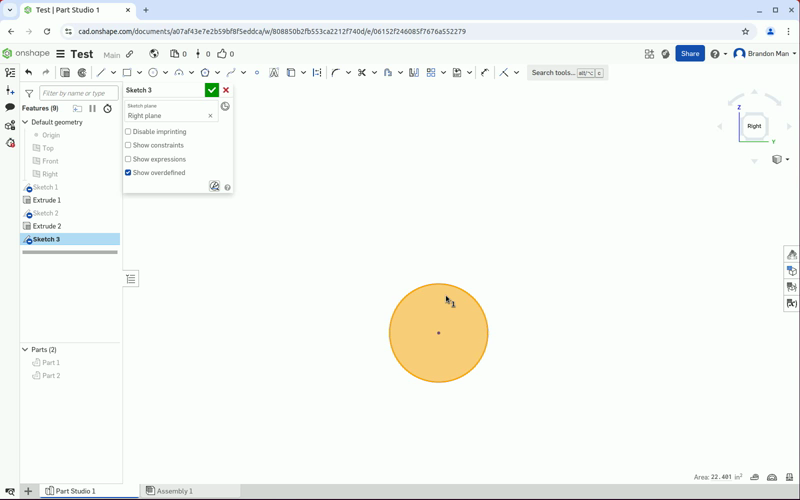
scroll(-6)
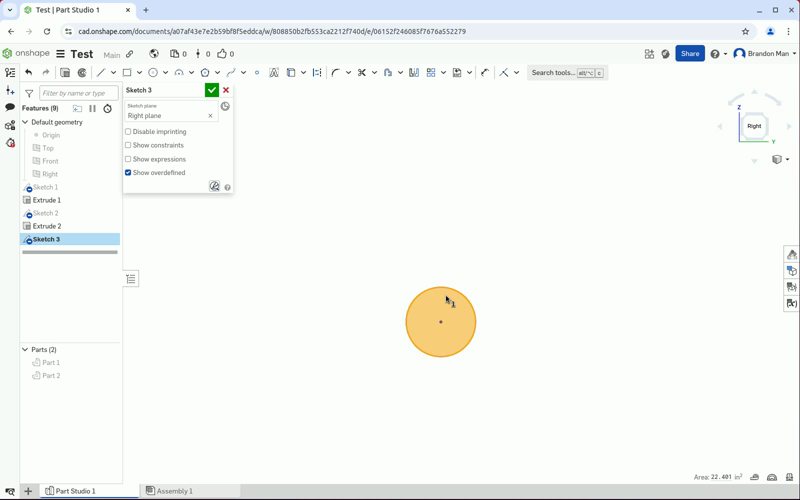
scroll(-6)
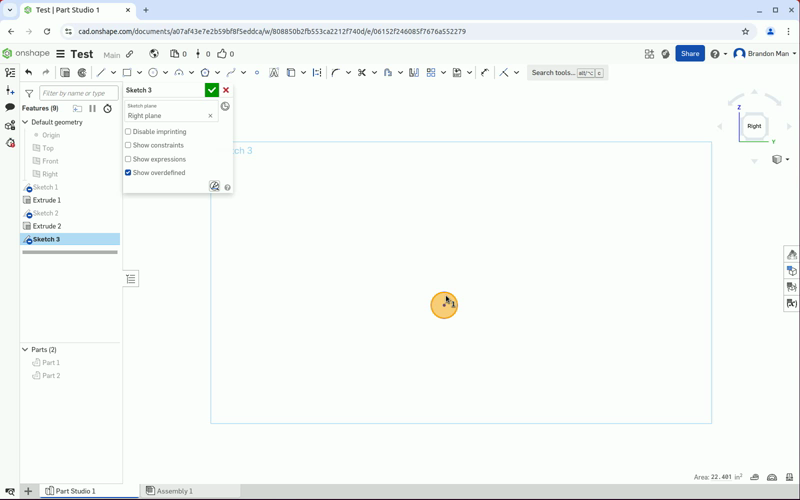
mouse_move(73, 352)
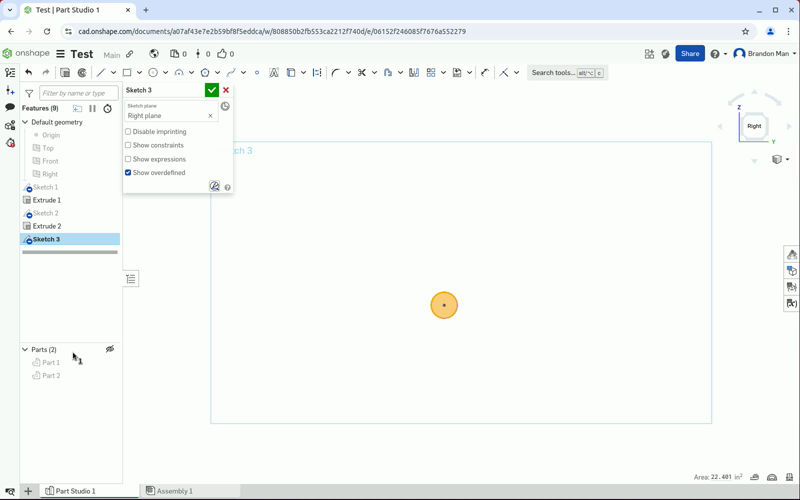
key(shift+y)
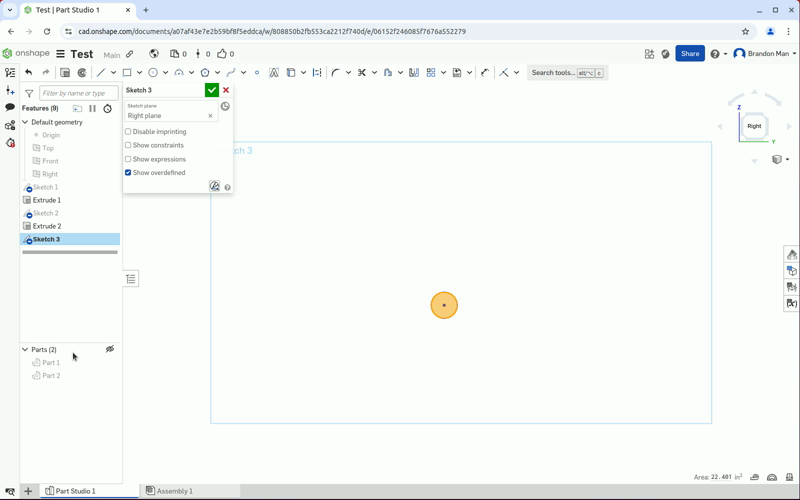
key(shift+e)
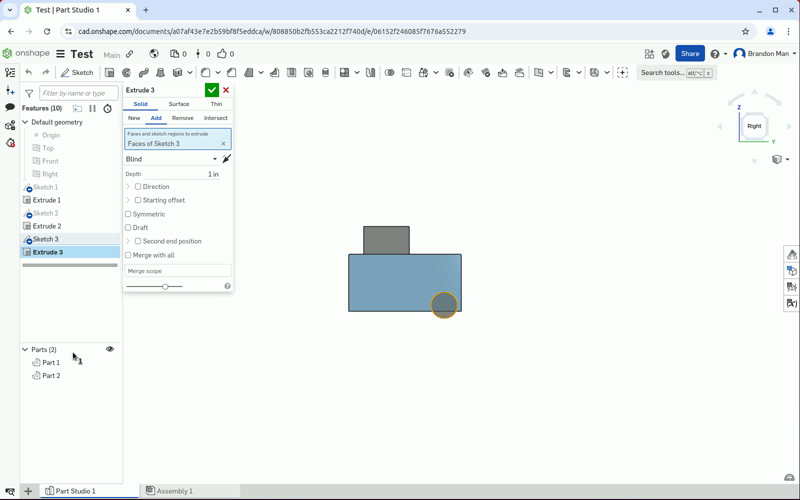
mouse_move(143, 106)
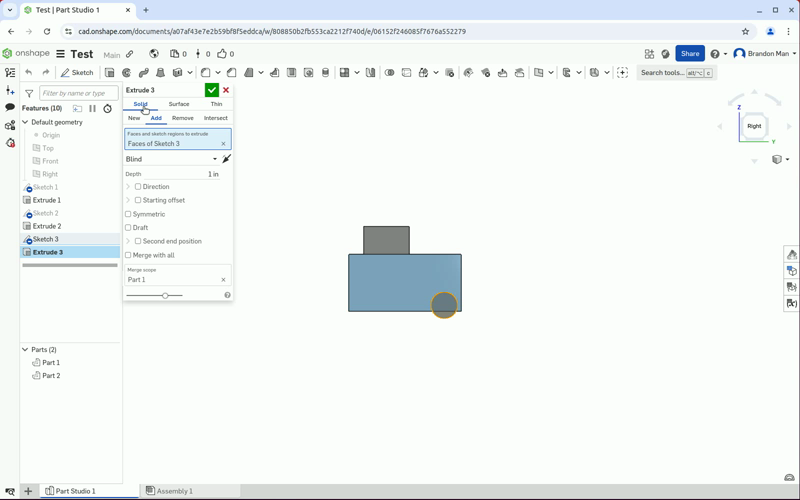
click(143, 106)
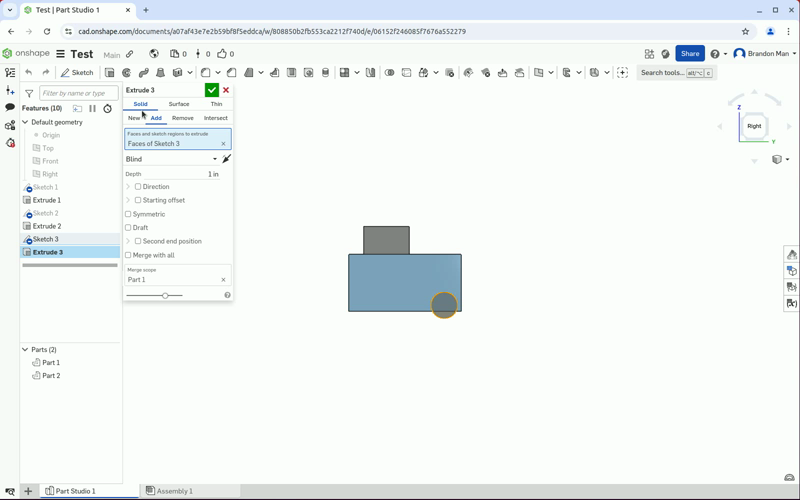
mouse_move(137, 120)
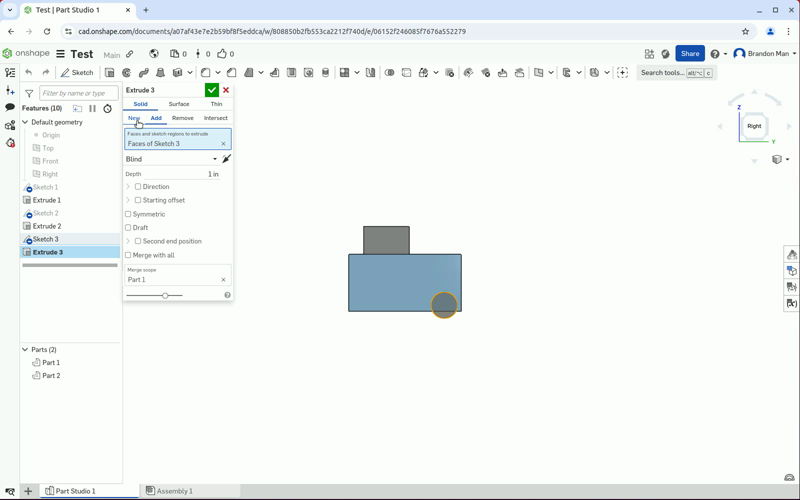
click(137, 120)
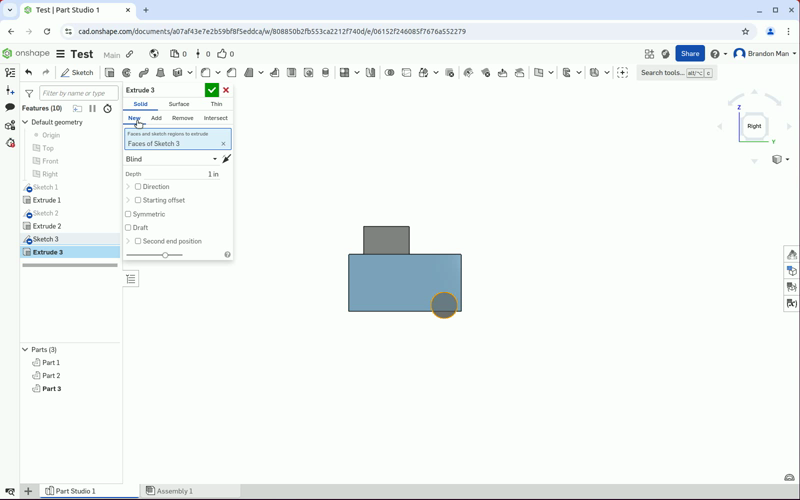
key(tab, 4)
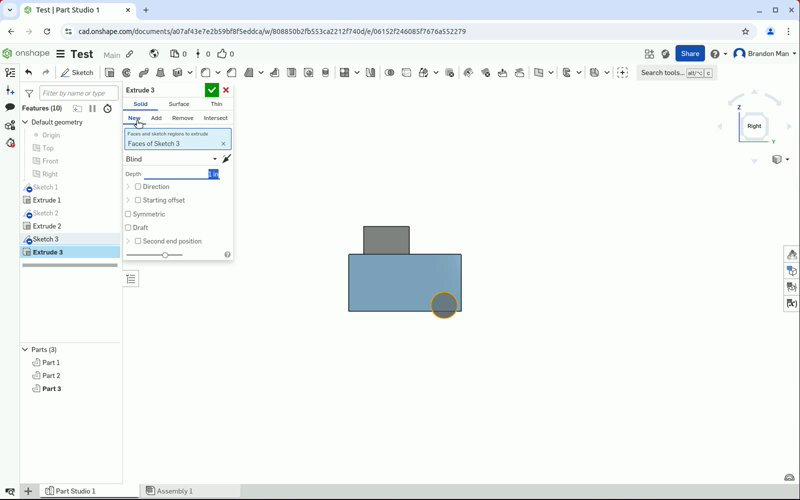
text(6.981)
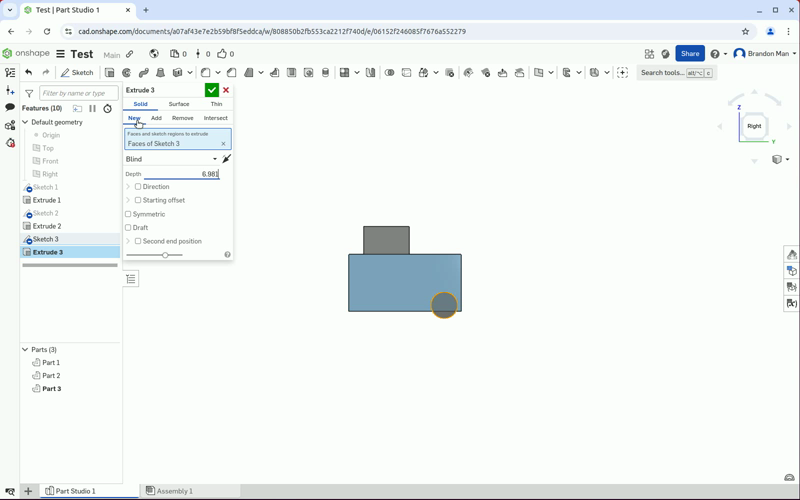
key(enter)
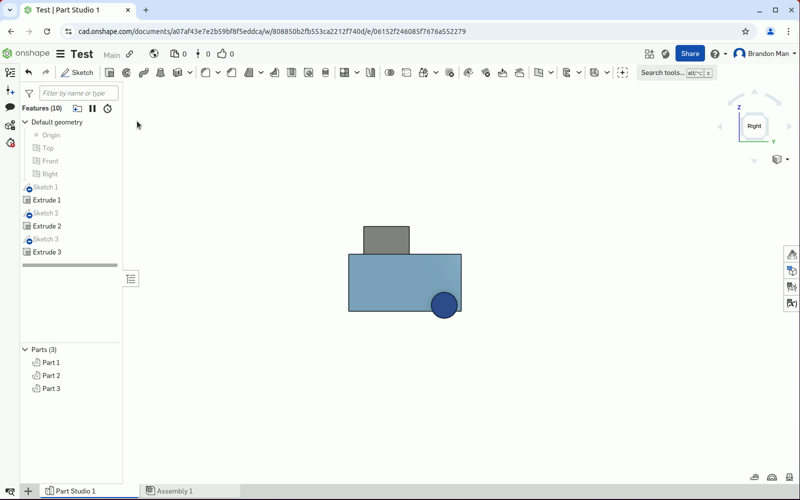
key(shift+h)
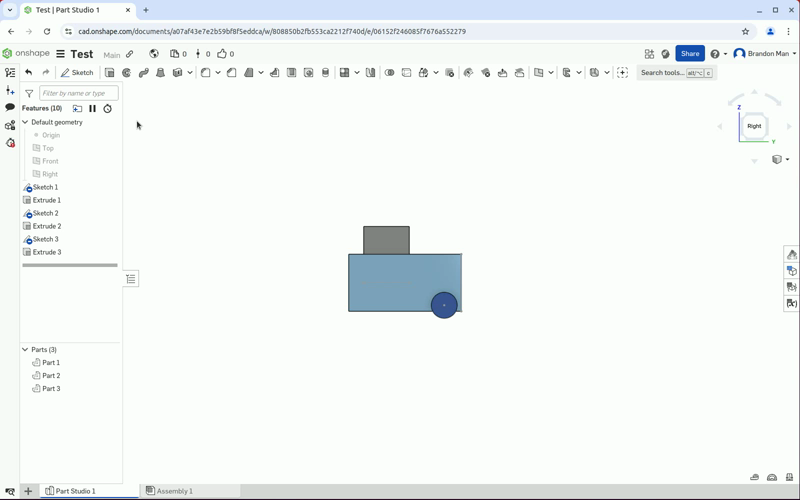
key(shift+h)
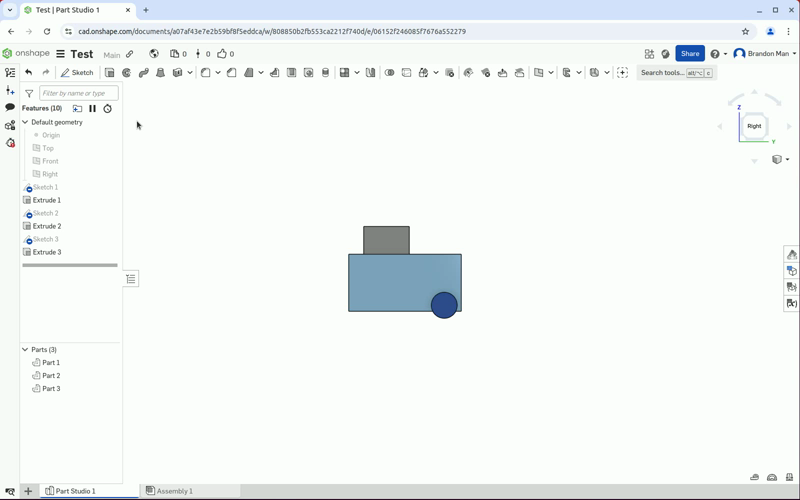
mouse_move(73, 189)
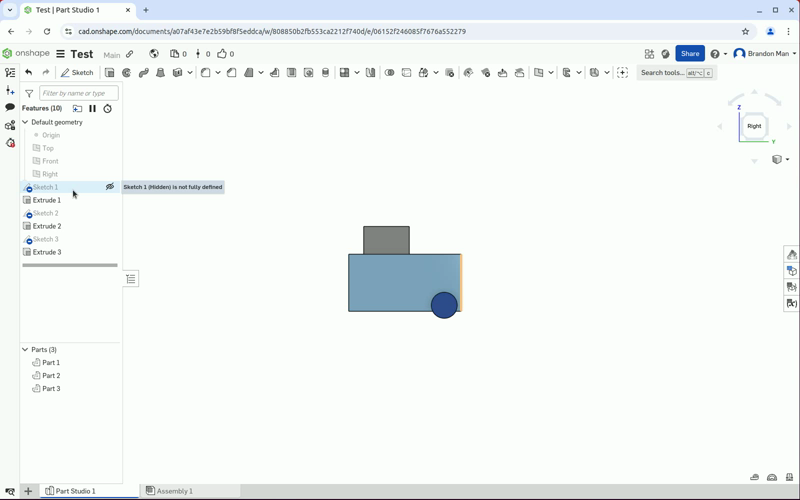
click(73, 189)
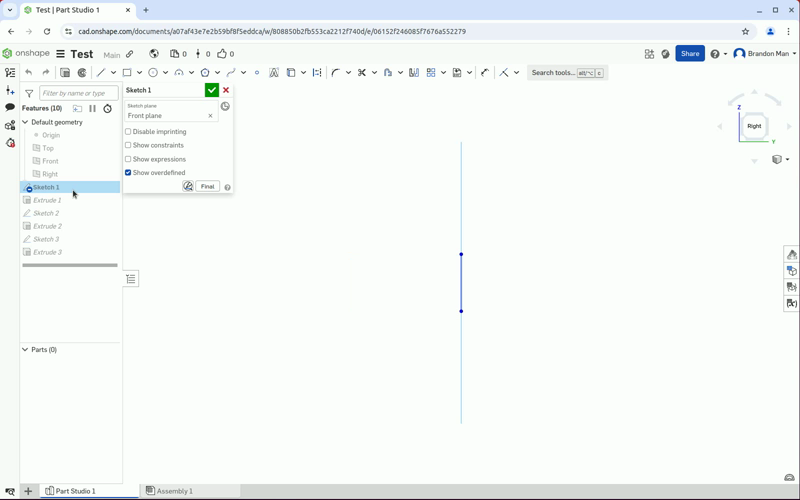
mouse_move(229, 92)
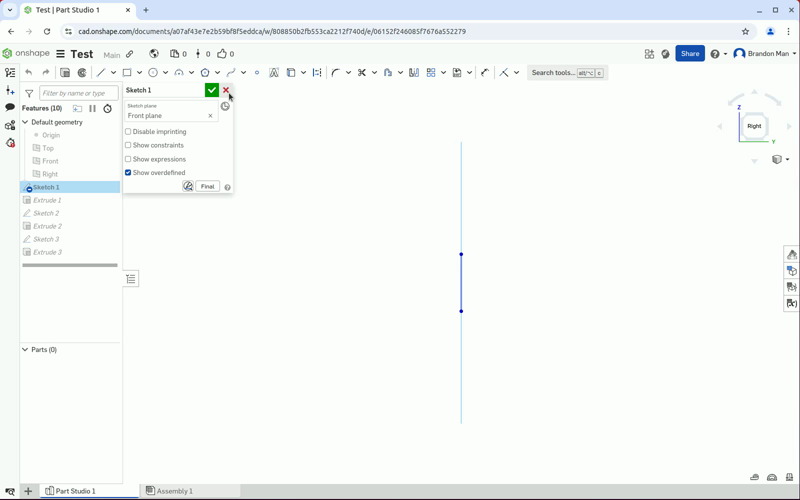
click(229, 92)
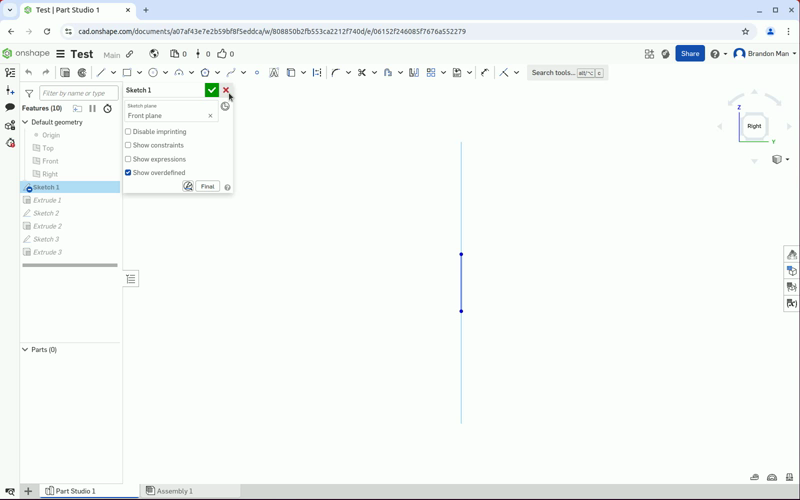
key(shift+s)
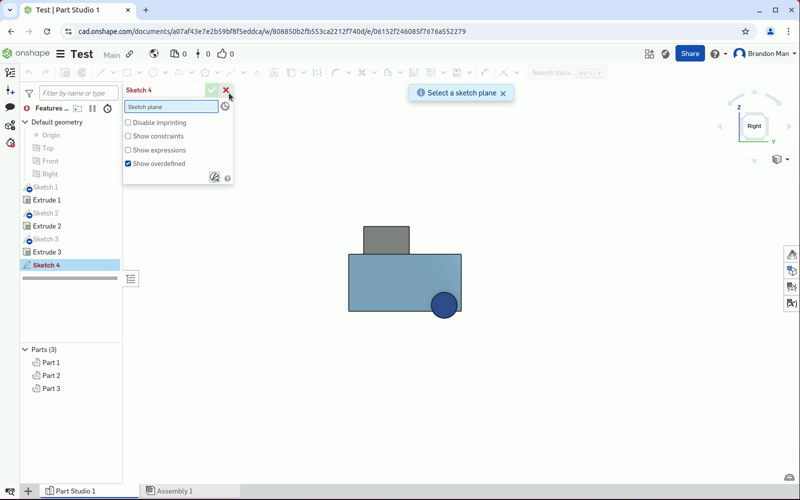
mouse_move(73, 176)
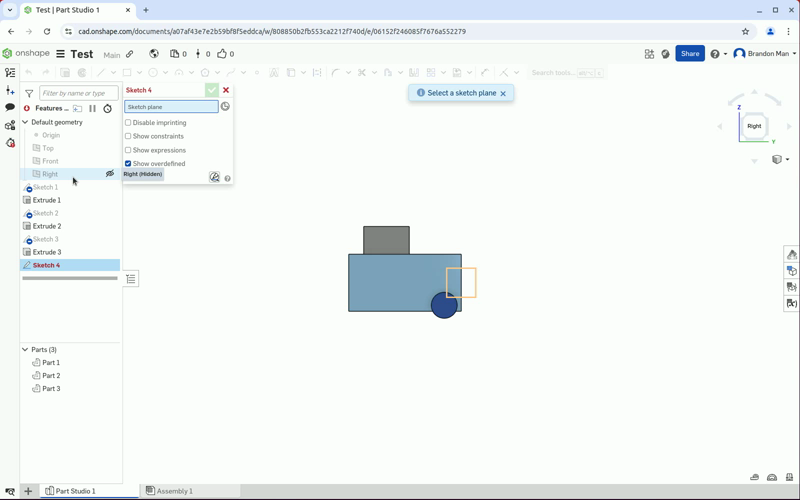
click(73, 176)
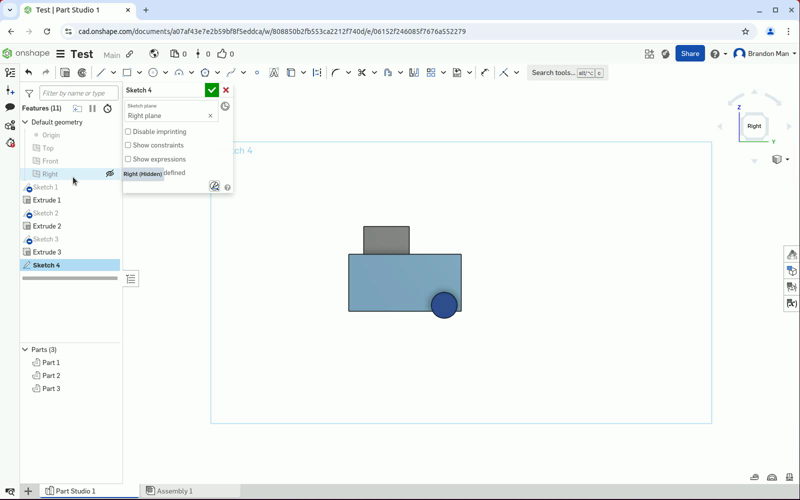
mouse_move(73, 352)
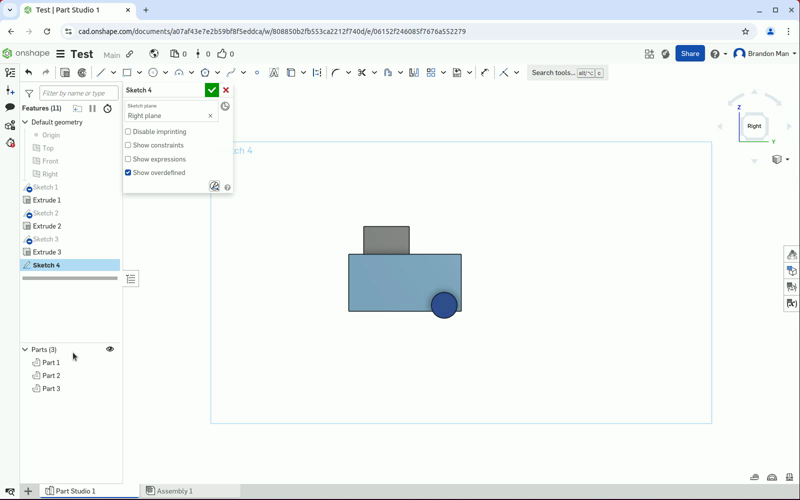
key(y)
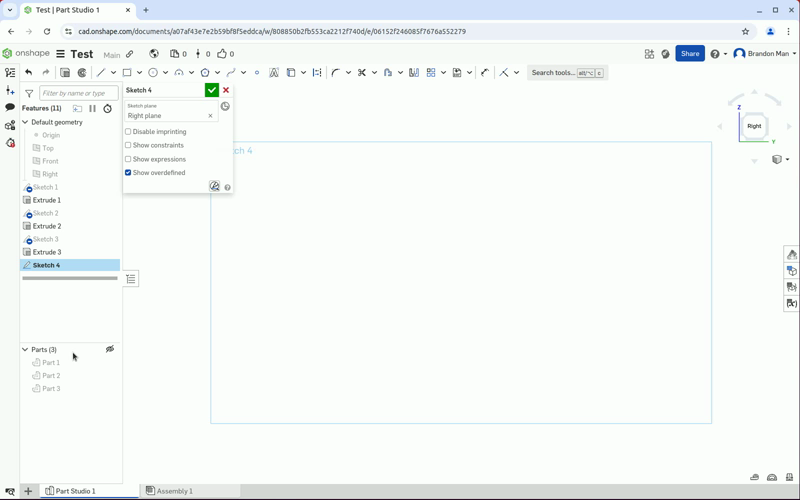
key(c)
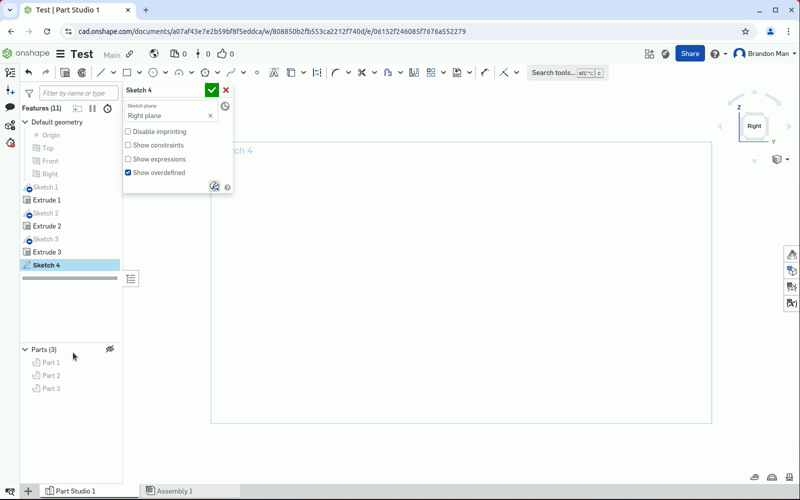
key_down(shift)
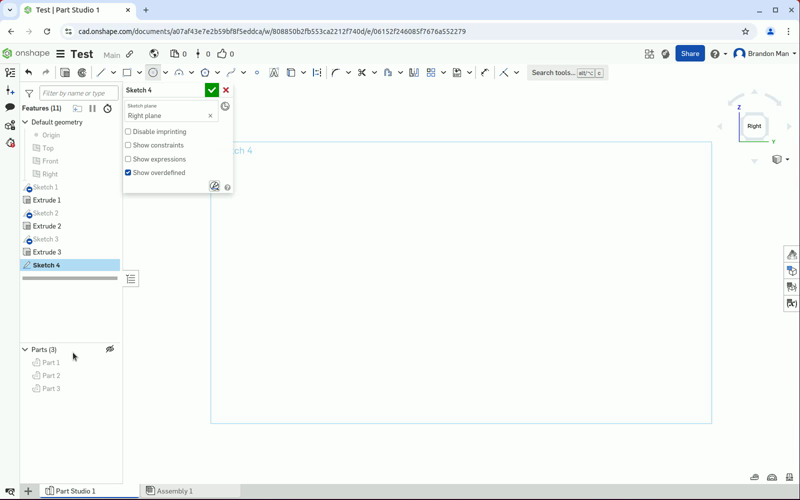
mouse_move(369, 300)
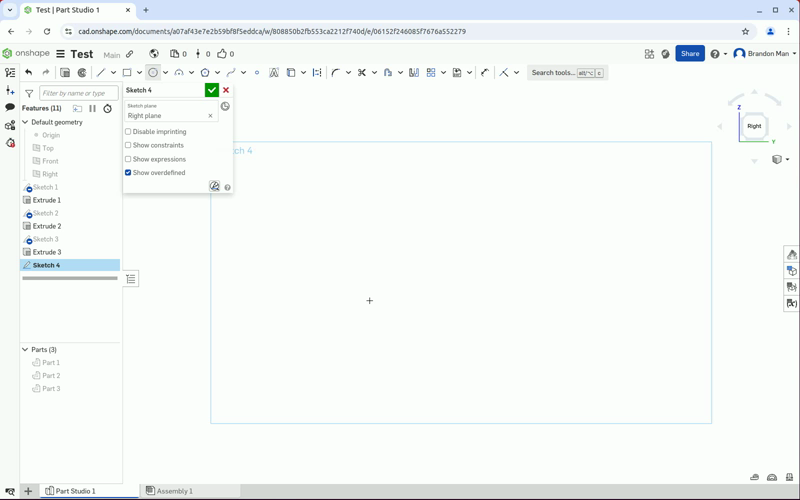
click(369, 300)
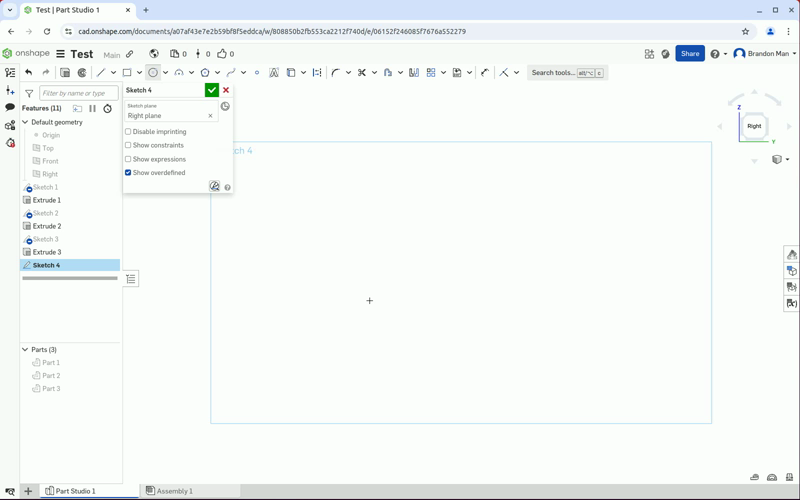
key_up(shift)
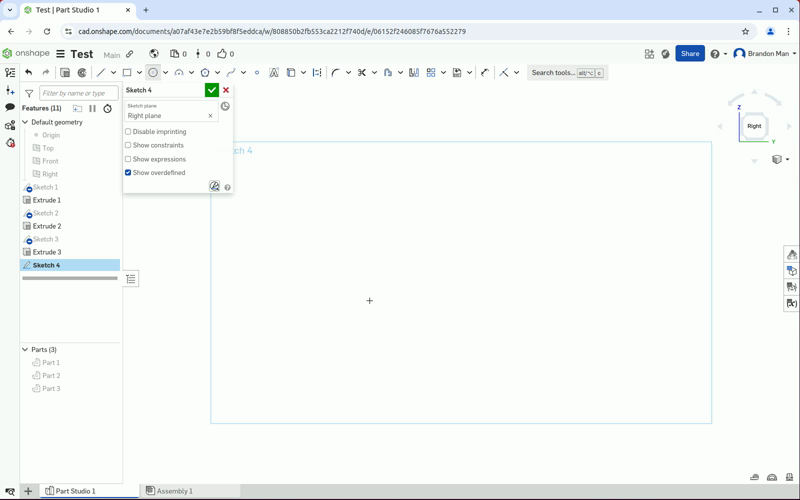
mouse_move(391, 300)
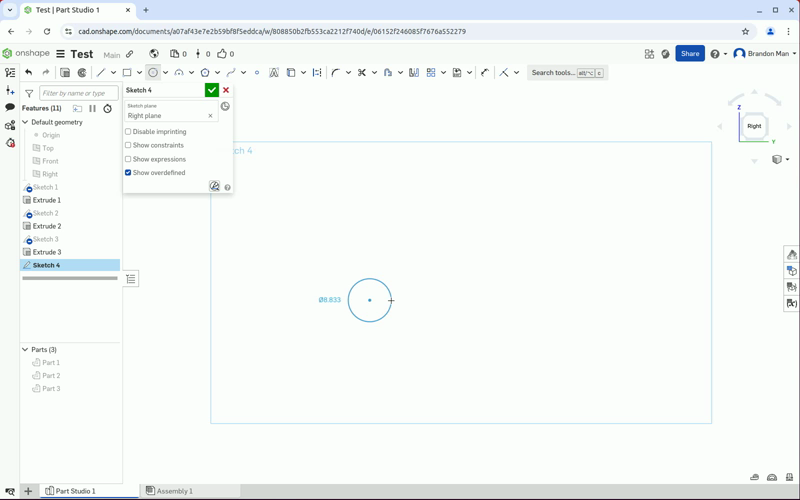
click(391, 300)
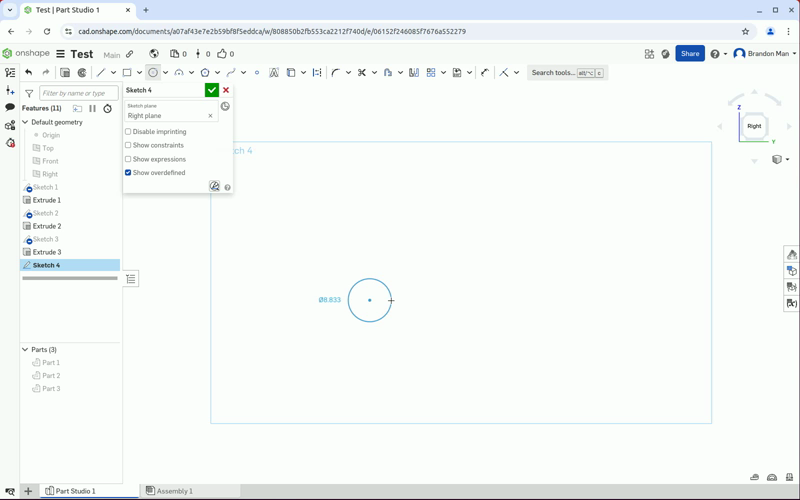
key(esc)
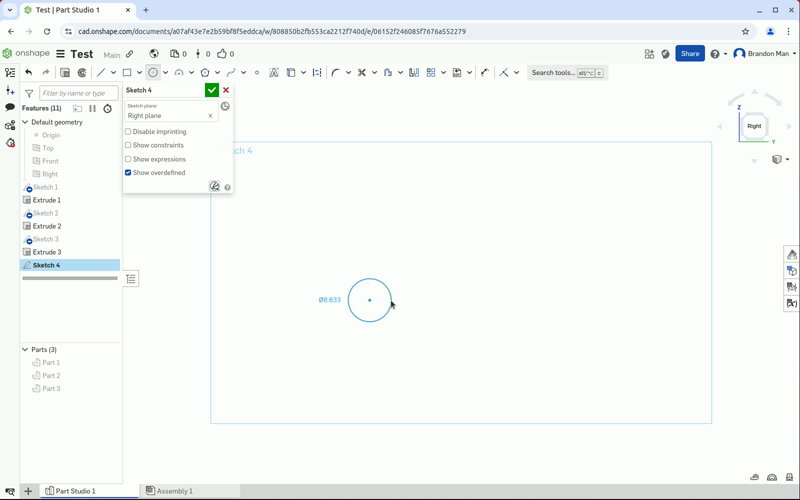
mouse_move(371, 304)
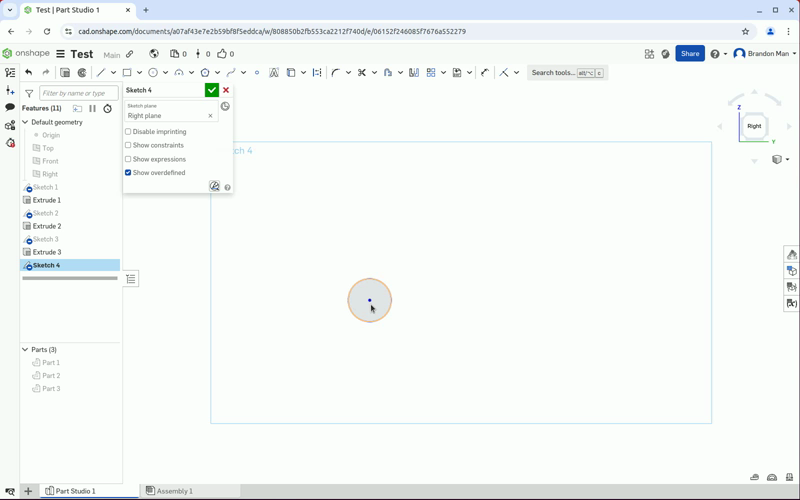
scroll(6)
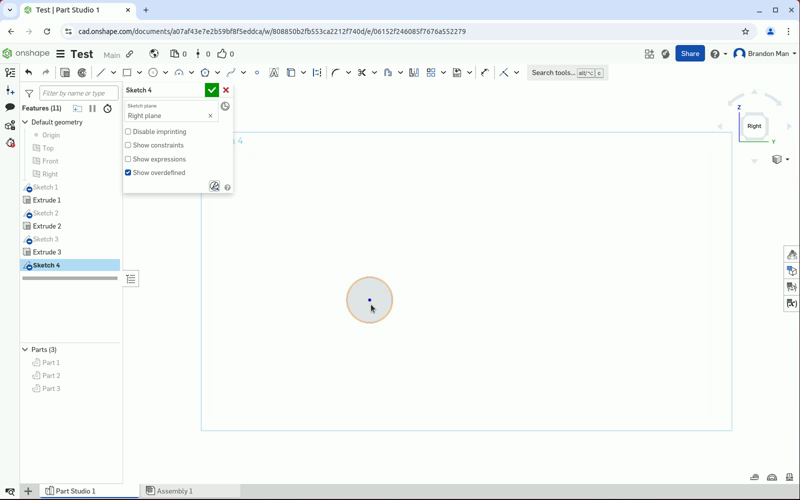
scroll(6)
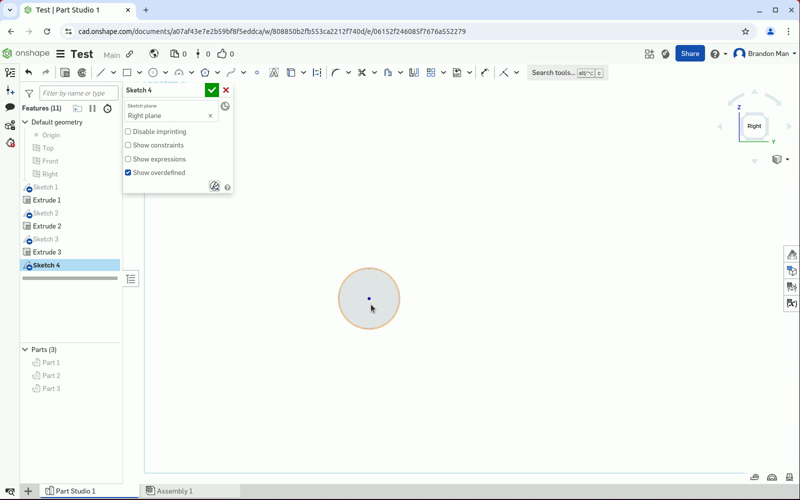
scroll(6)
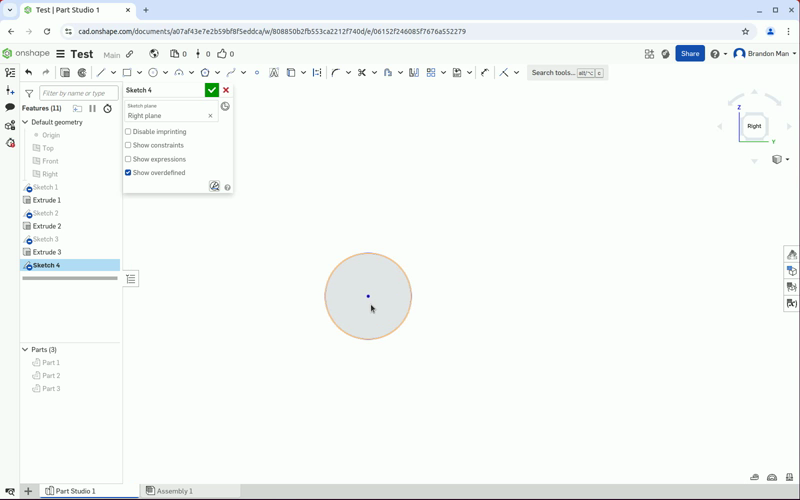
scroll(6)
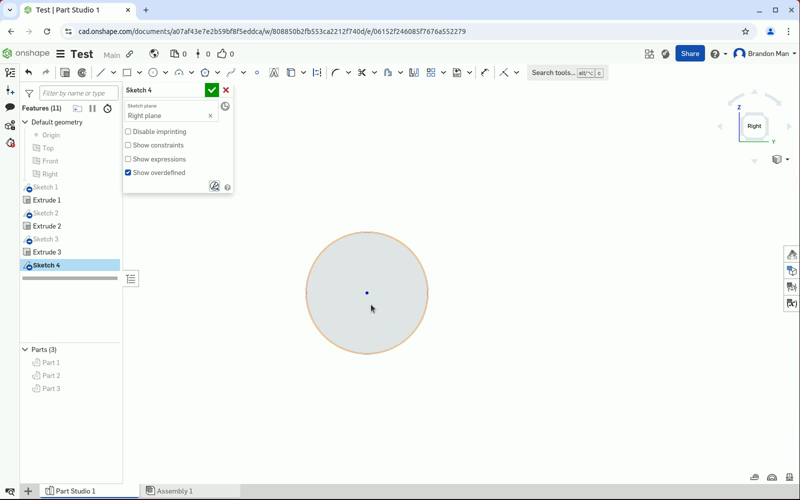
scroll(6)
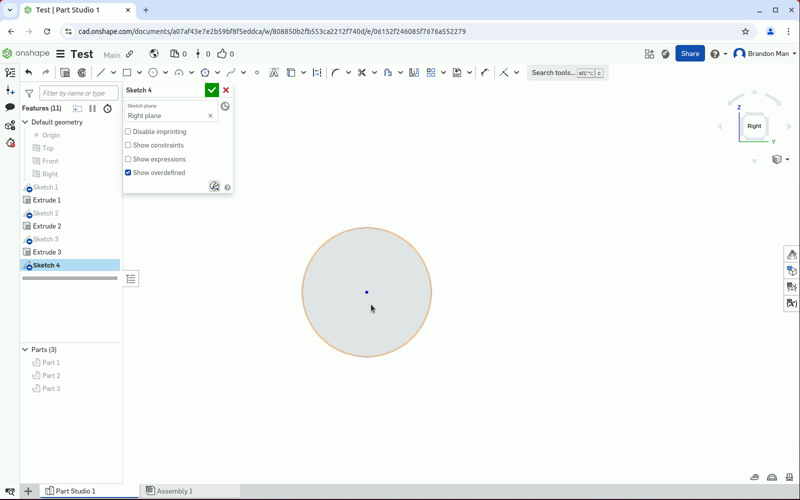
scroll(6)
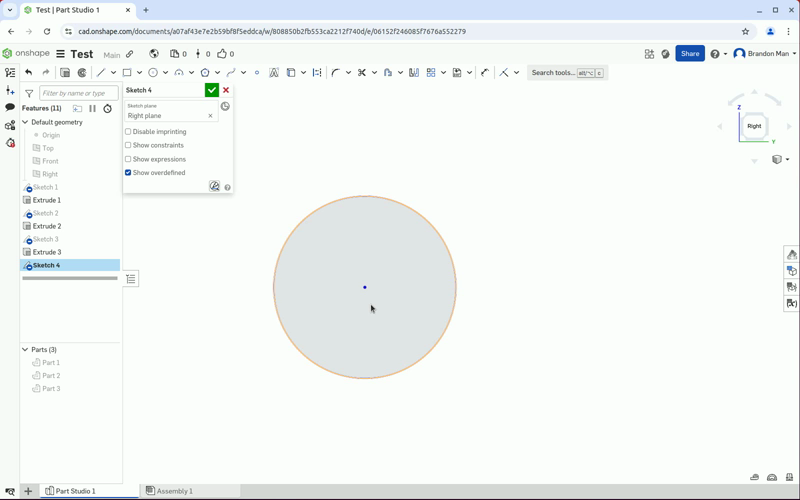
scroll(6)
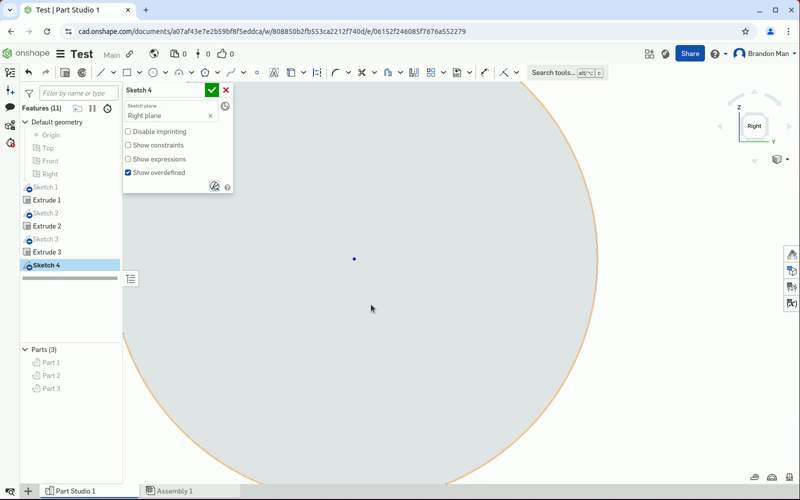
click(371, 304)
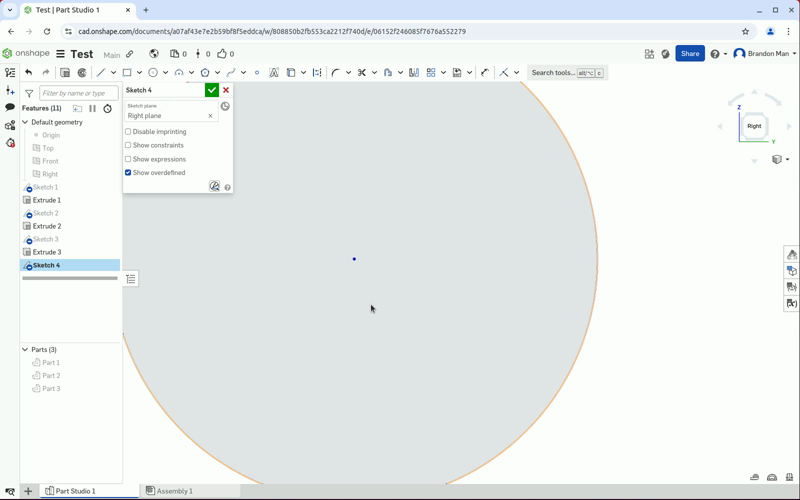
scroll(-6)
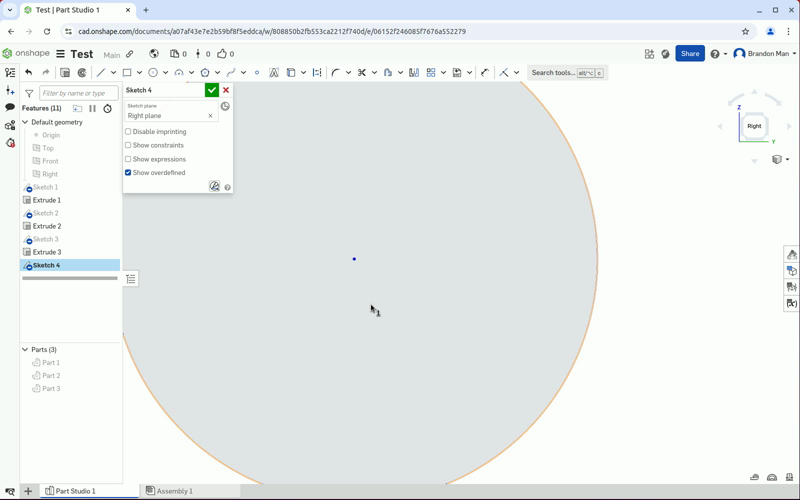
scroll(-6)
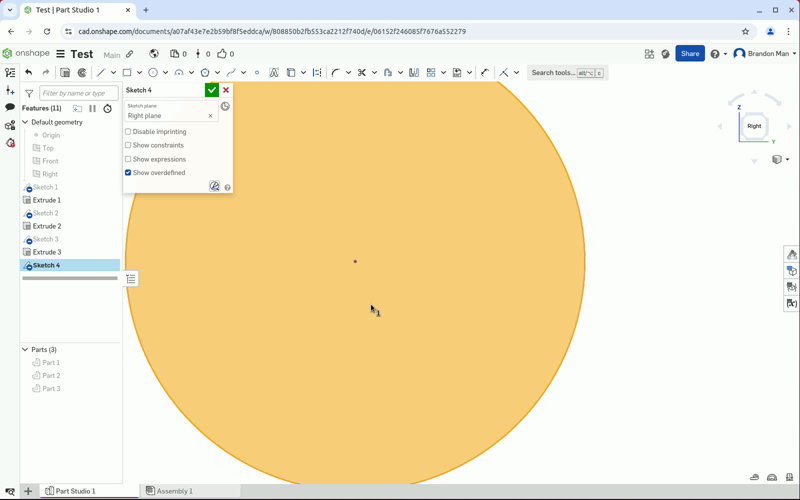
scroll(-6)
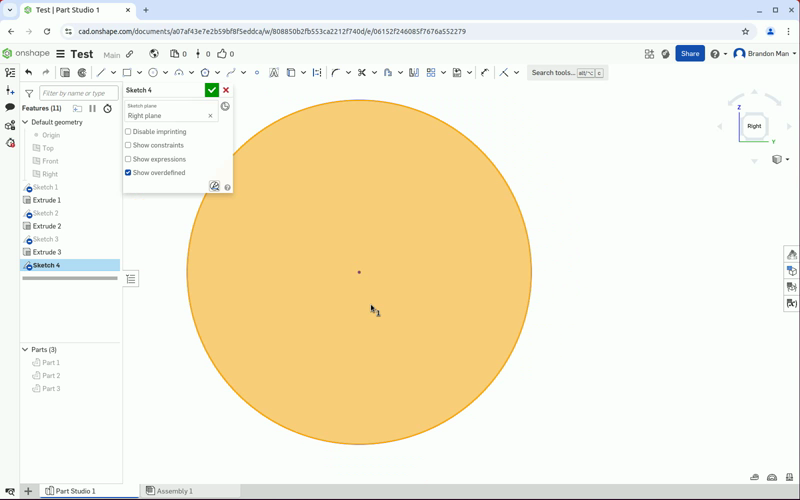
scroll(-6)
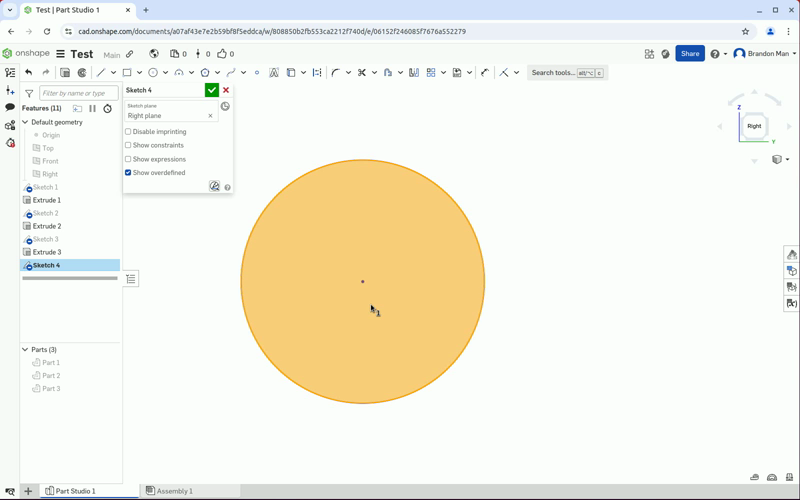
scroll(-6)
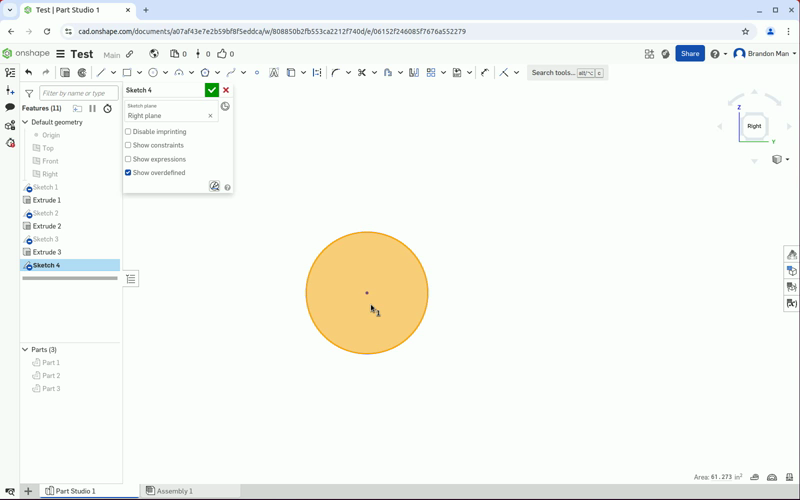
scroll(-6)
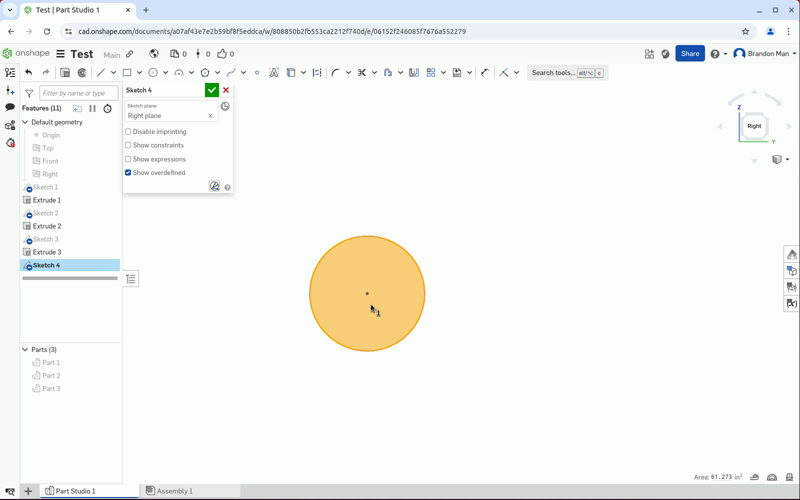
scroll(-6)
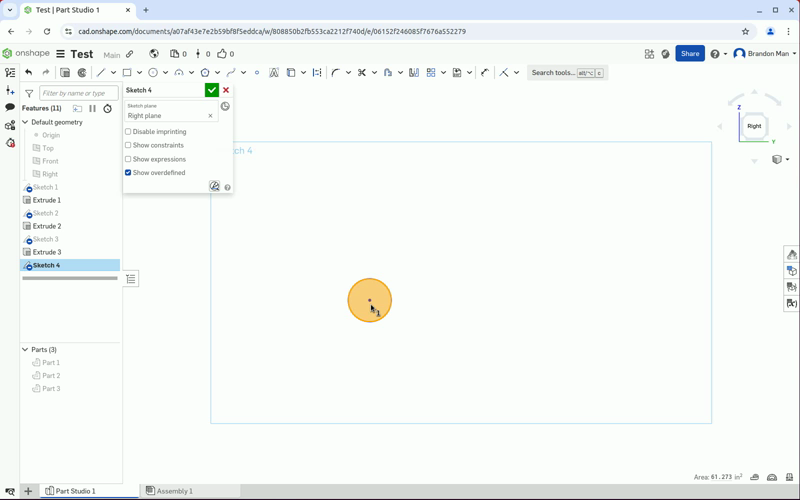
mouse_move(73, 352)
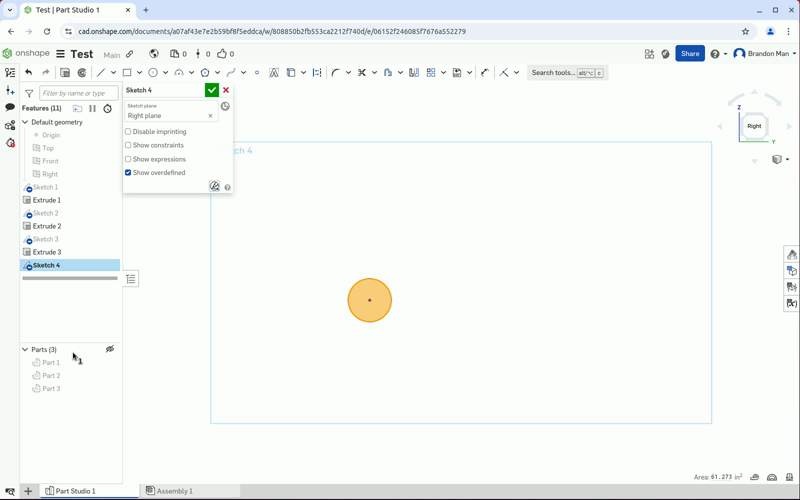
key(shift+y)
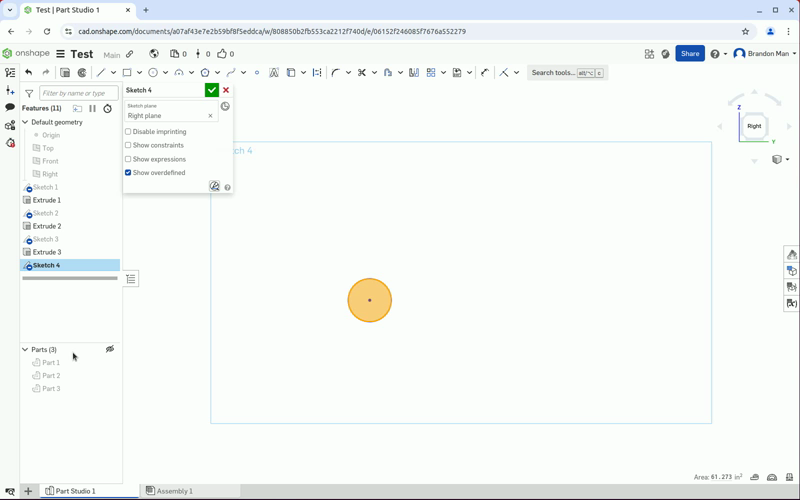
key(shift+e)
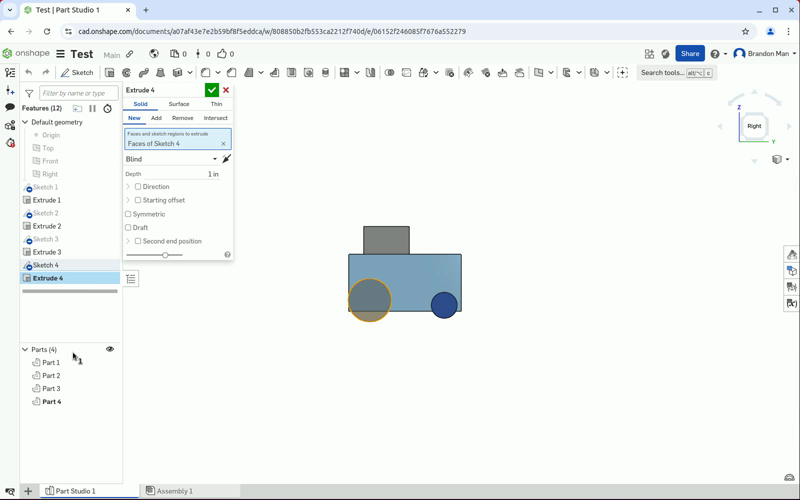
mouse_move(143, 106)
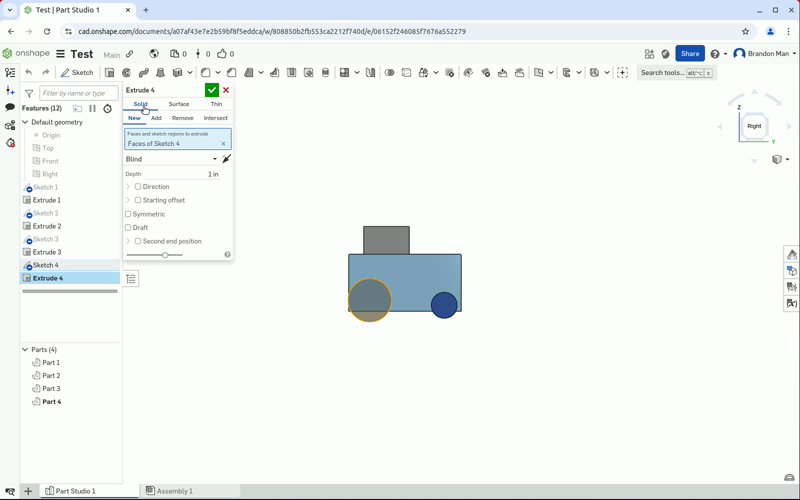
click(143, 106)
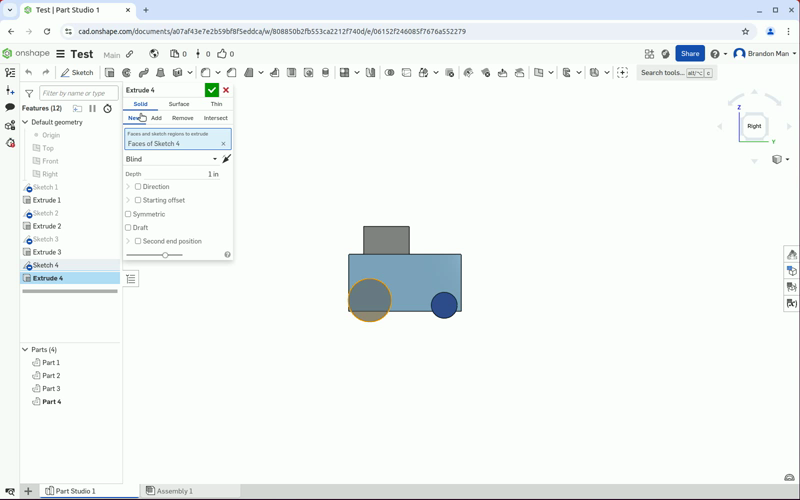
mouse_move(137, 120)
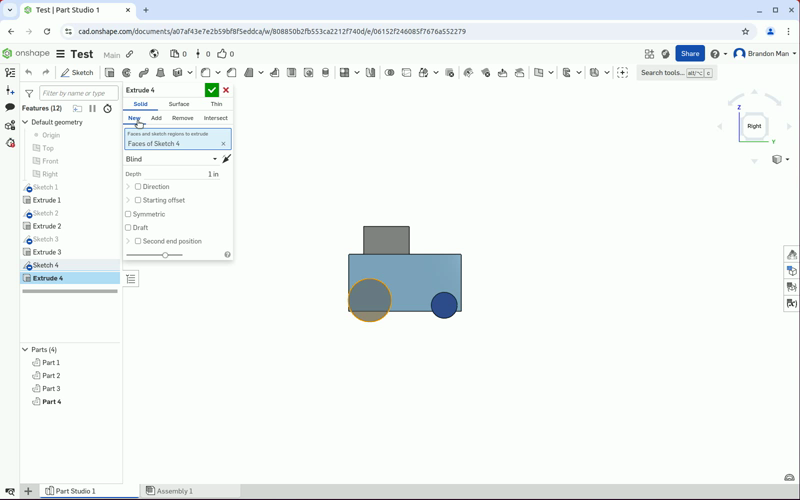
click(137, 120)
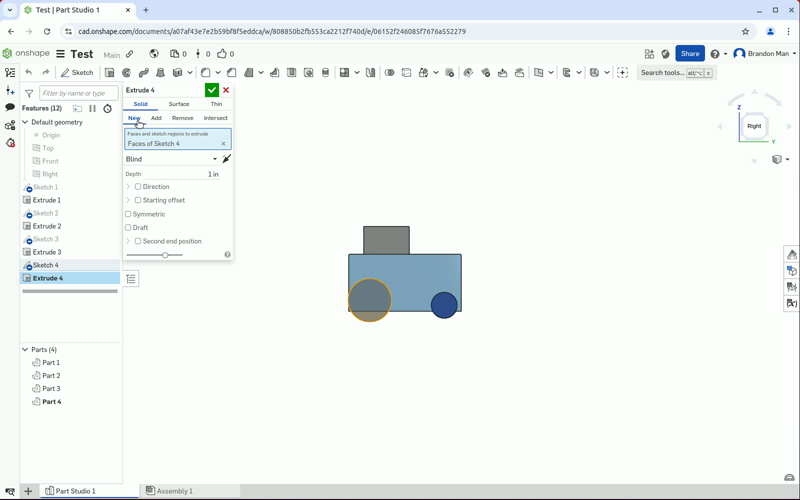
key(tab, 4)
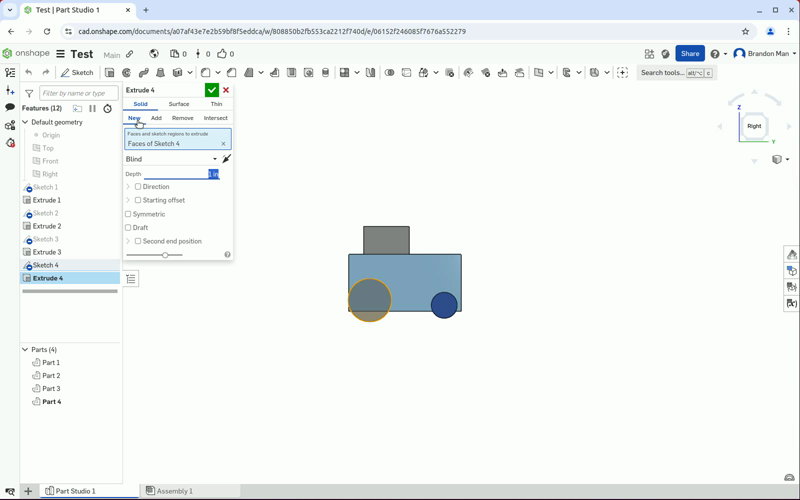
text(6.981)
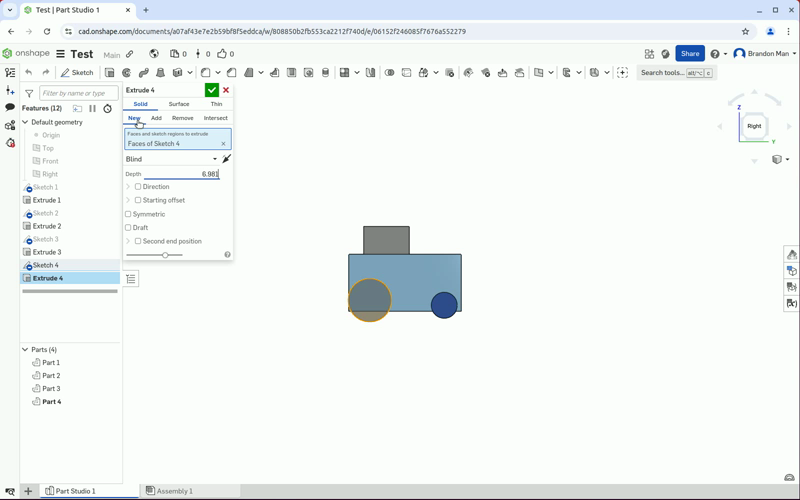
key(enter)
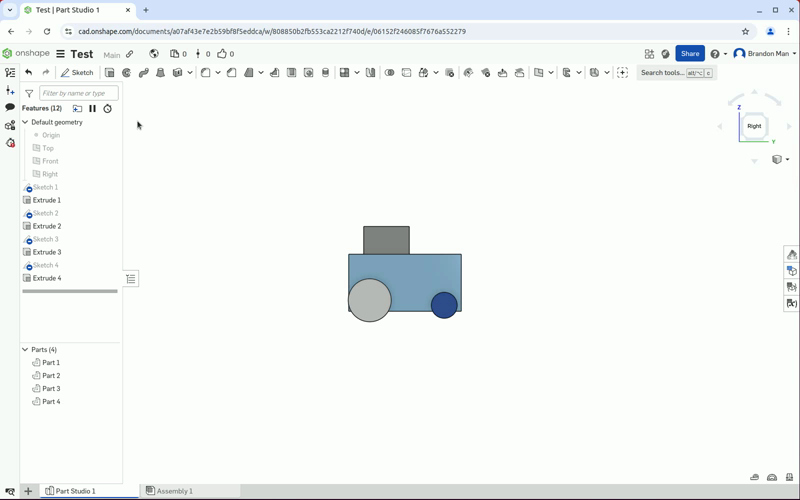
key(shift+h)
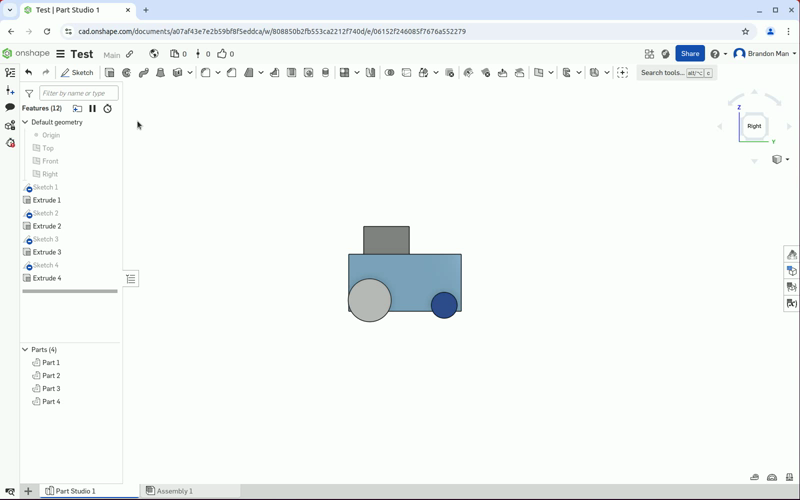
key(shift+h)
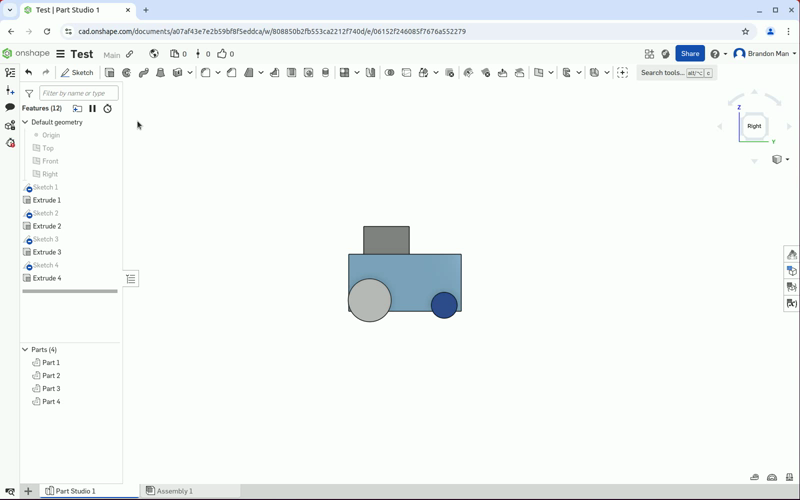
mouse_move(73, 189)
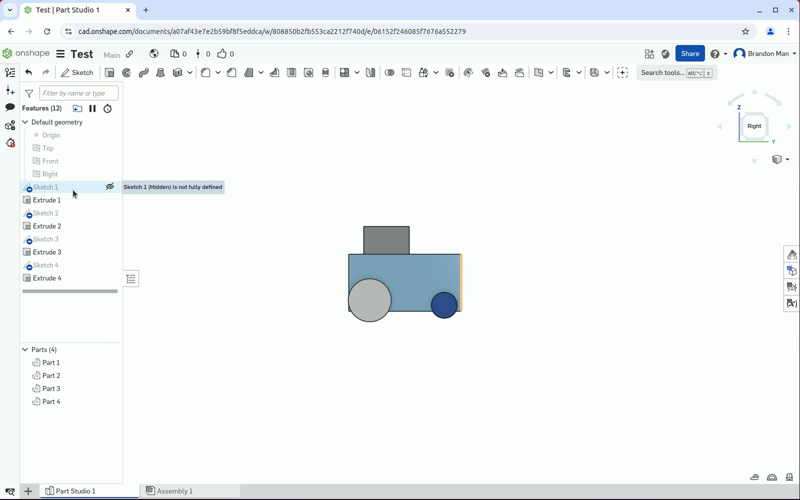
click(73, 189)
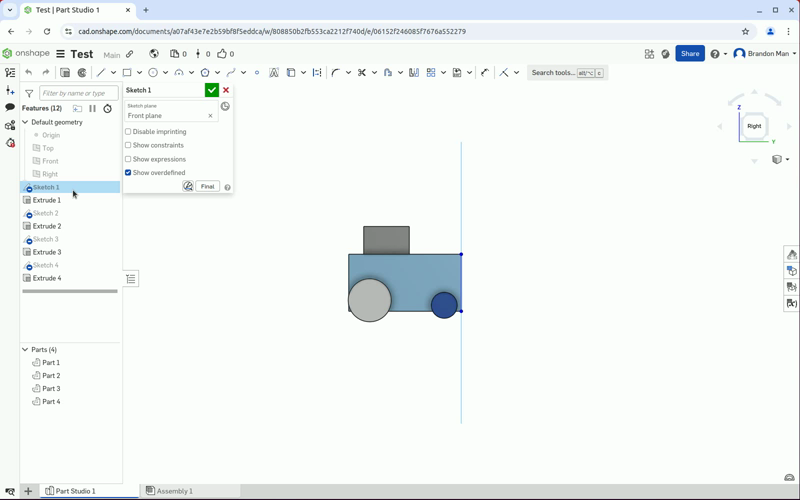
mouse_move(229, 92)
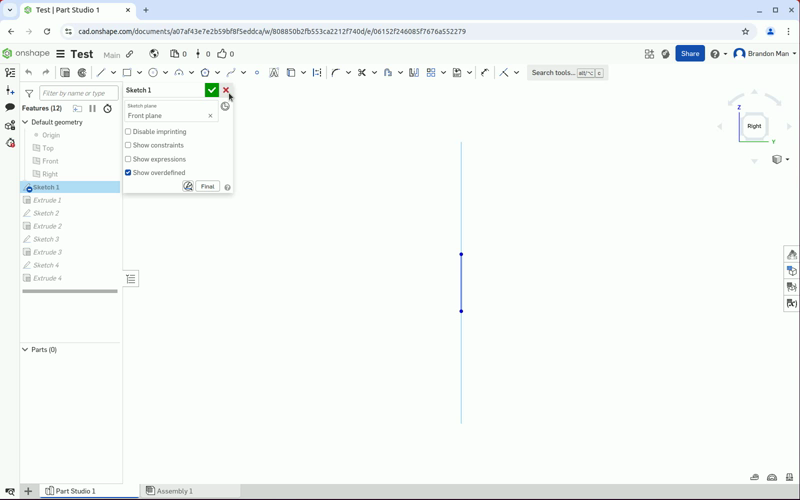
click(229, 92)
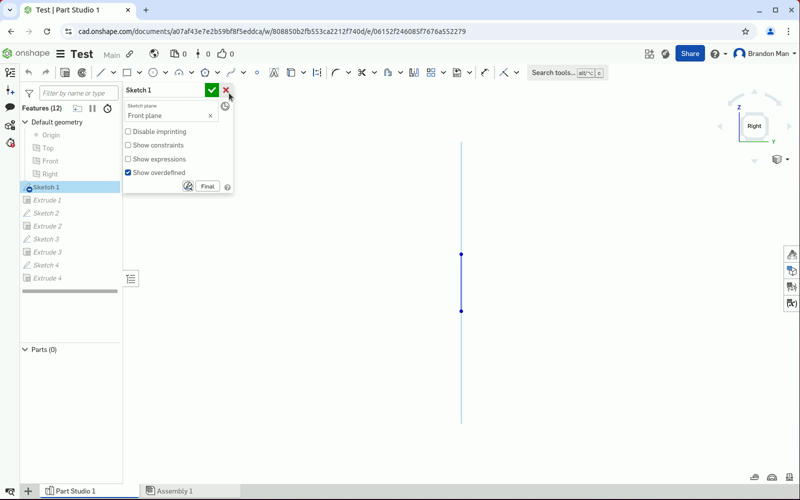
key(shift+s)
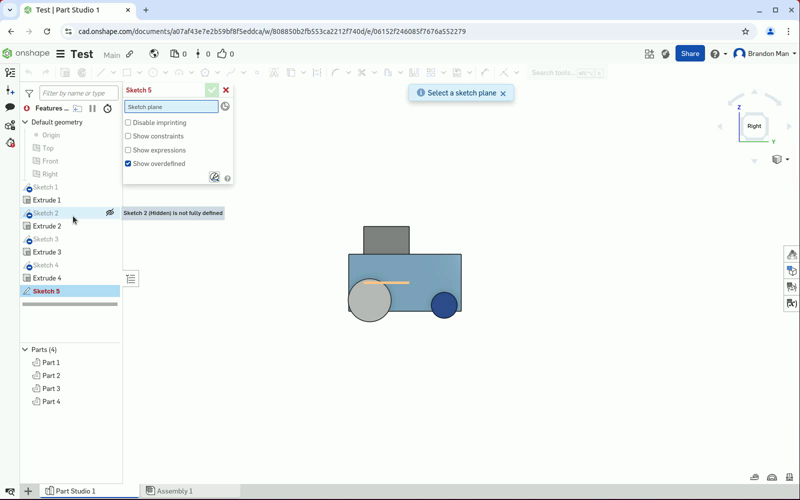
scroll(3)
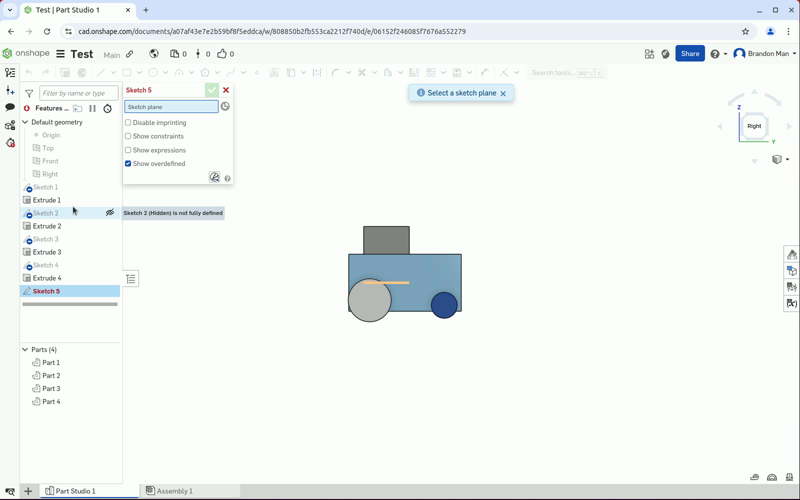
mouse_move(73, 176)
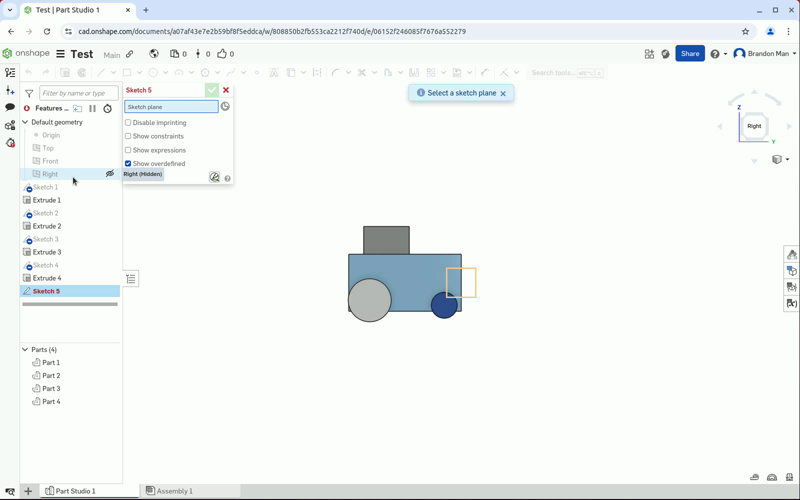
click(73, 176)
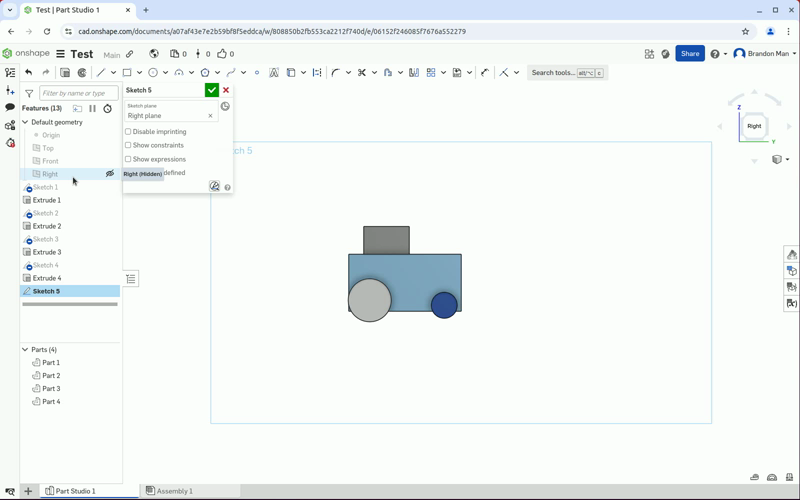
mouse_move(73, 352)
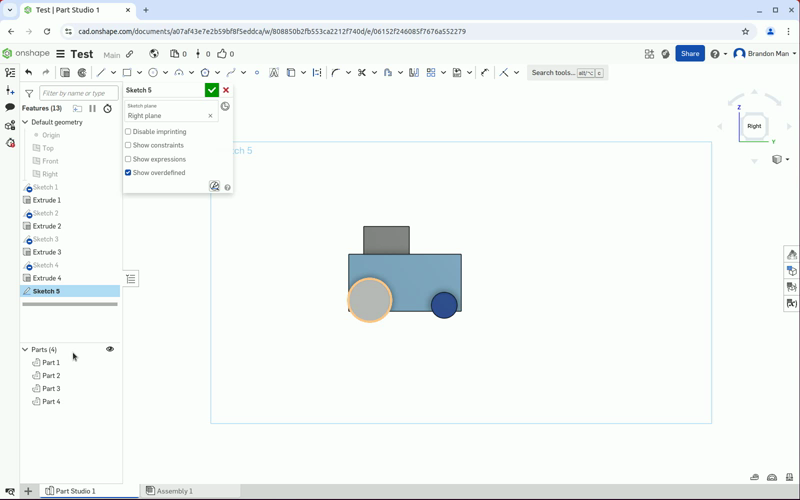
key(y)
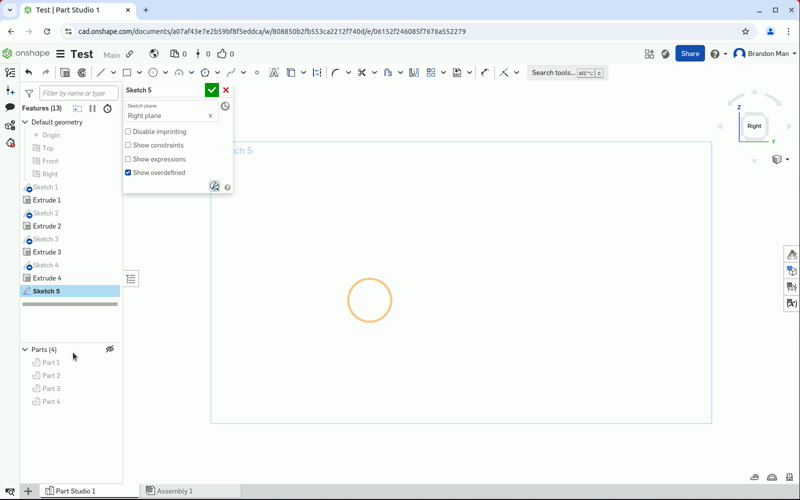
key(c)
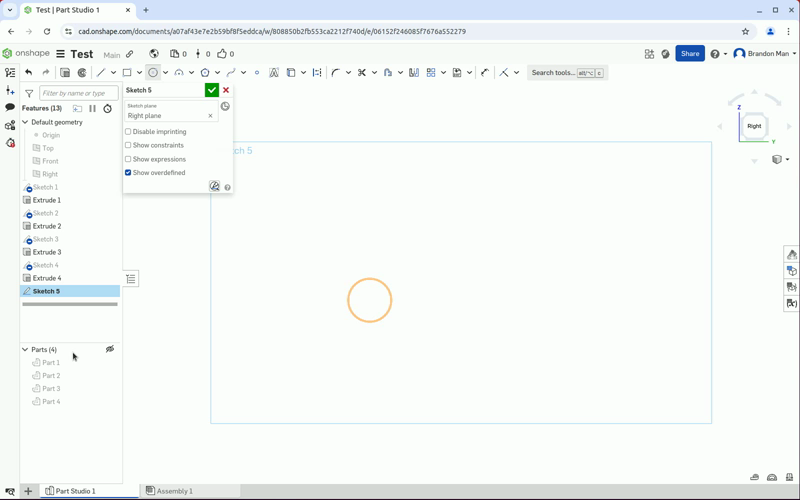
key_down(shift)
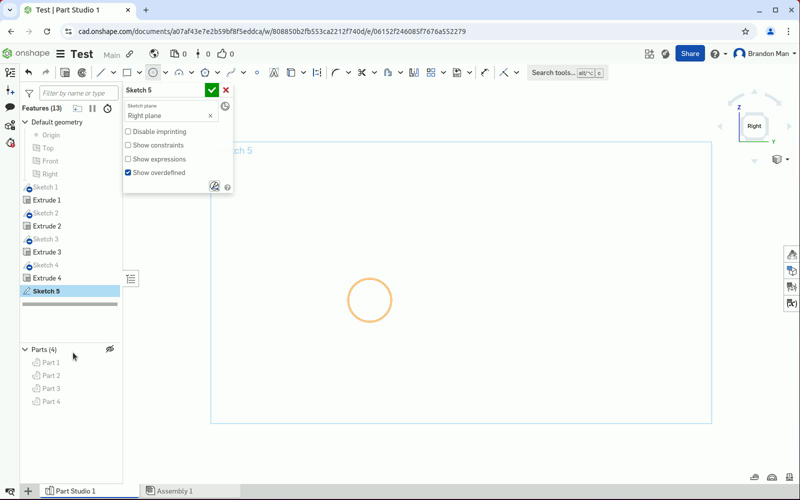
mouse_move(446, 305)
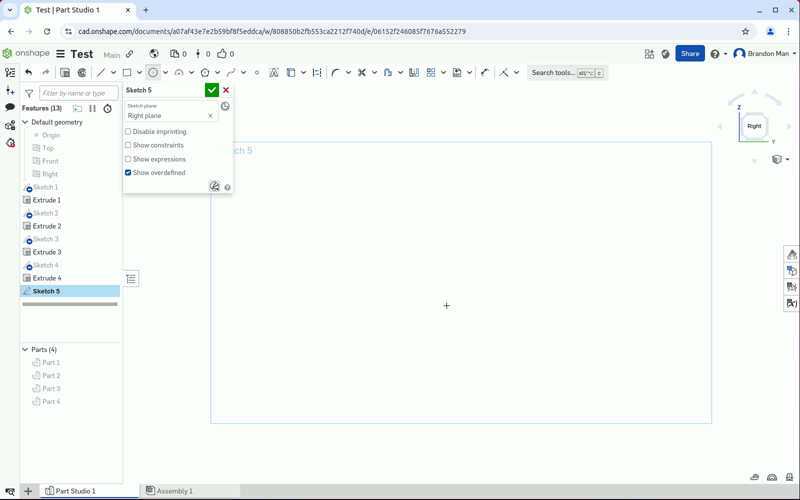
click(446, 305)
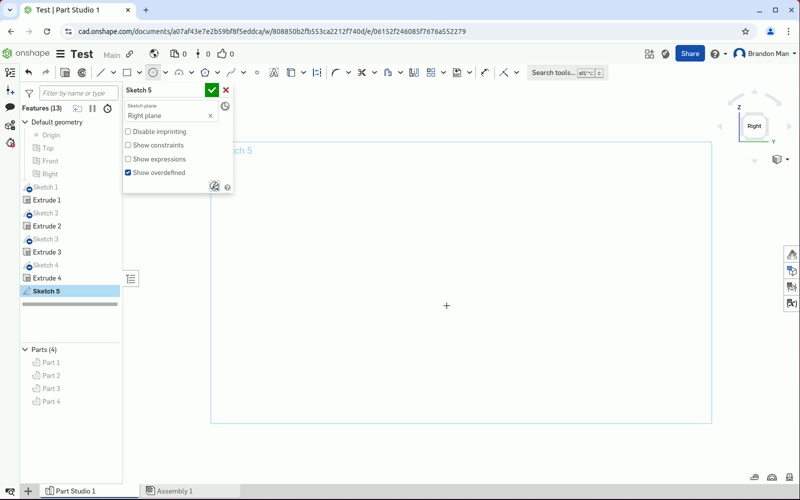
key_up(shift)
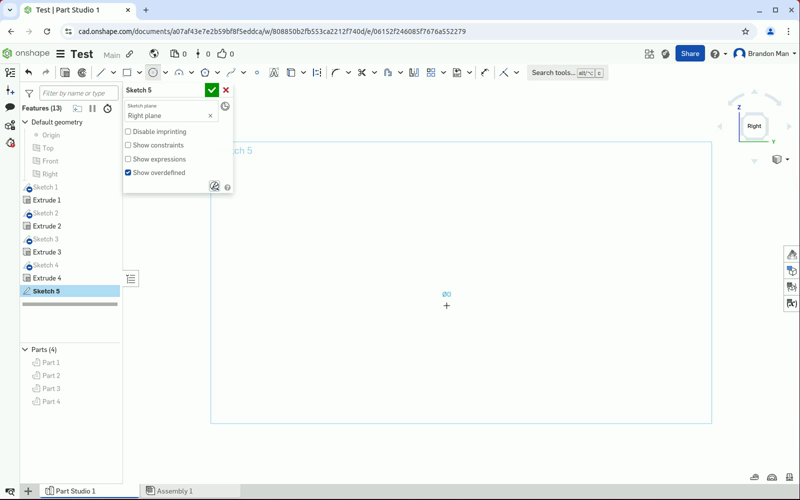
mouse_move(458, 305)
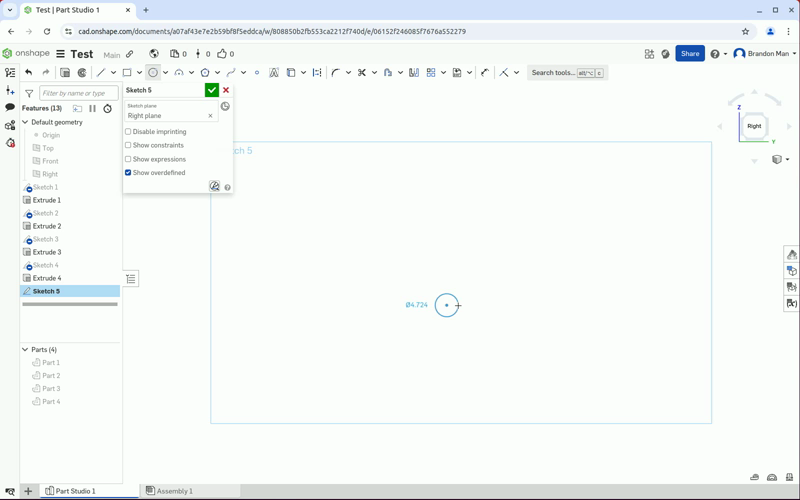
click(458, 305)
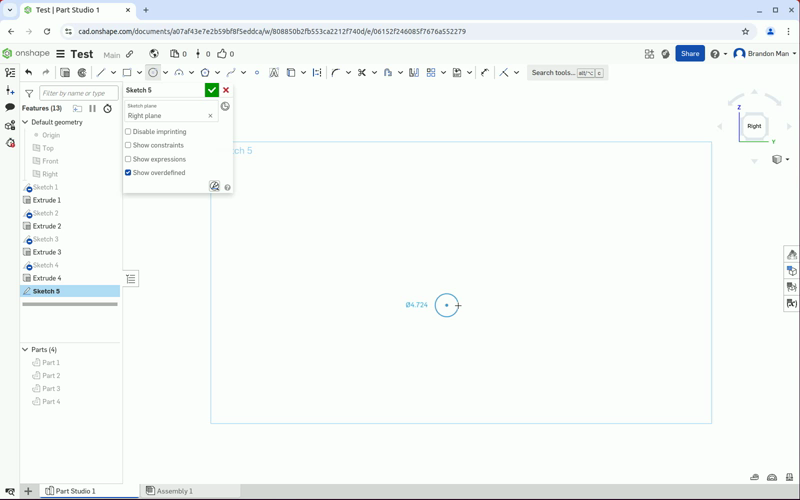
key(esc)
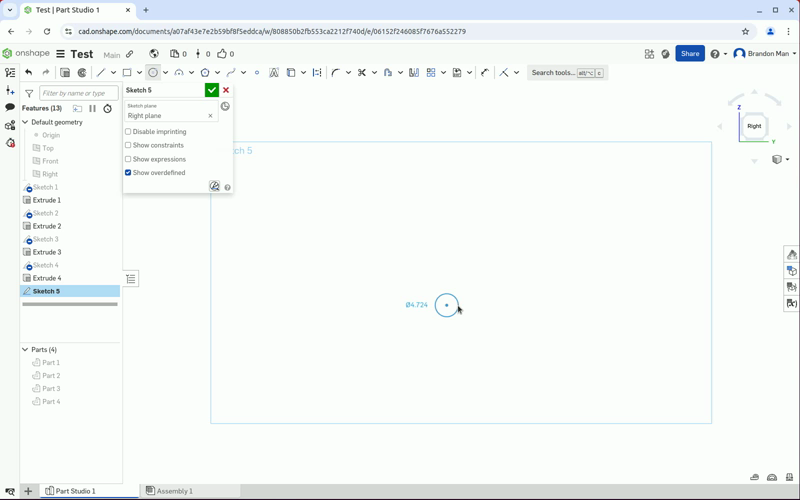
mouse_move(457, 307)
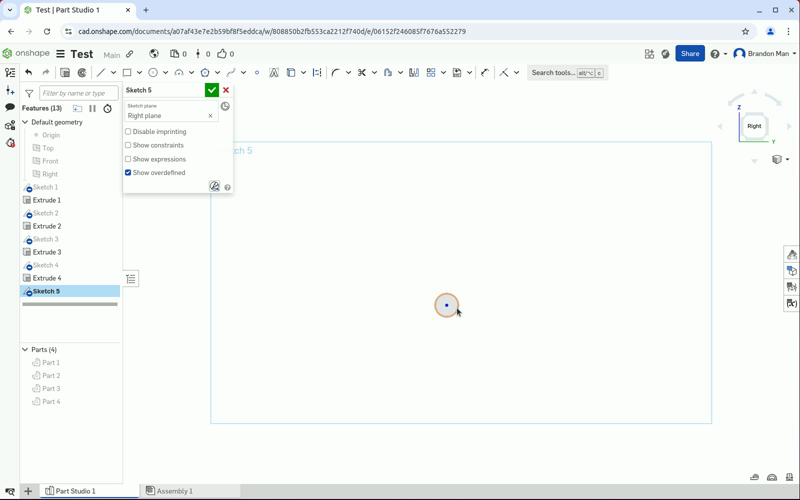
scroll(6)
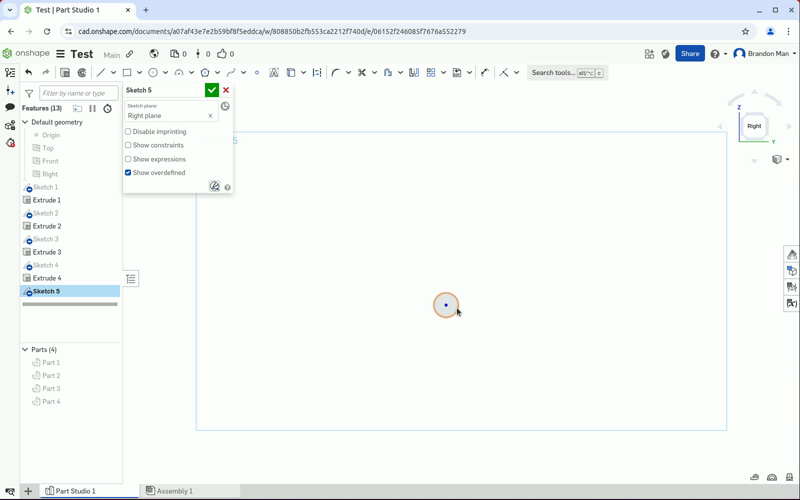
scroll(6)
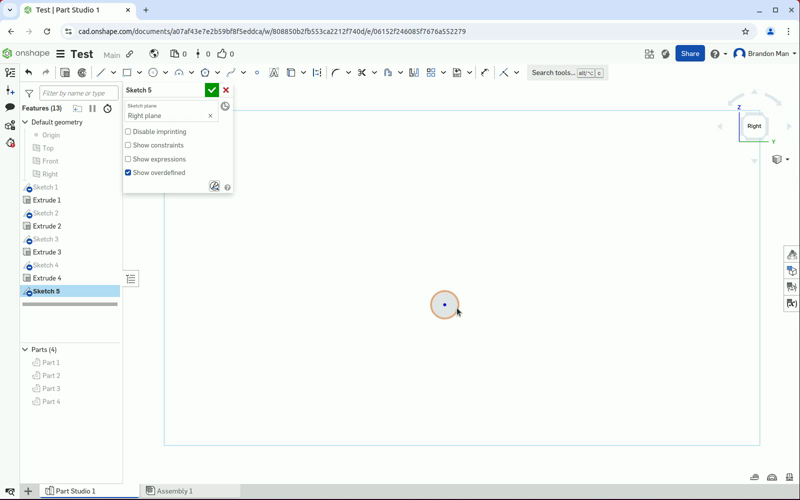
scroll(6)
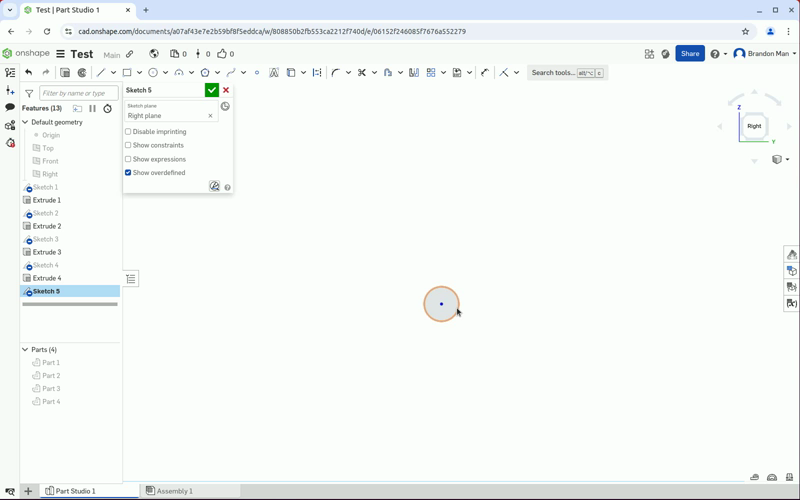
scroll(6)
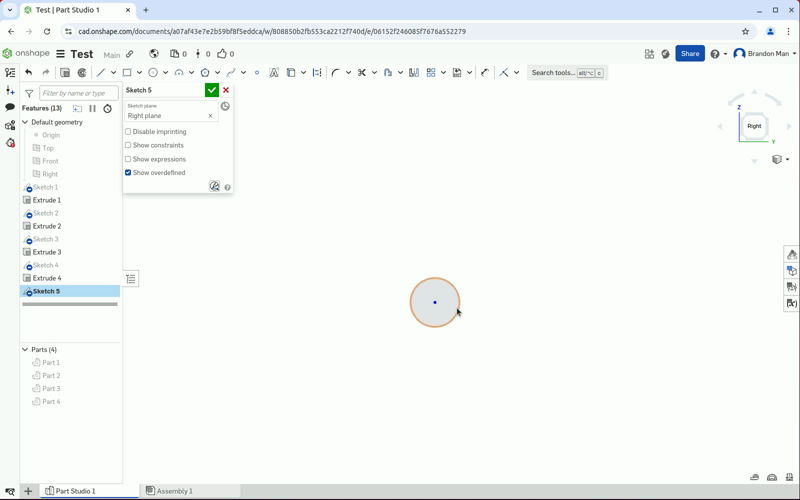
scroll(6)
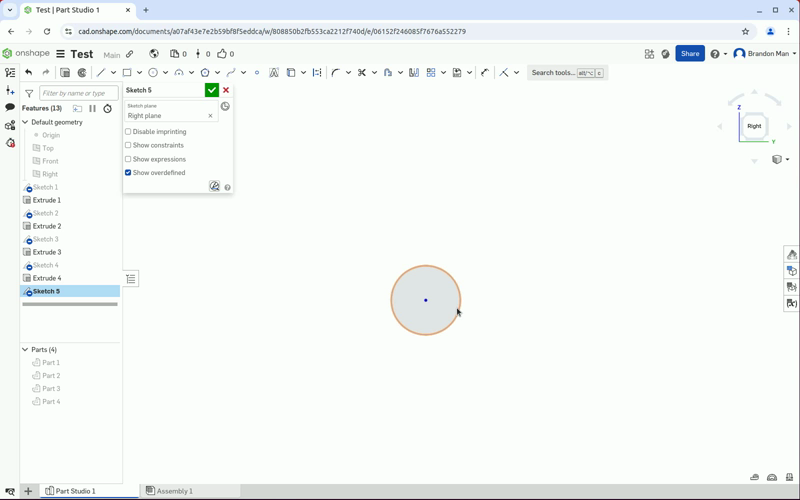
scroll(6)
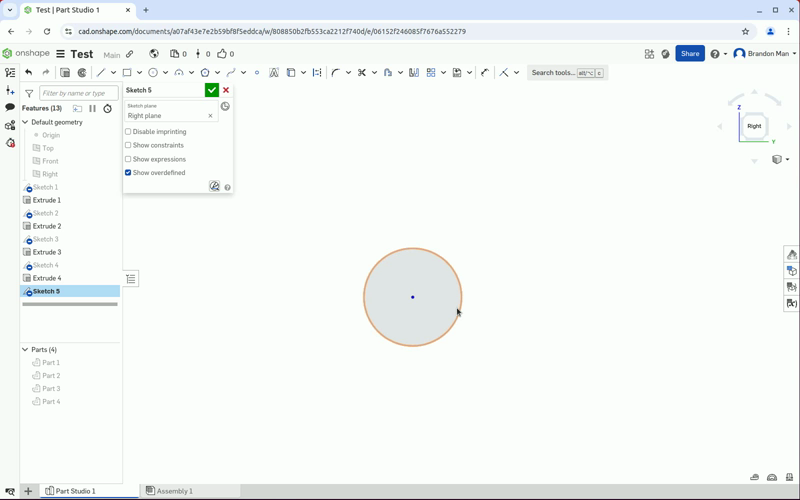
scroll(6)
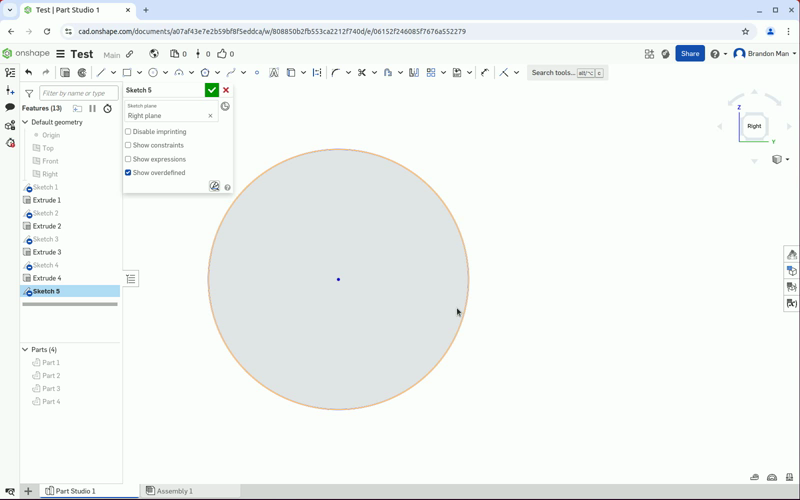
click(457, 307)
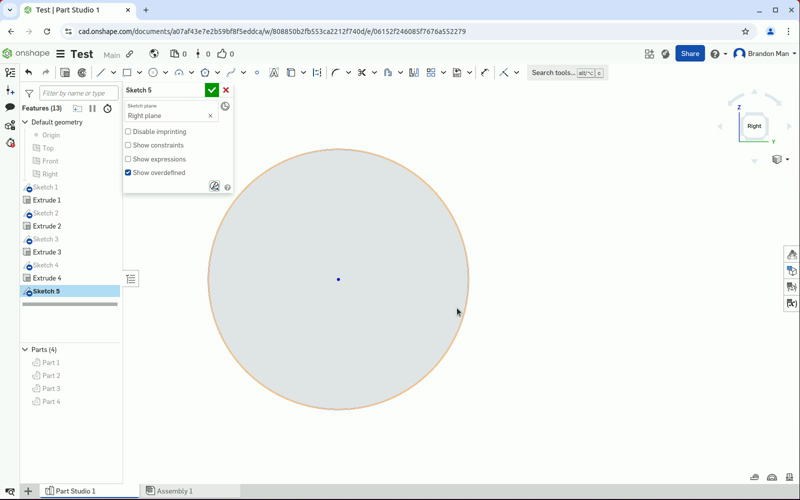
scroll(-6)
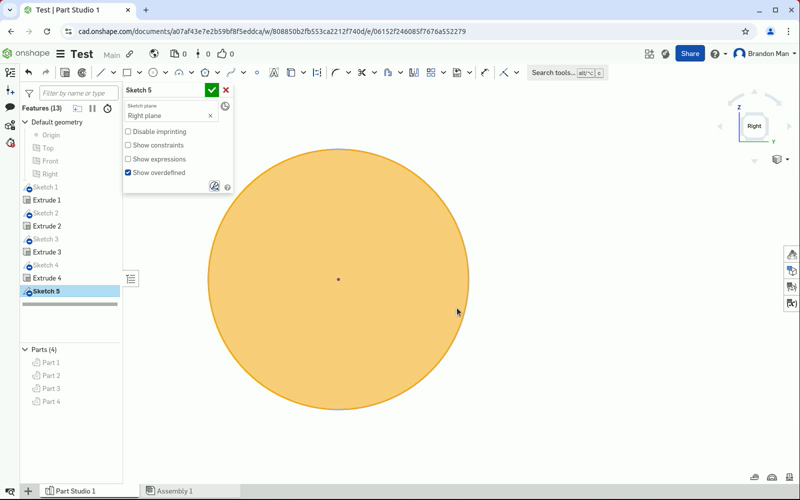
scroll(-6)
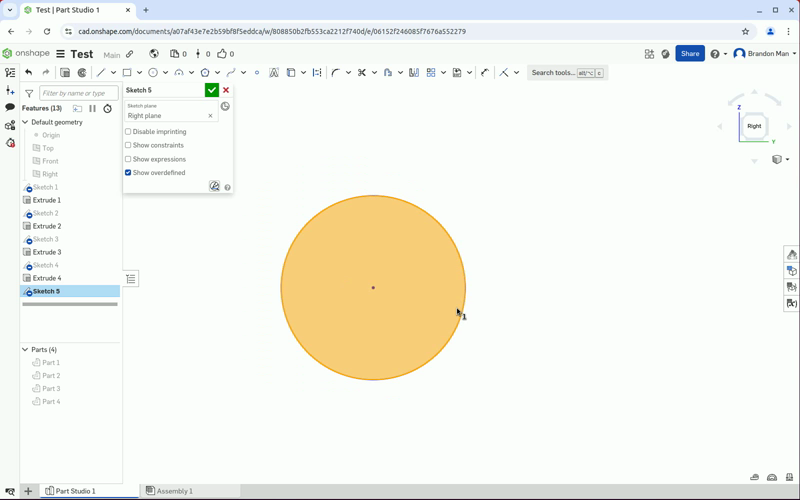
scroll(-6)
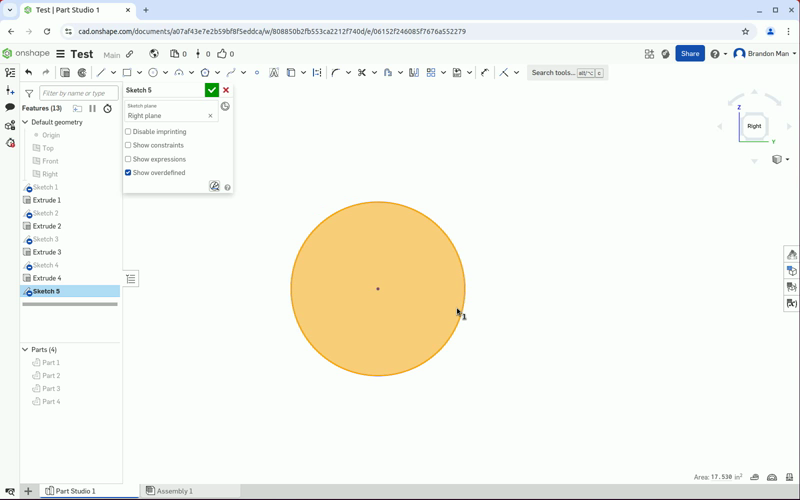
scroll(-6)
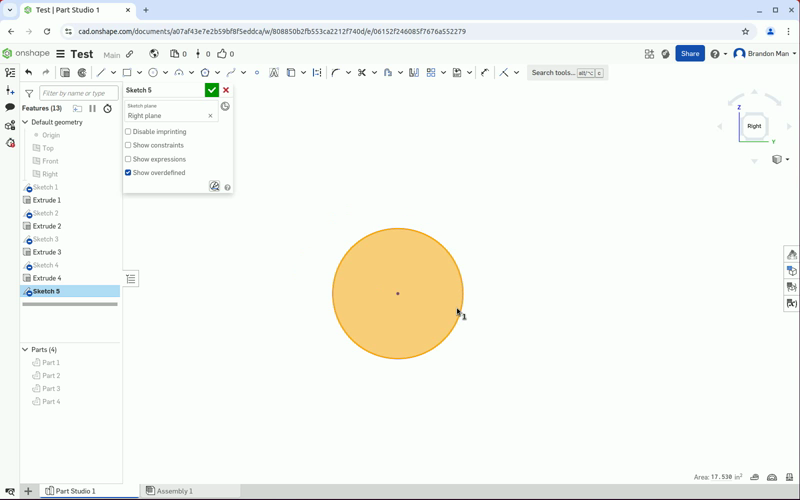
scroll(-6)
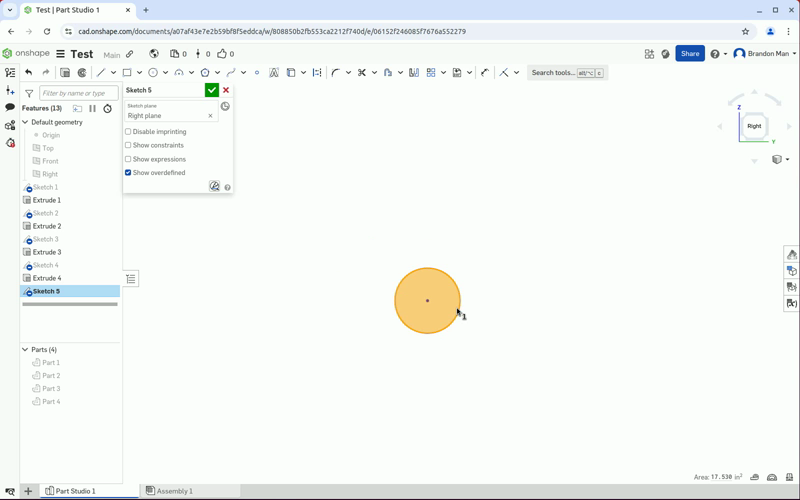
scroll(-6)
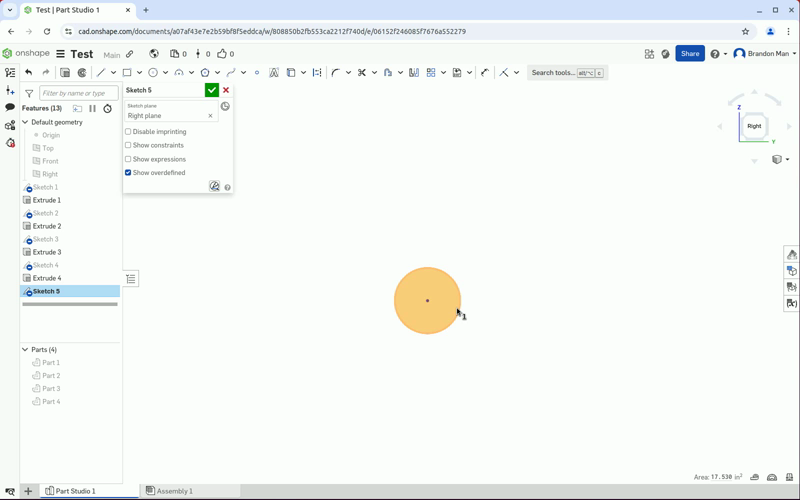
scroll(-6)
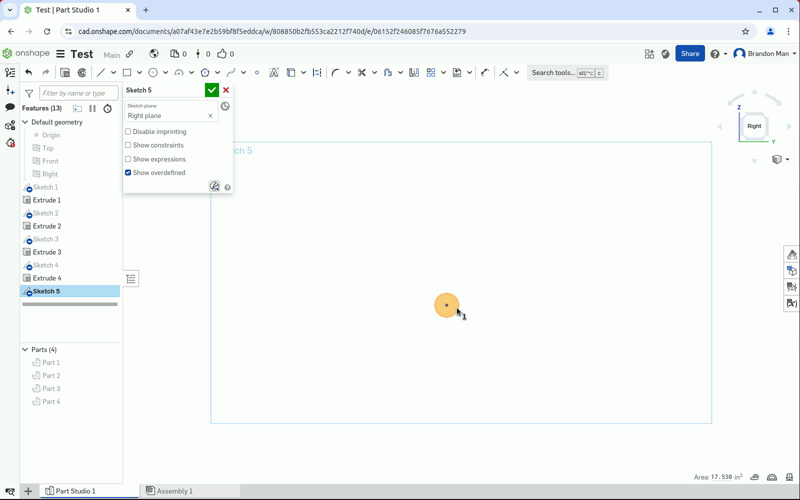
mouse_move(73, 352)
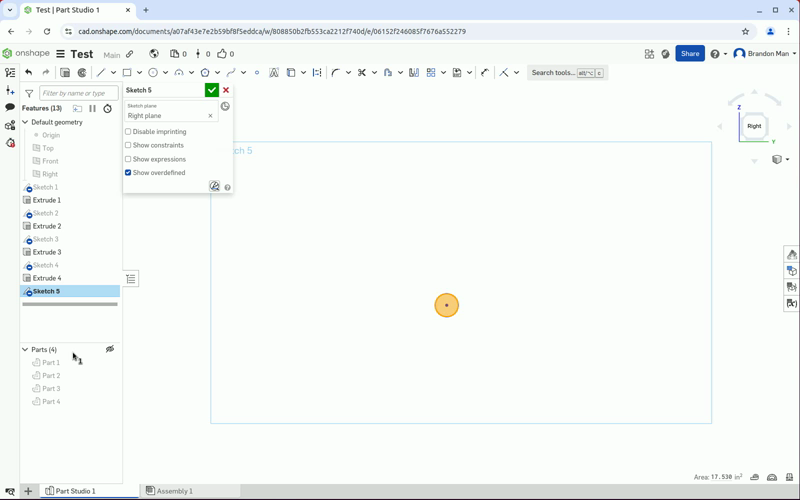
key(shift+y)
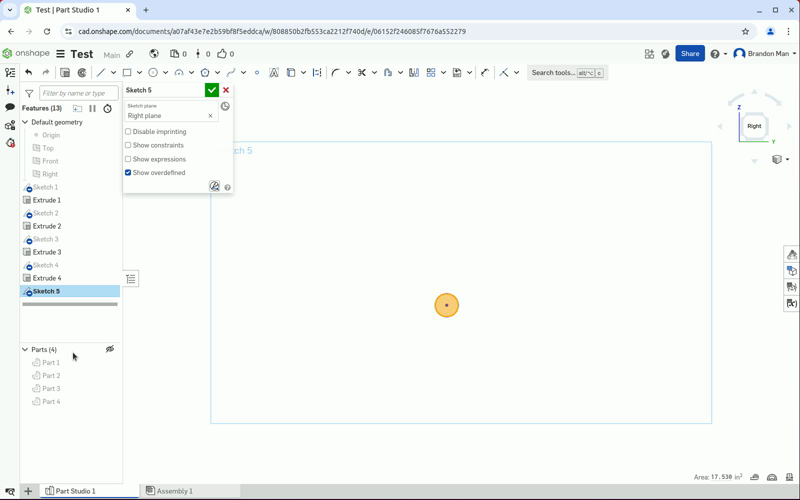
key(shift+e)
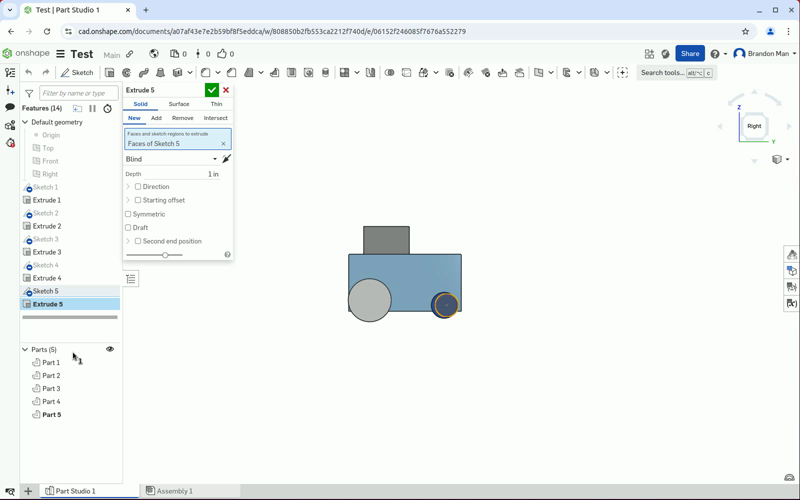
mouse_move(143, 106)
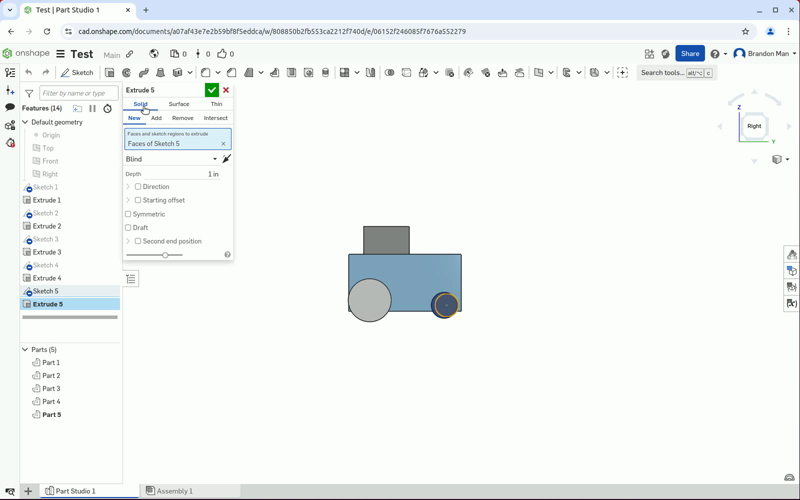
click(143, 106)
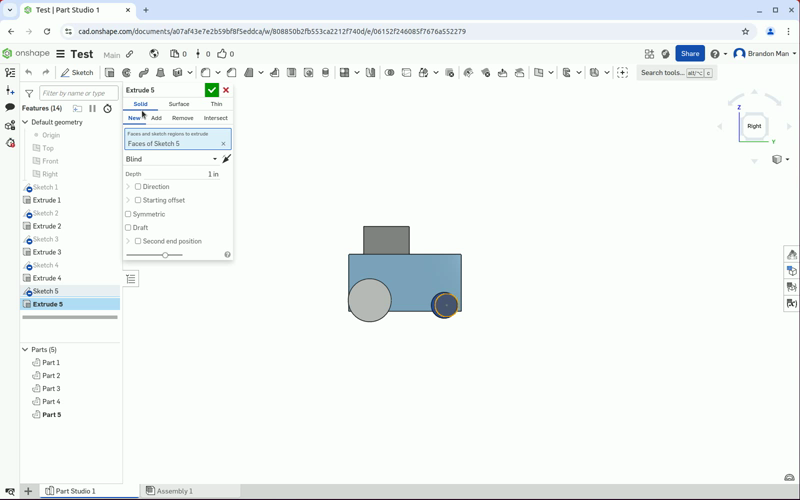
mouse_move(137, 120)
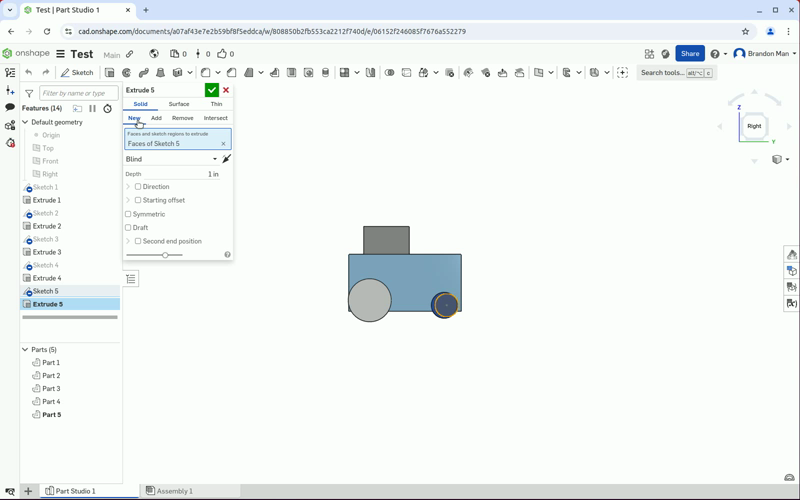
click(137, 120)
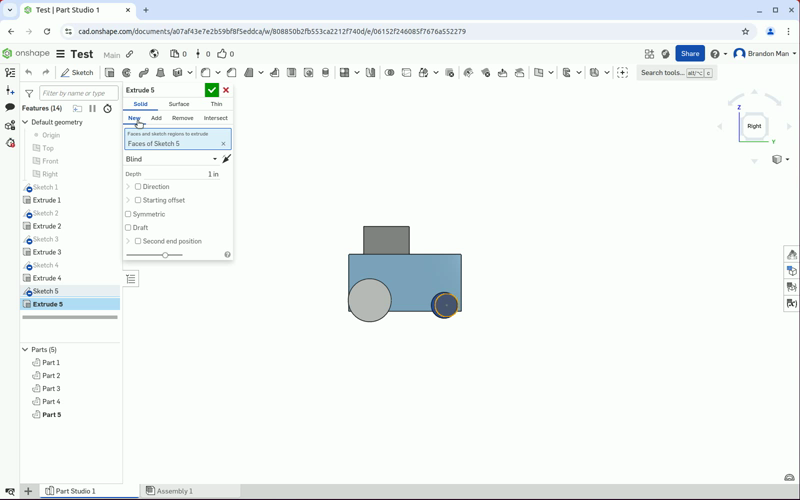
key(tab, 4)
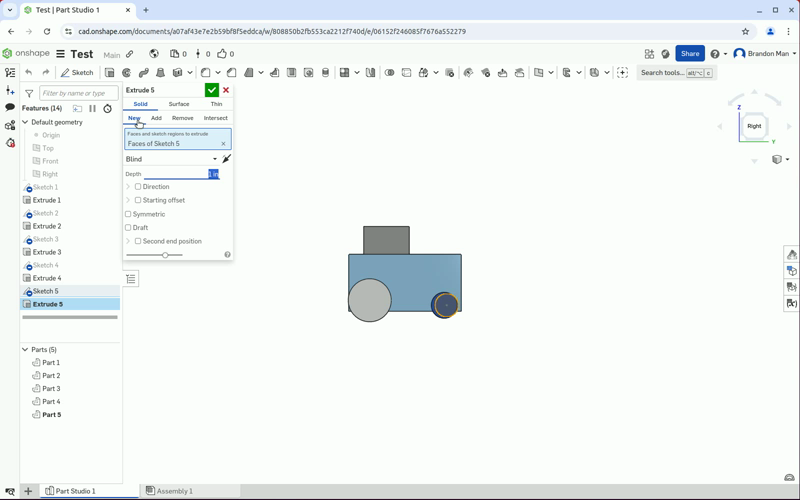
text(-6.981)
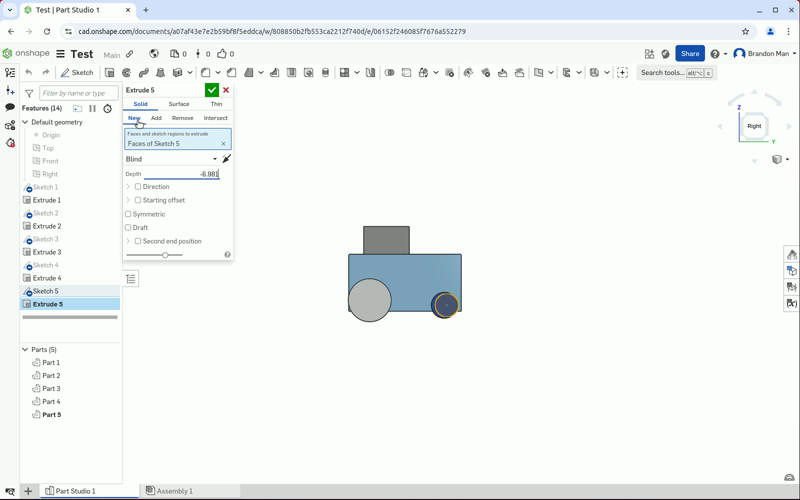
key(enter)
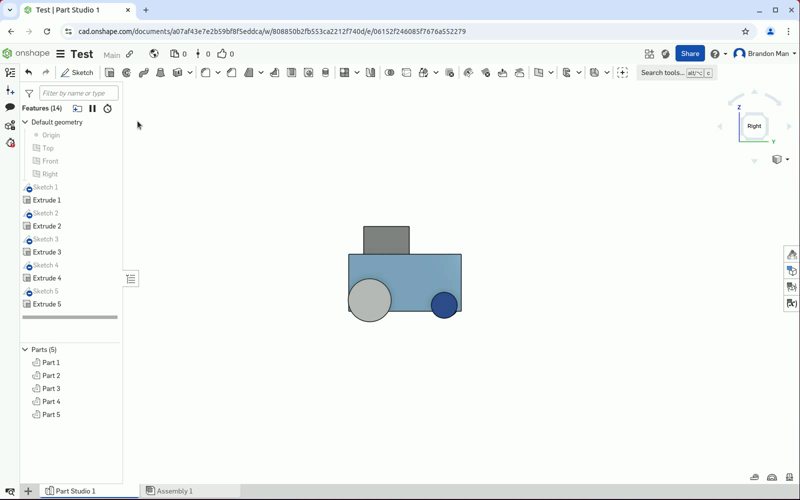
key(shift+h)
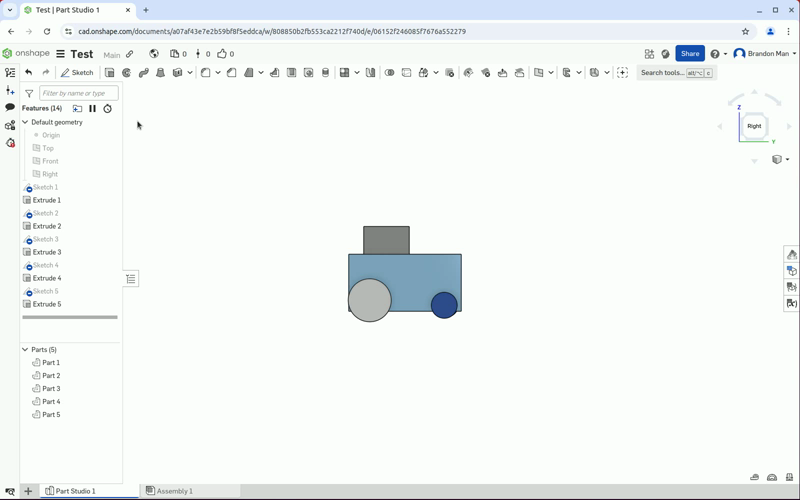
key(shift+h)
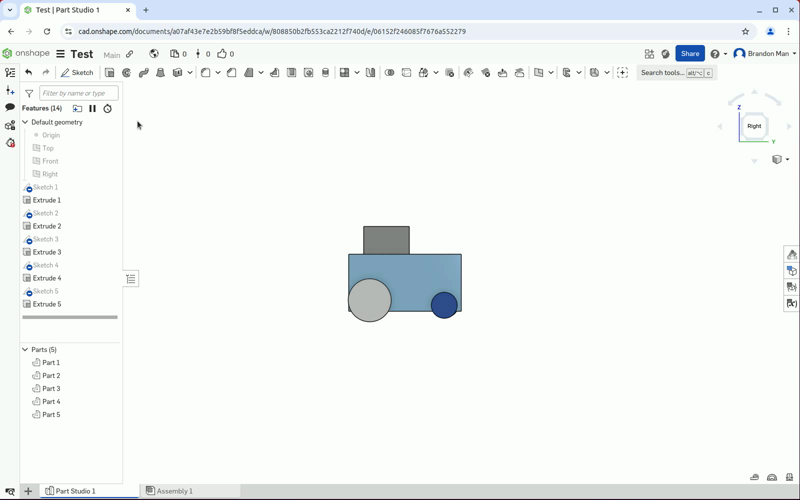
mouse_move(73, 189)
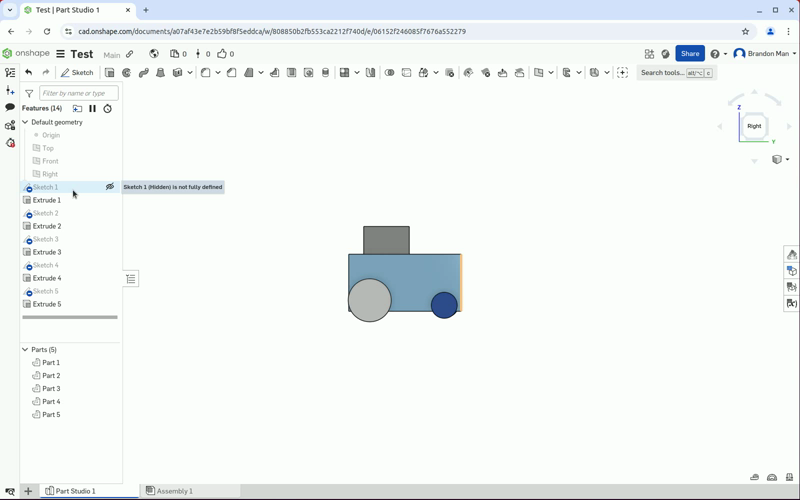
click(73, 189)
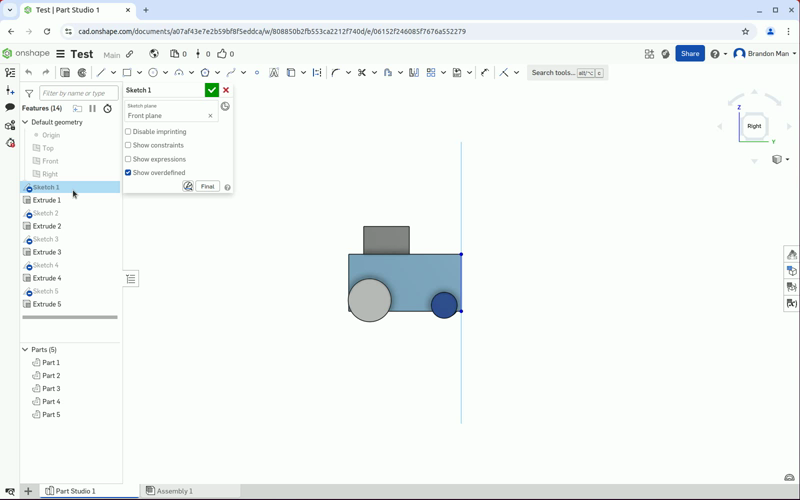
mouse_move(229, 92)
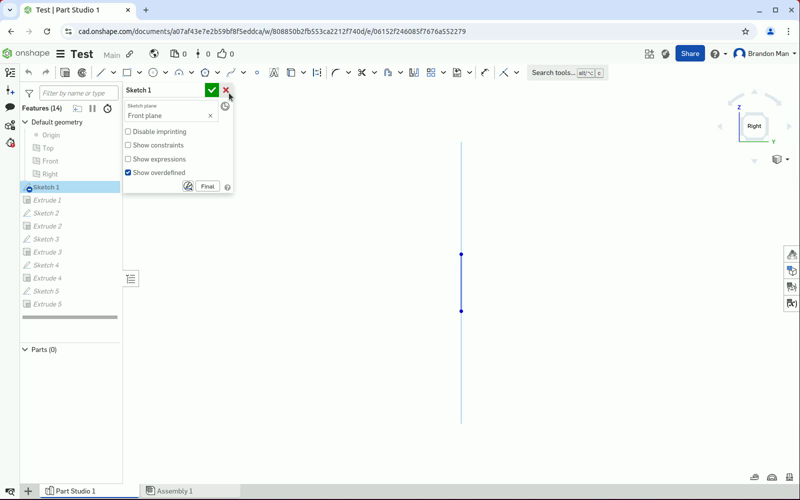
click(229, 92)
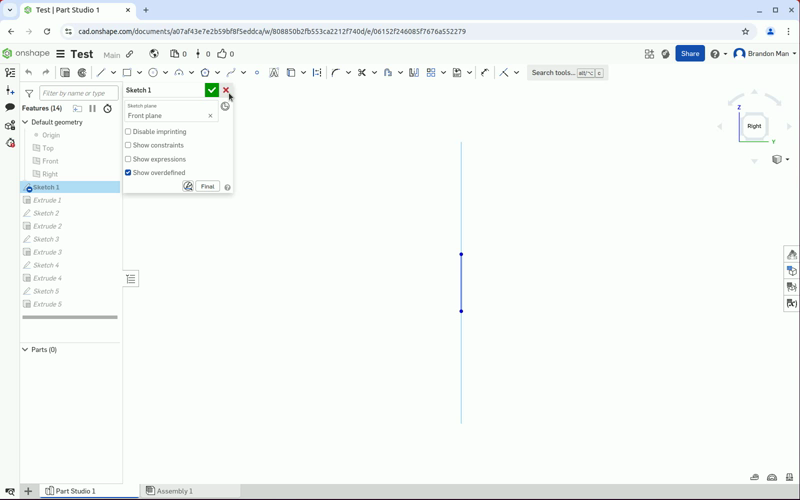
key(shift+s)
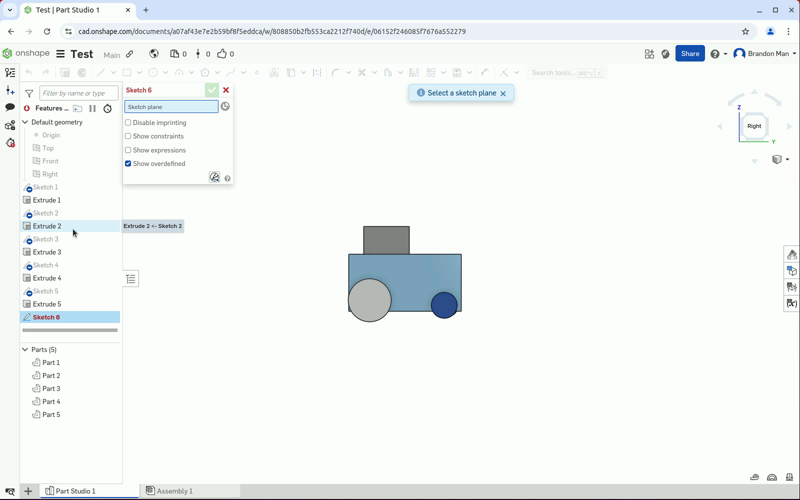
scroll(3)
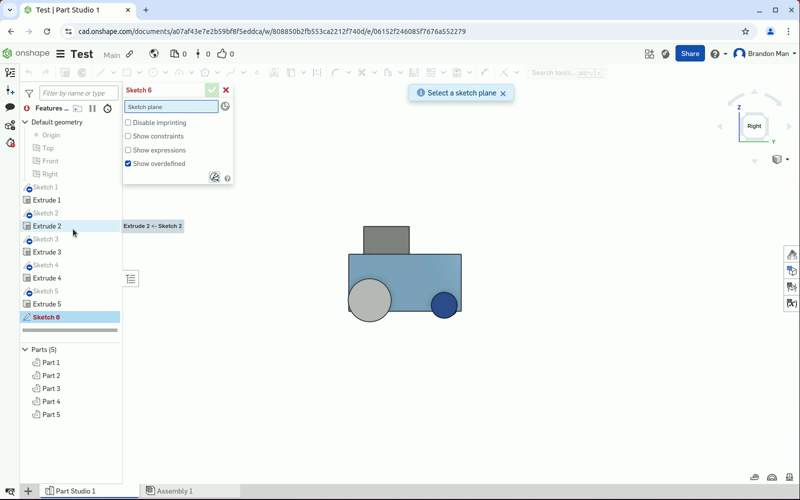
mouse_move(73, 176)
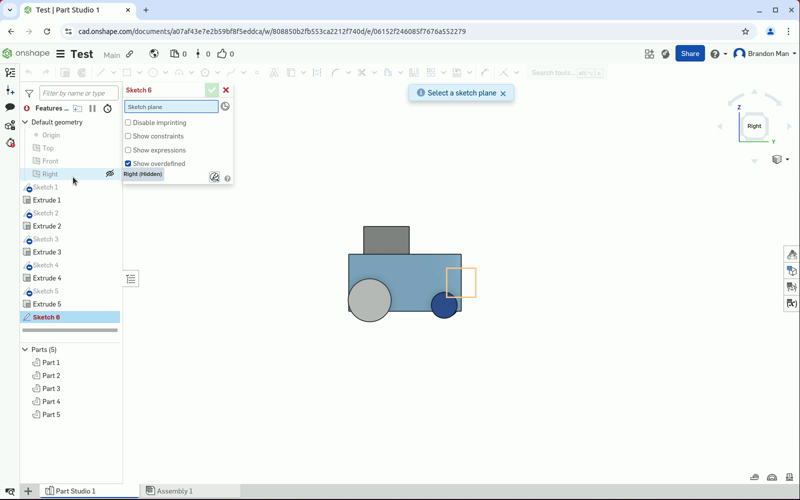
click(73, 176)
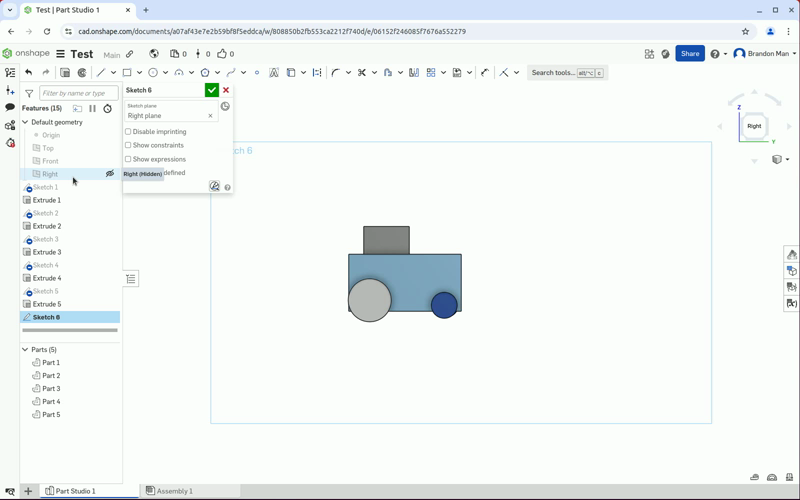
mouse_move(73, 352)
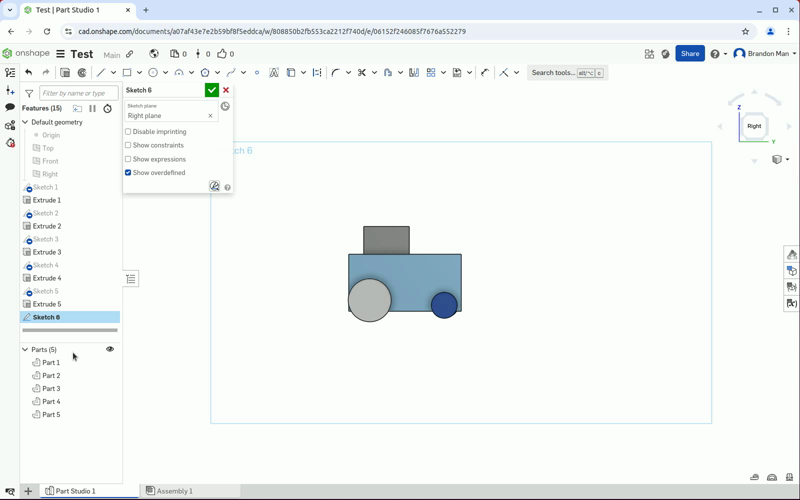
key(y)
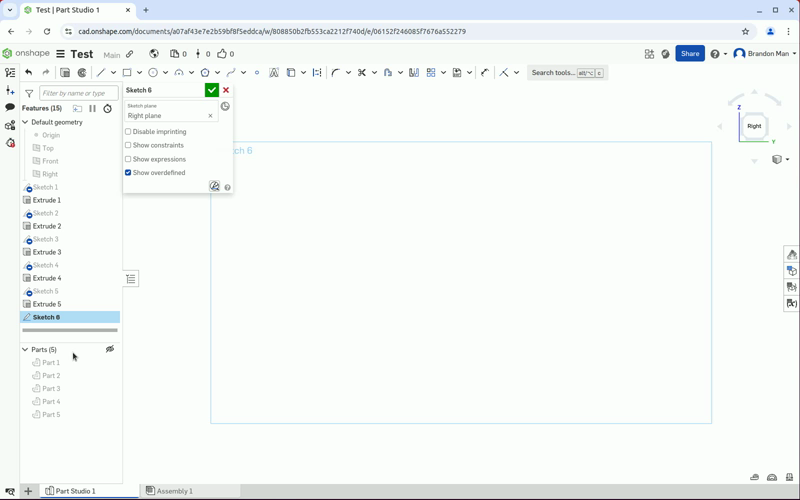
key(c)
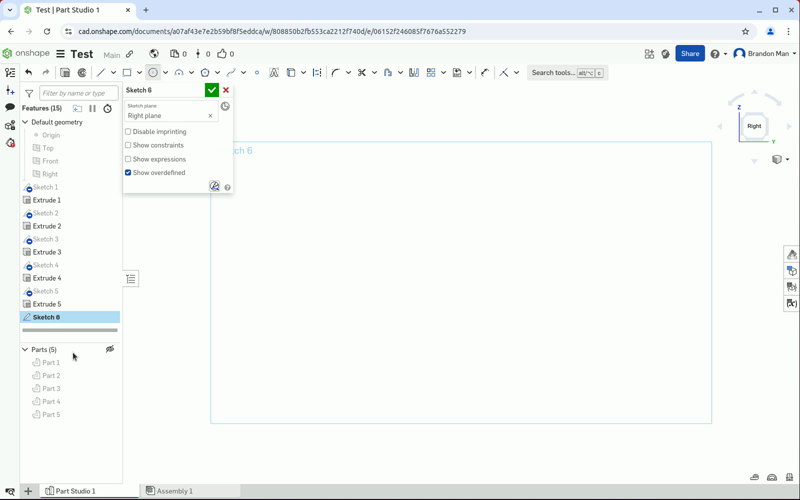
key_down(shift)
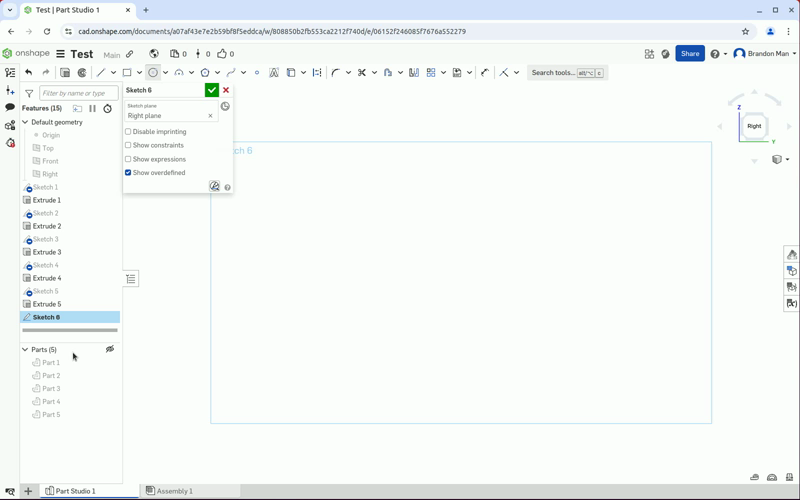
mouse_move(373, 304)
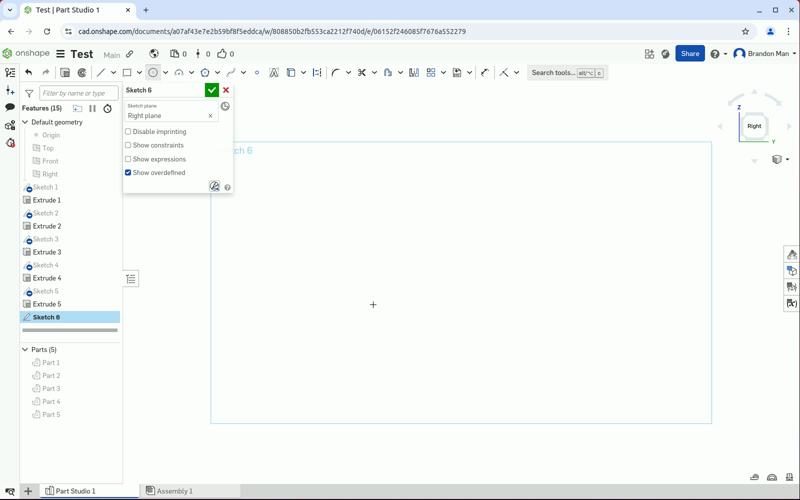
click(373, 304)
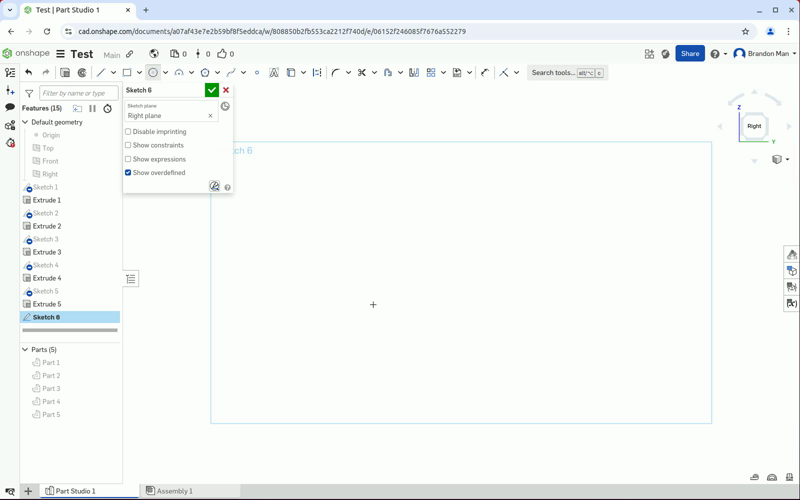
key_up(shift)
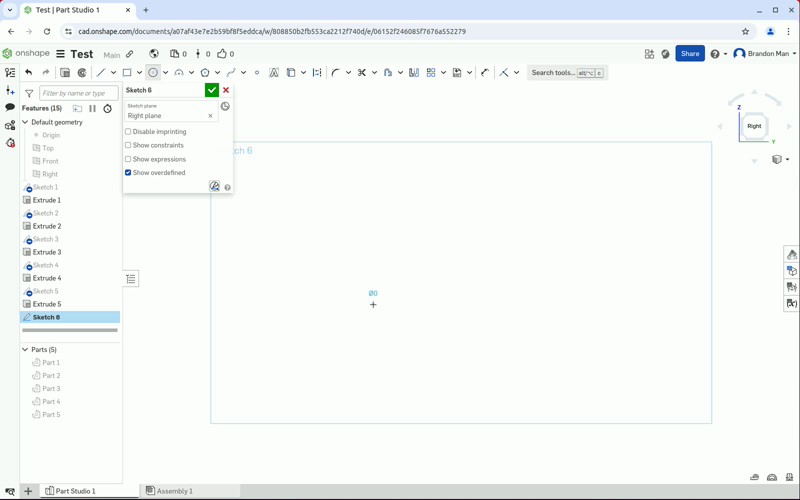
mouse_move(391, 304)
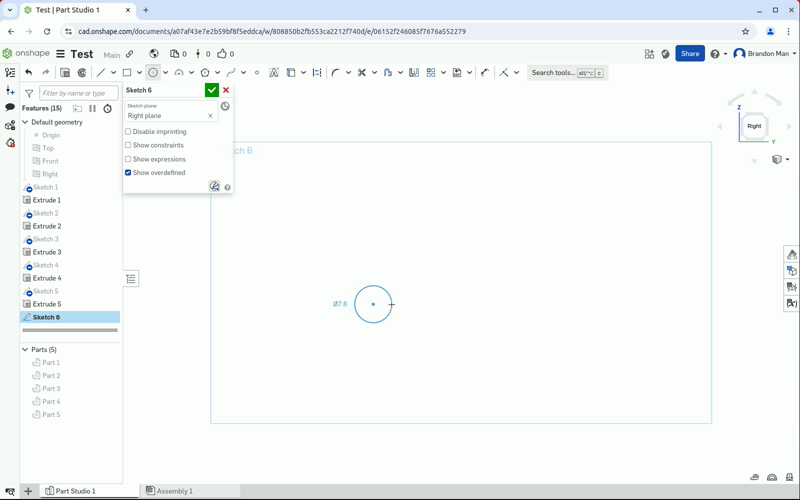
click(391, 304)
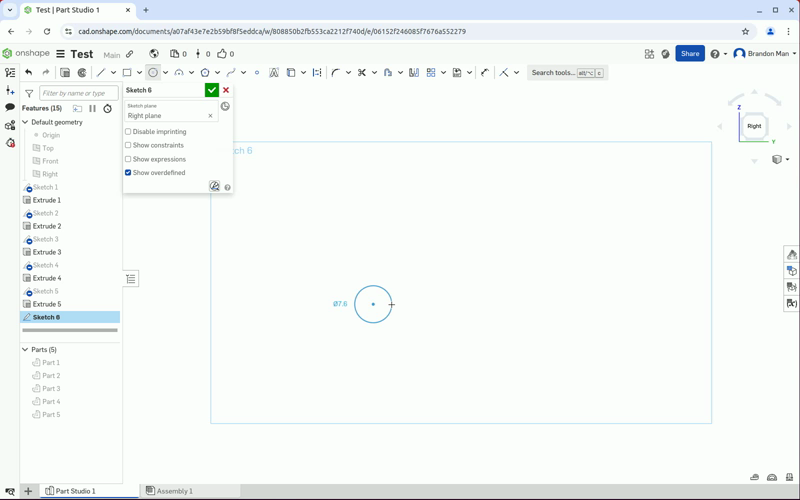
key(esc)
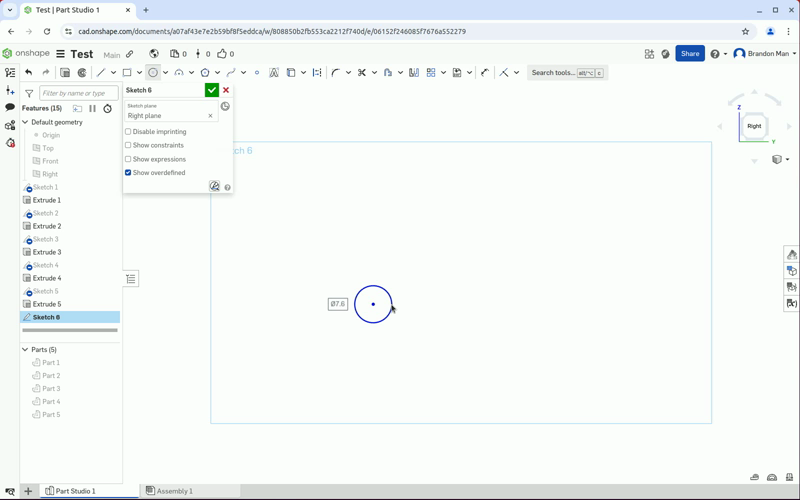
mouse_move(383, 296)
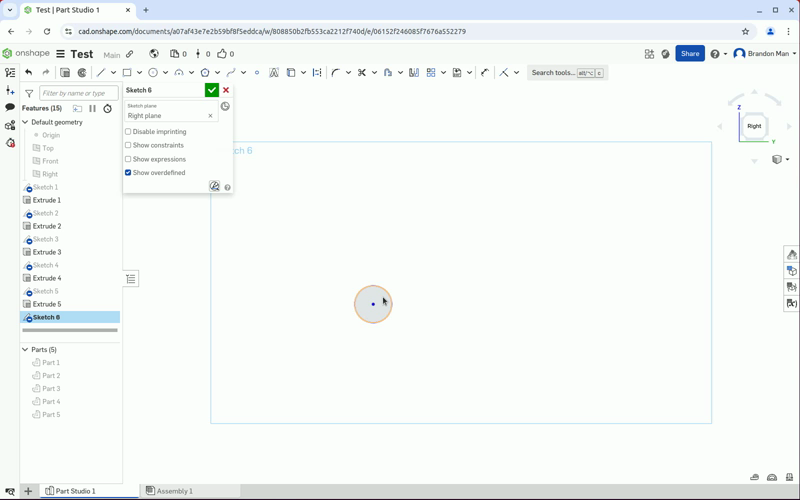
scroll(6)
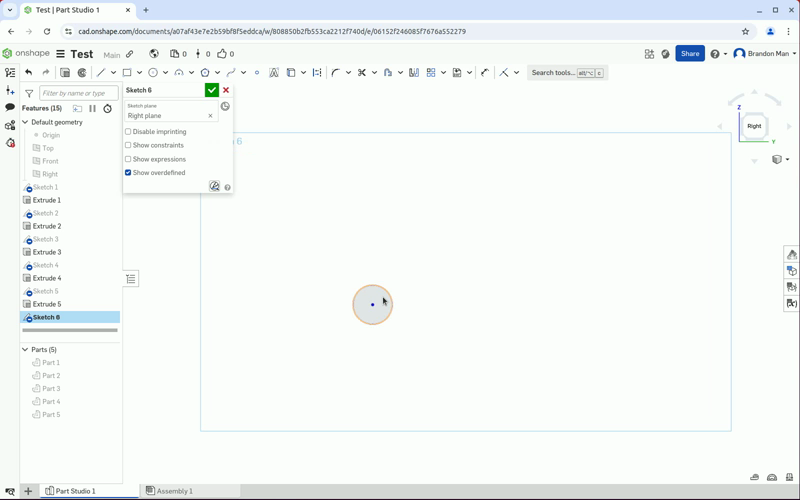
scroll(6)
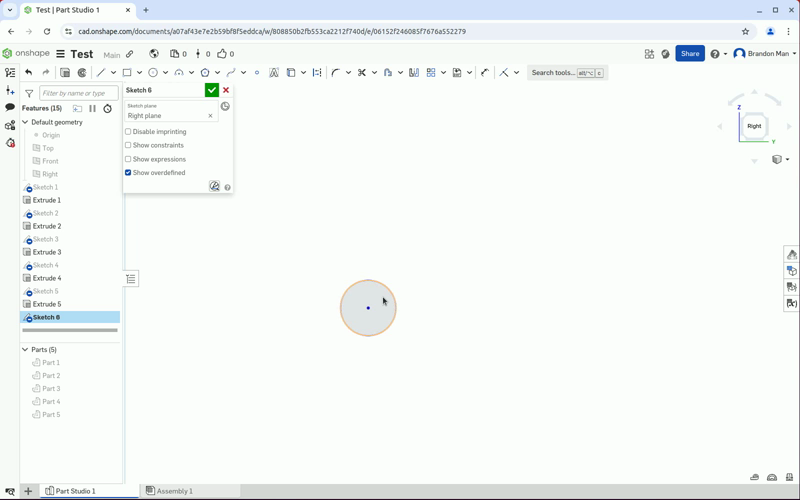
scroll(6)
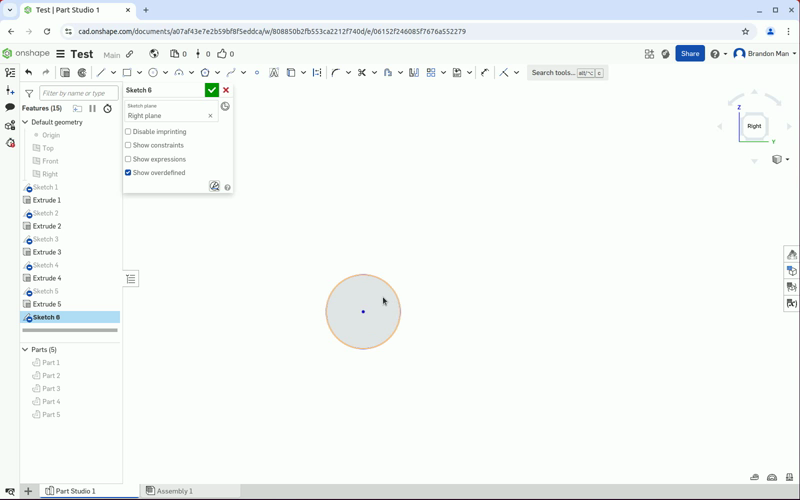
scroll(6)
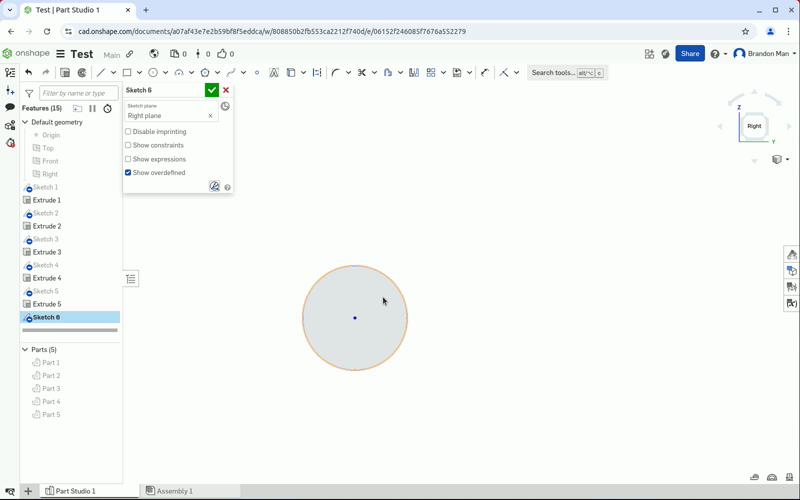
scroll(6)
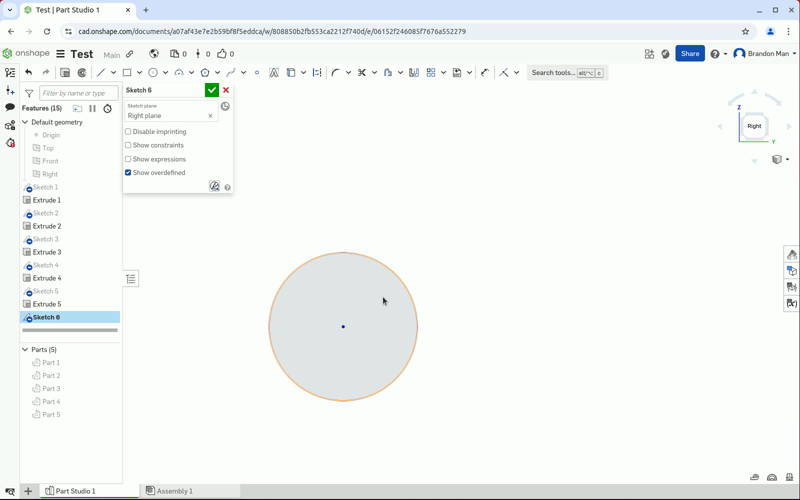
scroll(6)
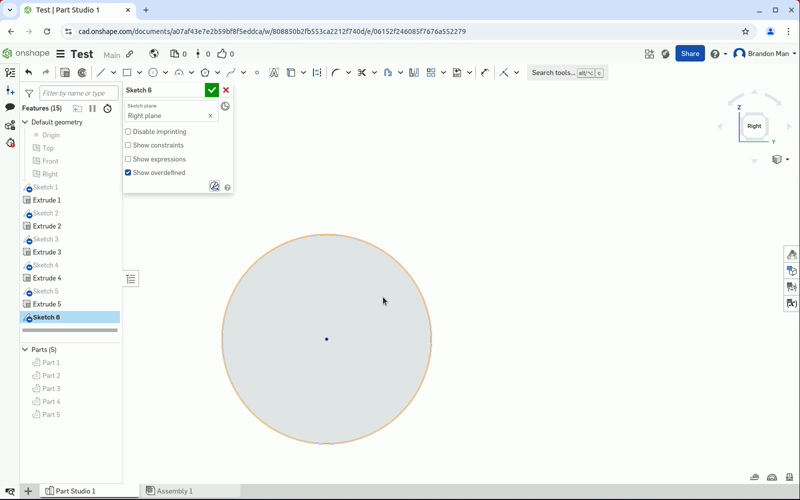
scroll(6)
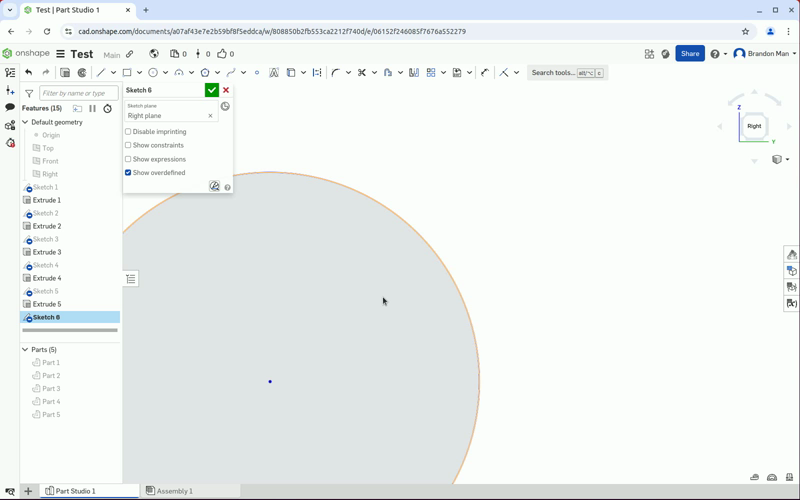
click(383, 296)
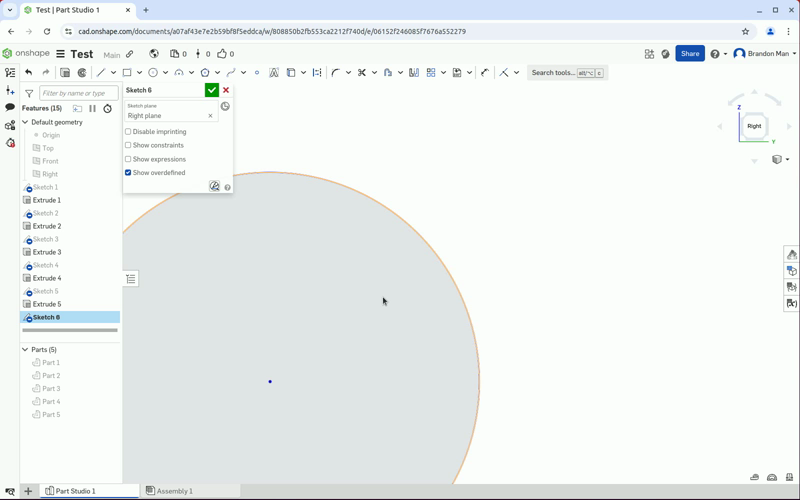
scroll(-6)
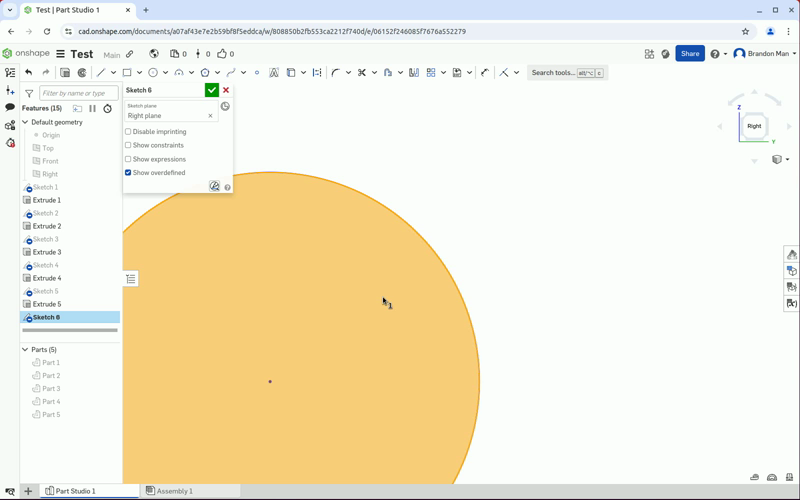
scroll(-6)
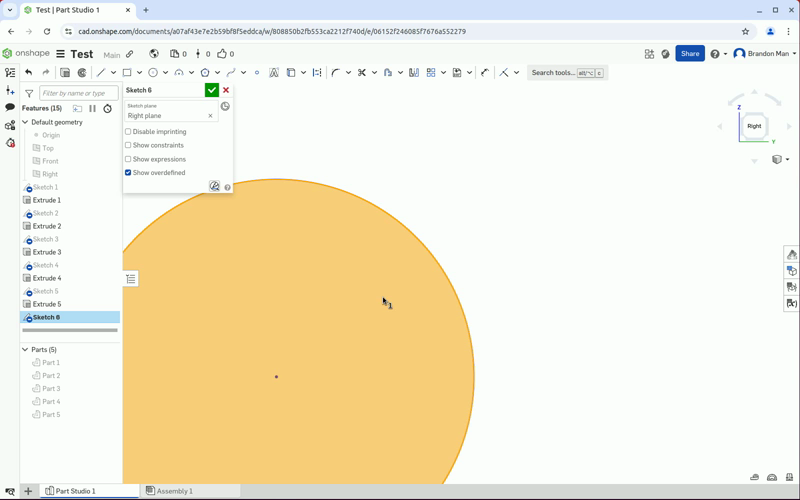
scroll(-6)
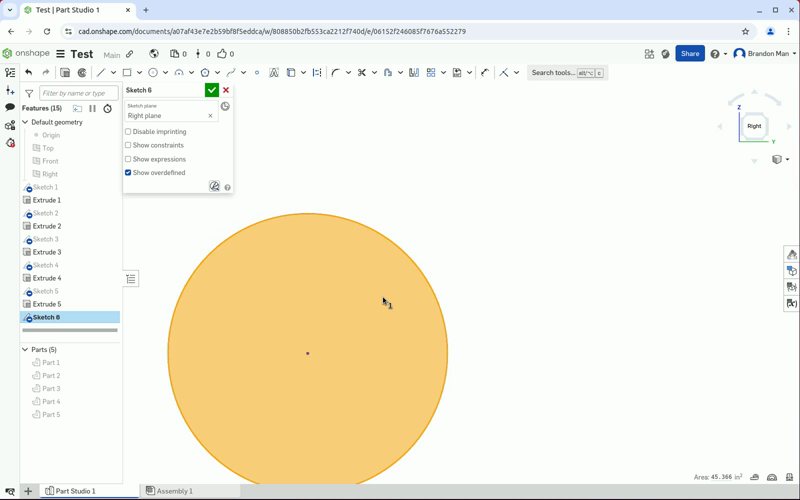
scroll(-6)
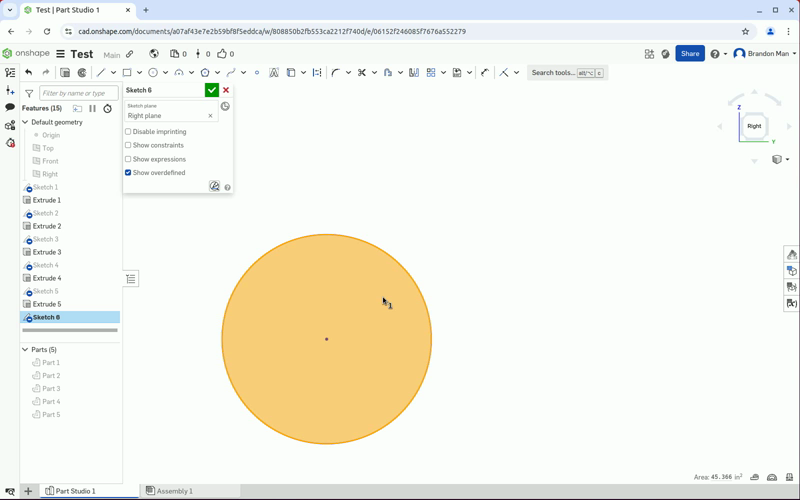
scroll(-6)
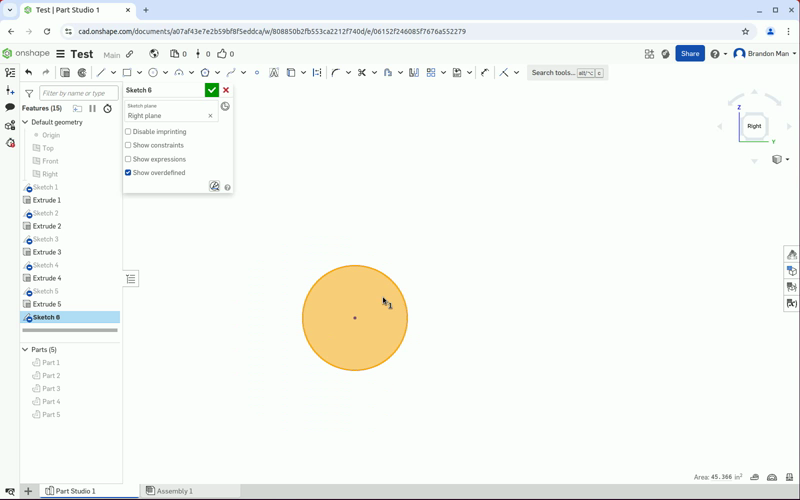
scroll(-6)
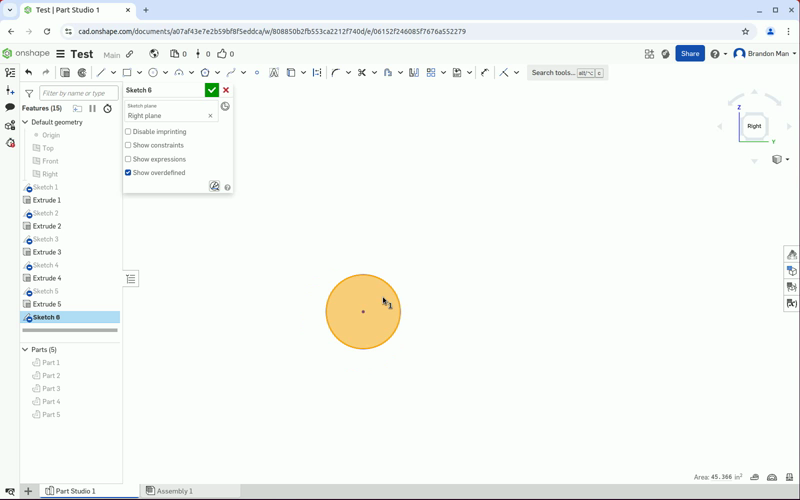
scroll(-6)
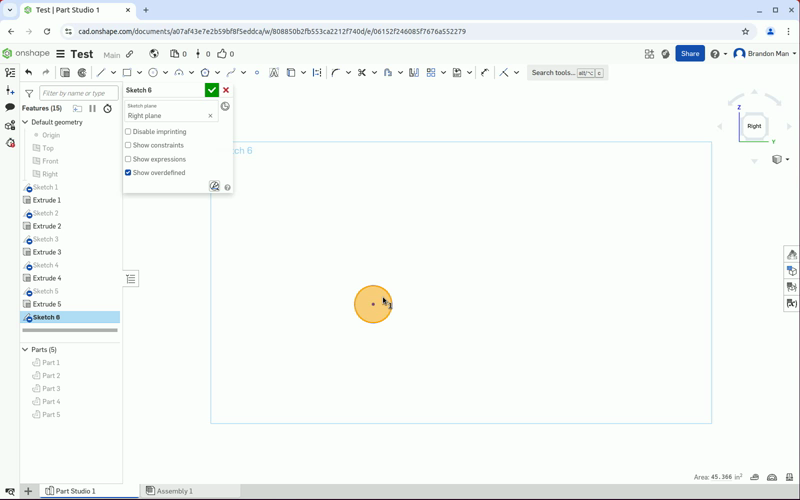
mouse_move(73, 352)
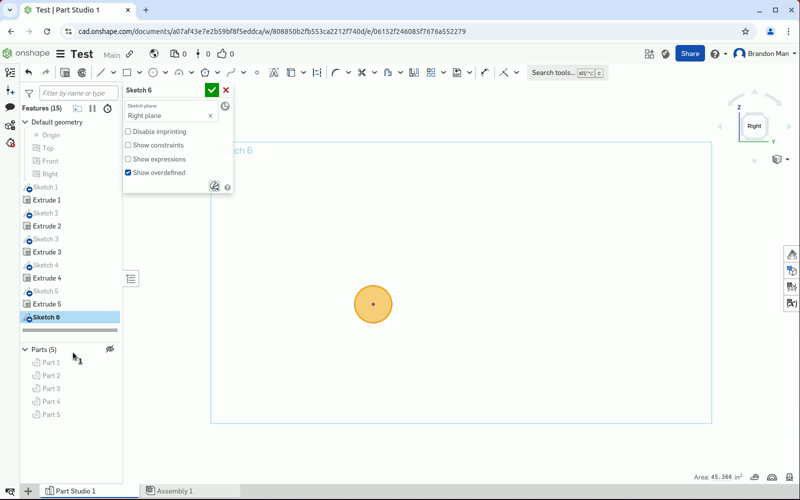
key(shift+y)
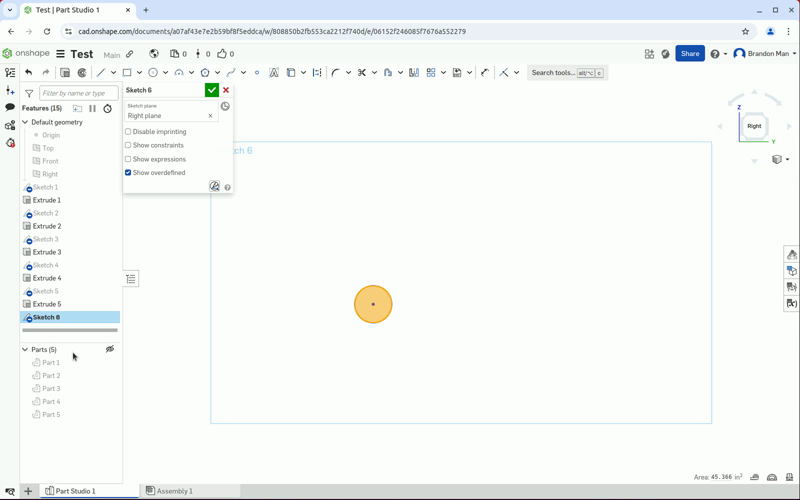
key(shift+e)
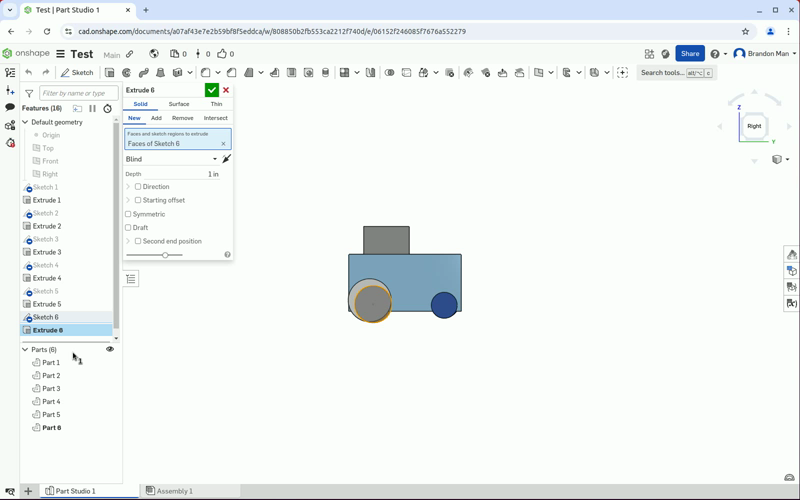
mouse_move(143, 106)
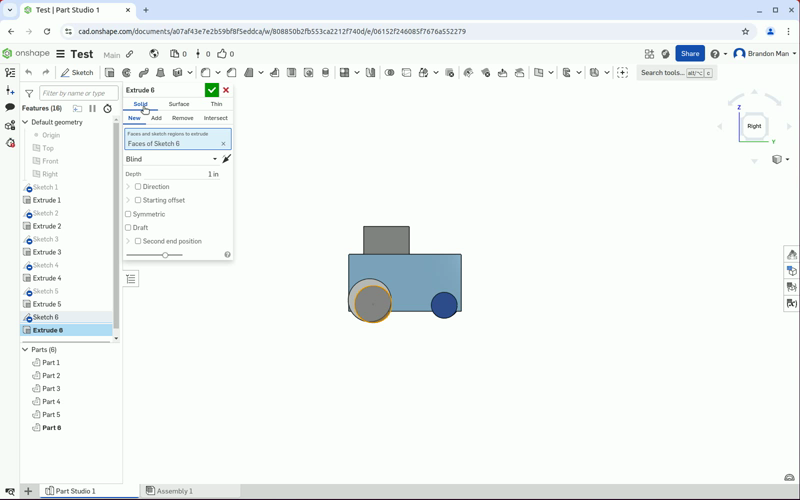
click(143, 106)
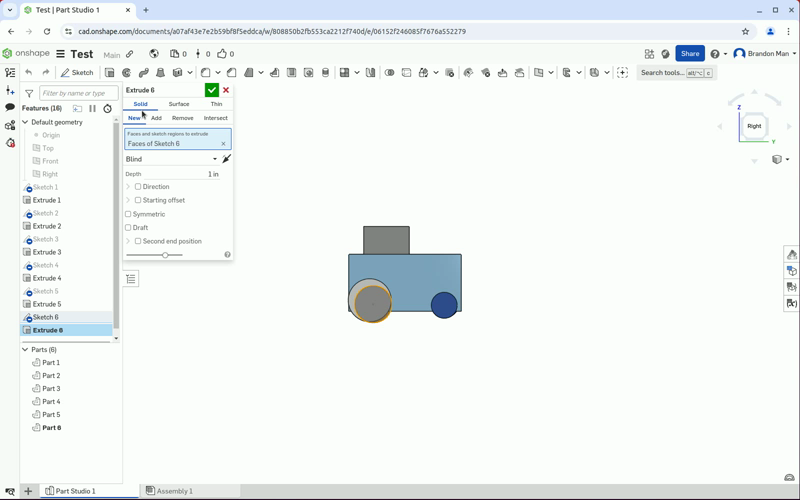
mouse_move(137, 120)
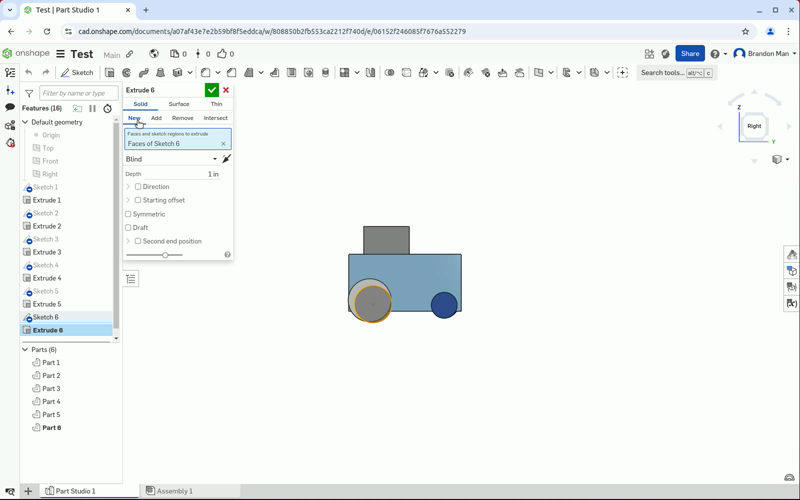
click(137, 120)
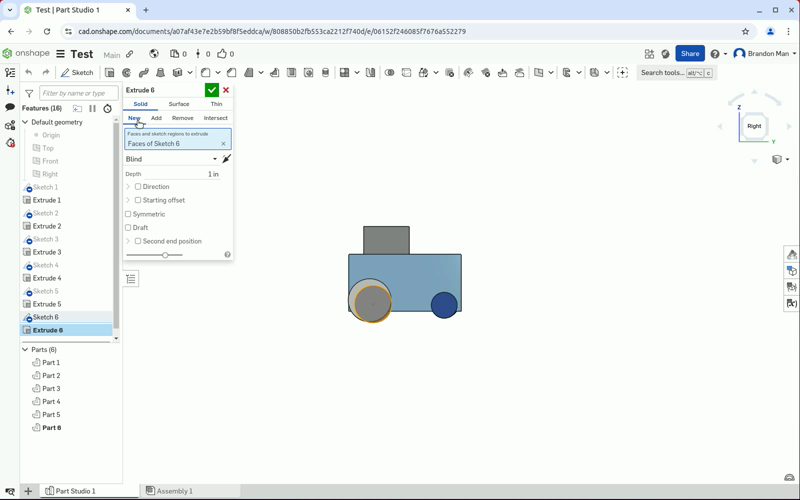
key(tab, 4)
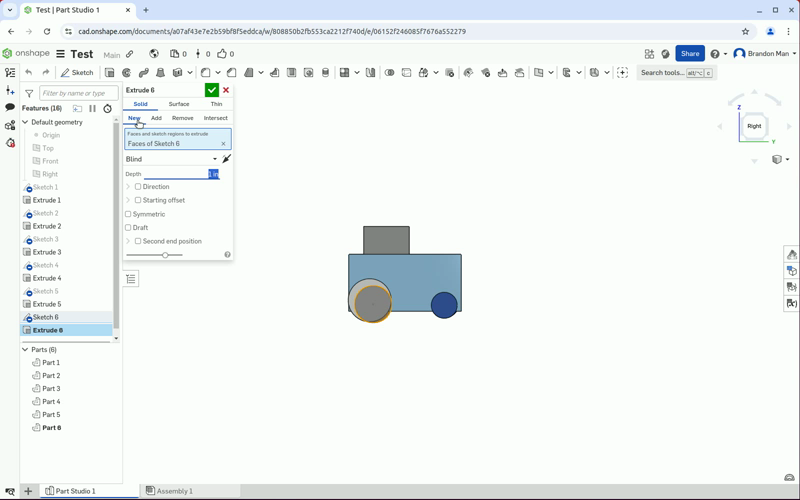
text(-6.981)
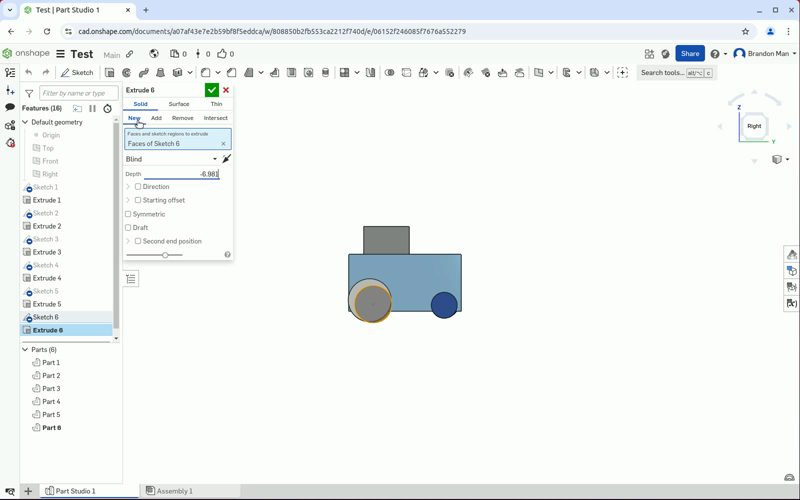
key(enter)
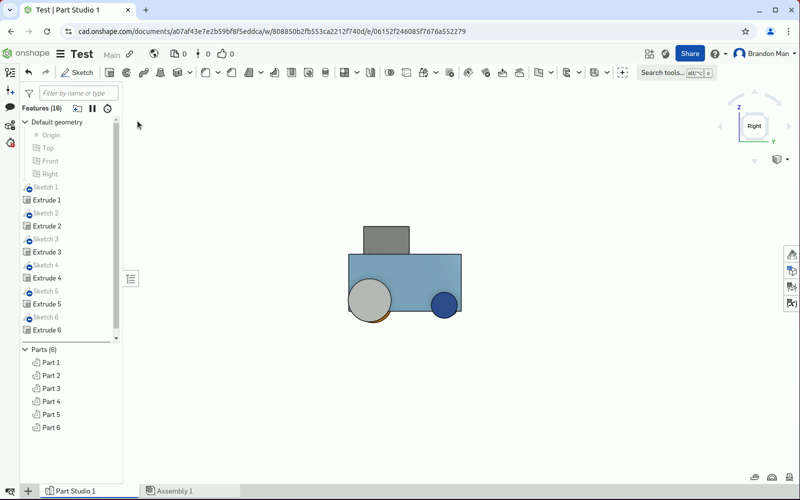
key(shift+h)
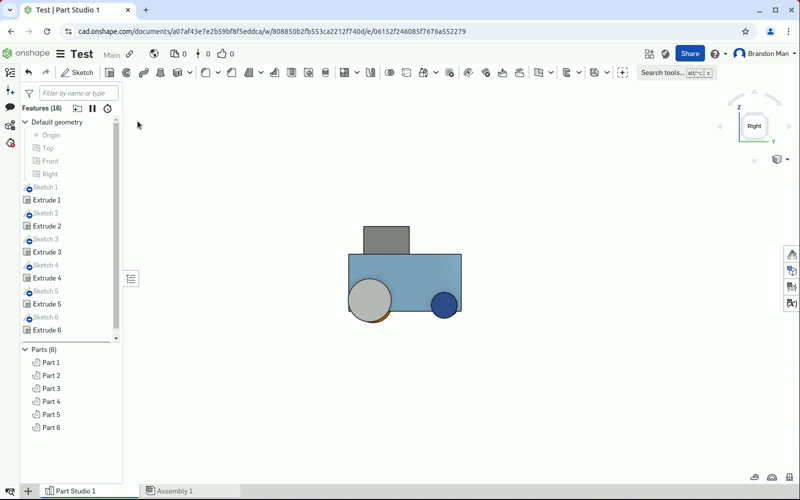
key(shift+h)
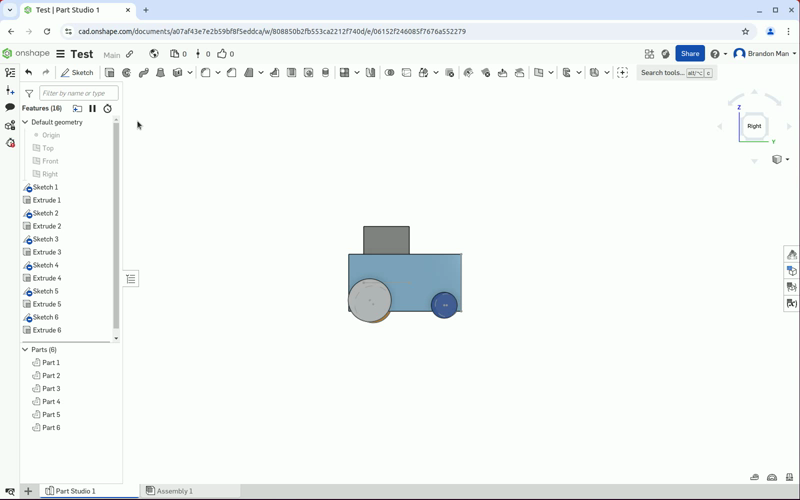
key(shift+7)
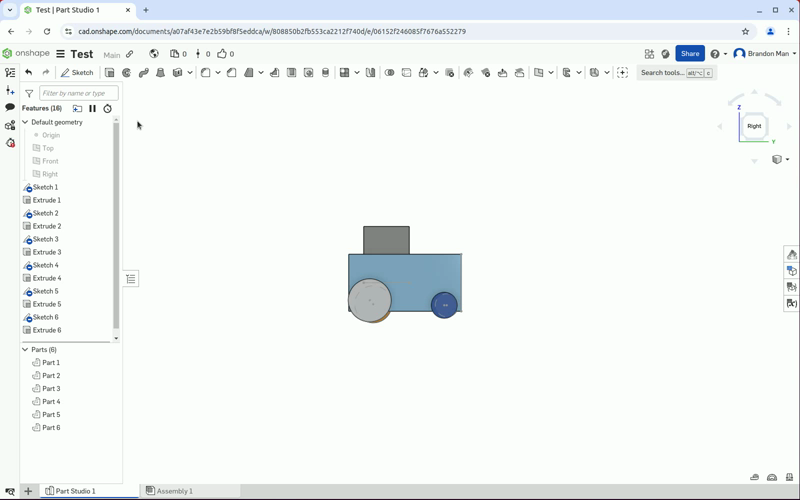
key(right, 2)
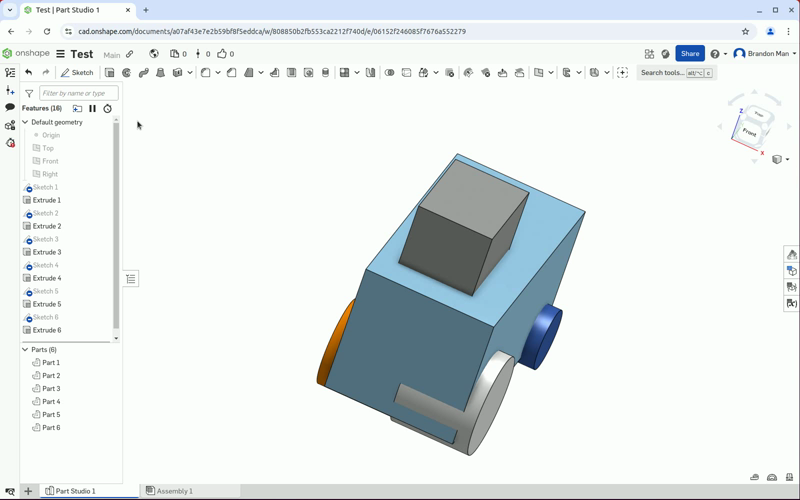
key(down, 2)
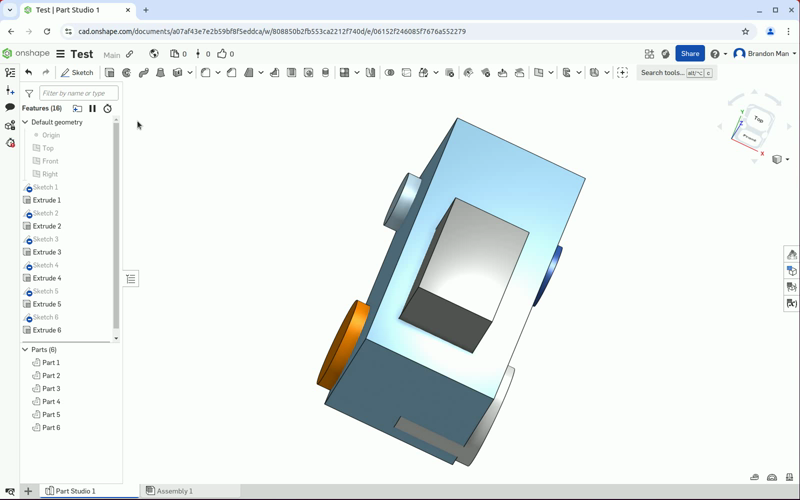
key(up, 2)
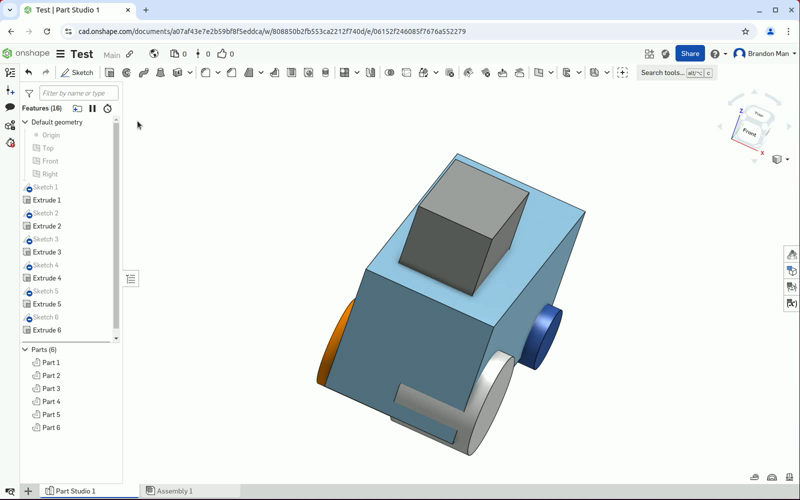
key(left, 2)
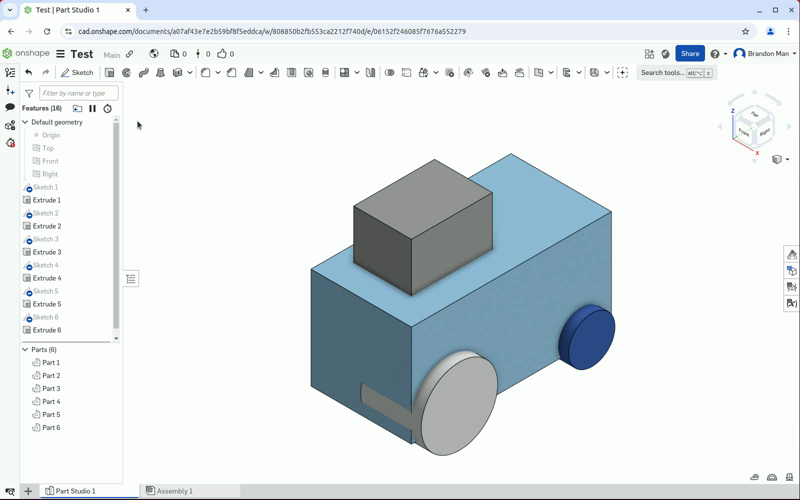
mouse_move(69, 189)
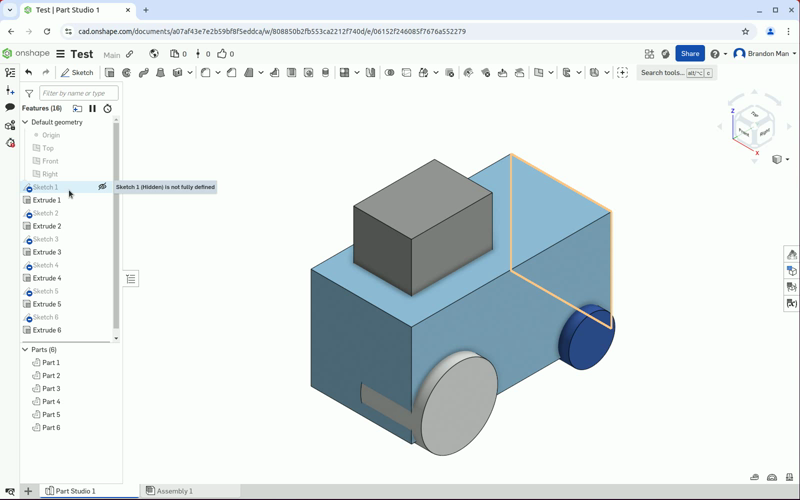
click(69, 189)